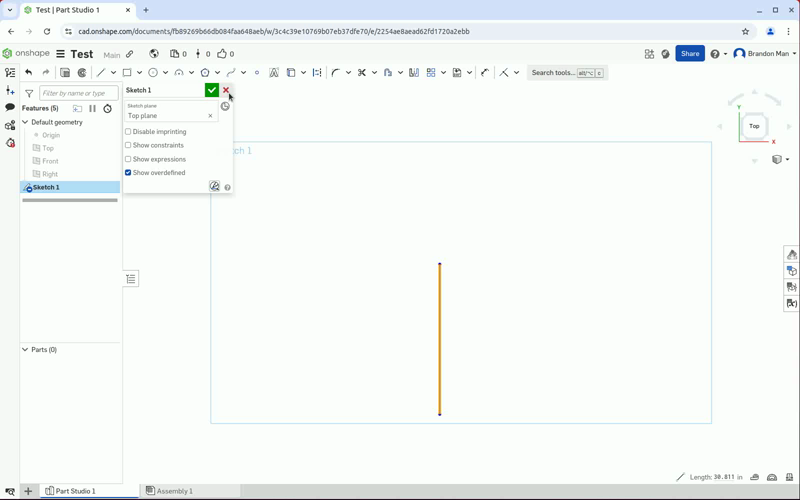
key(shift+h)
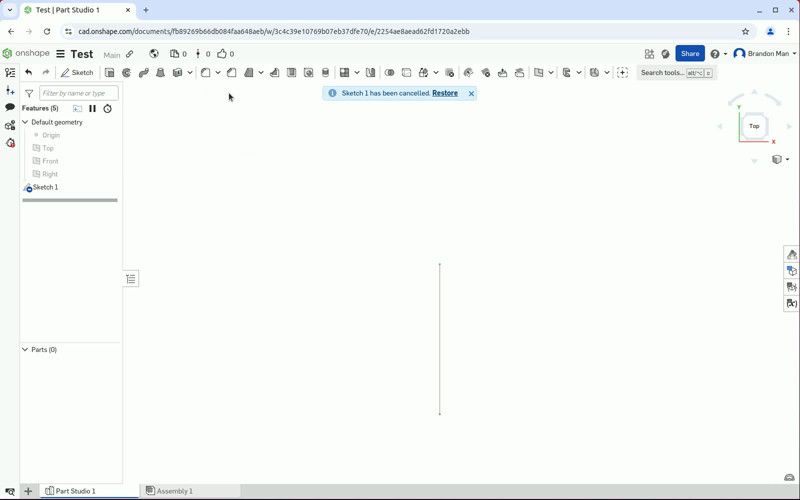
key(shift+s)
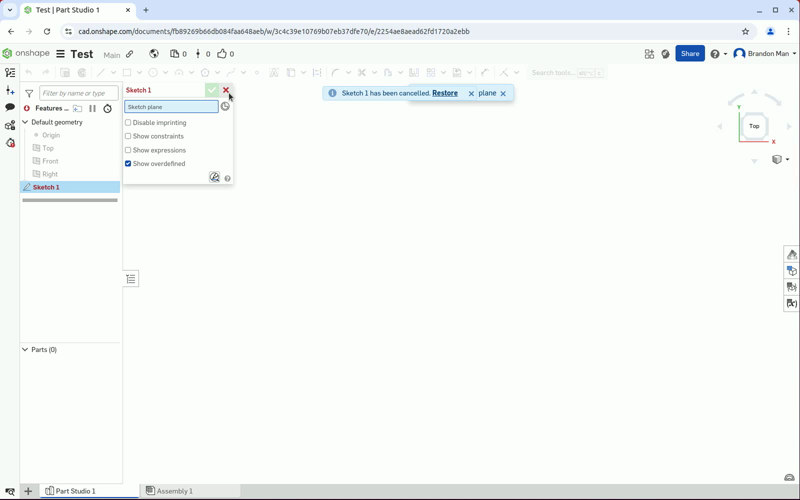
mouse_move(73, 150)
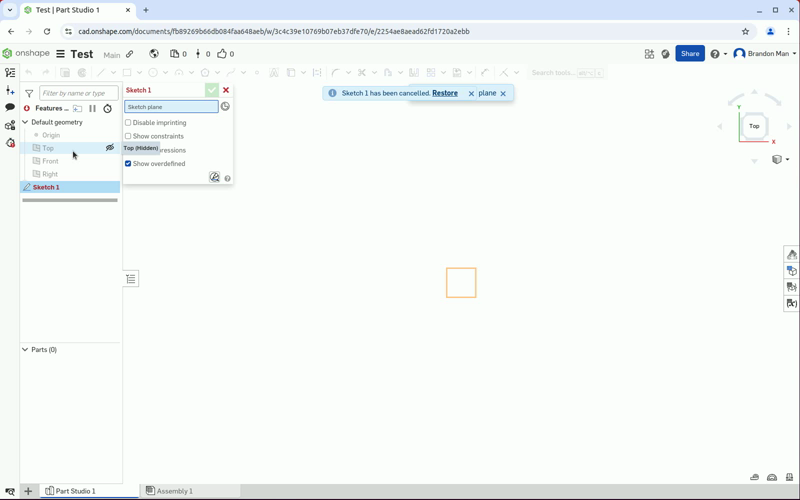
click(73, 150)
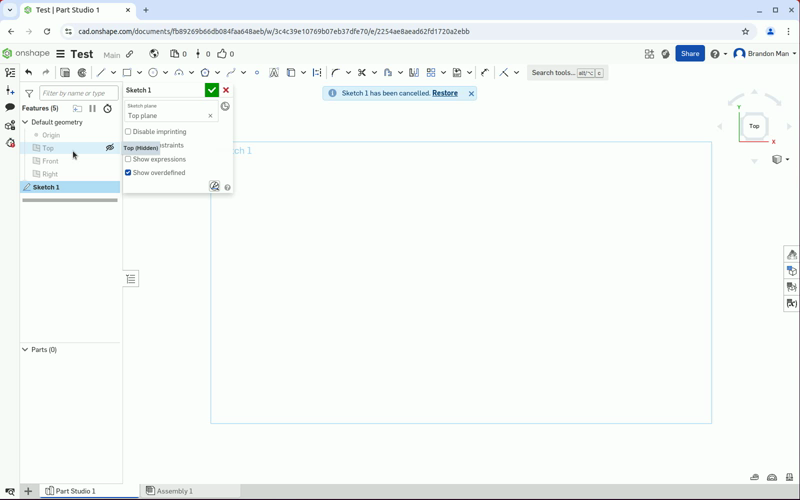
mouse_move(73, 352)
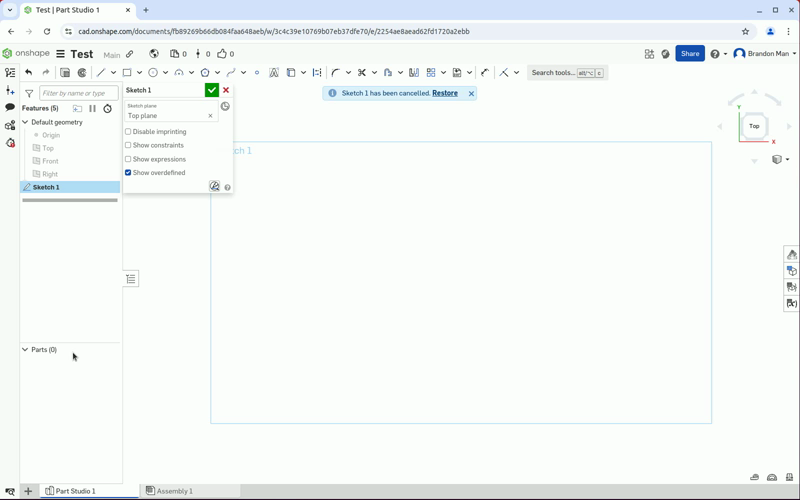
key(y)
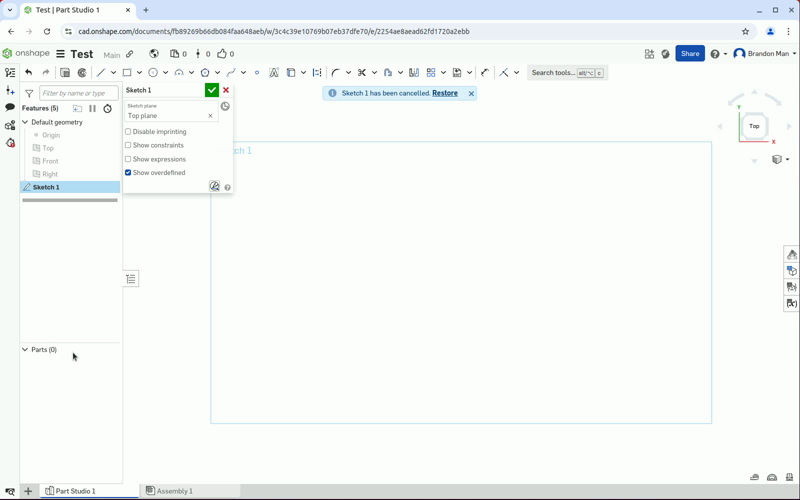
key(l)
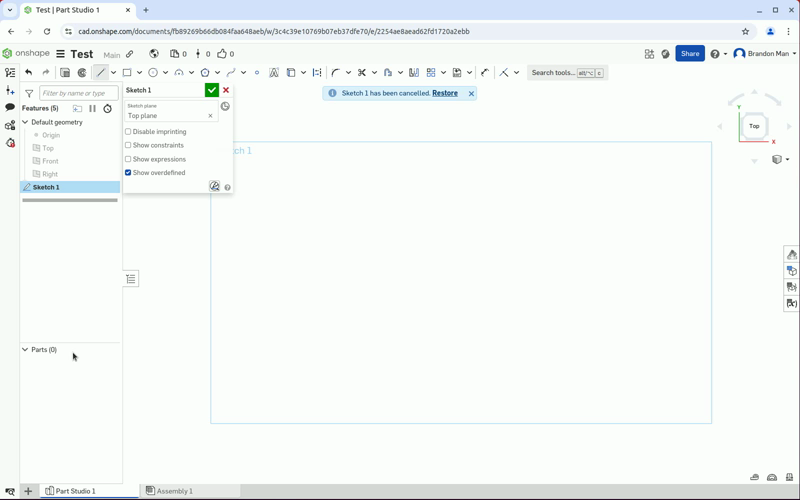
key_down(shift)
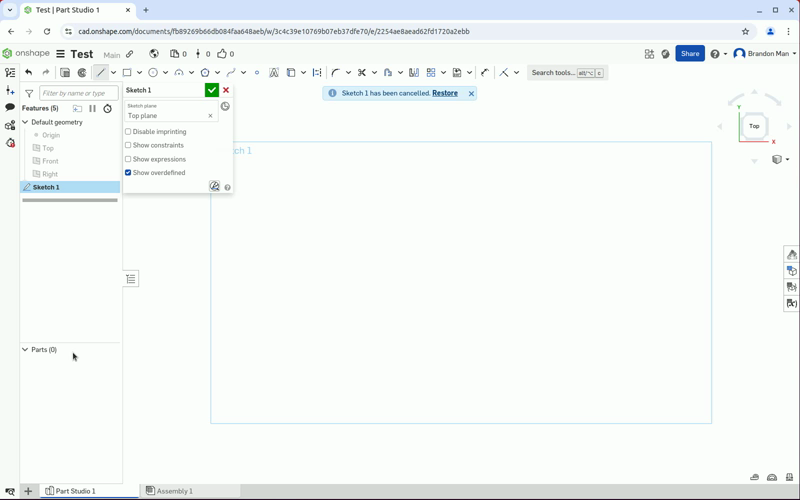
mouse_move(460, 312)
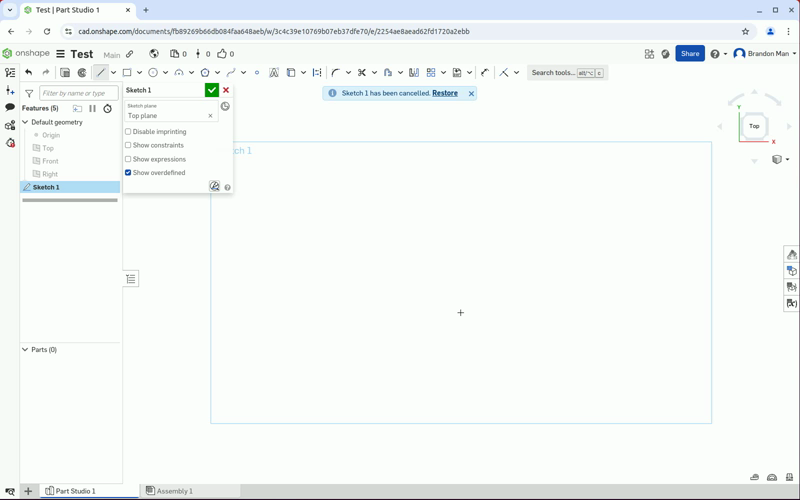
click(460, 312)
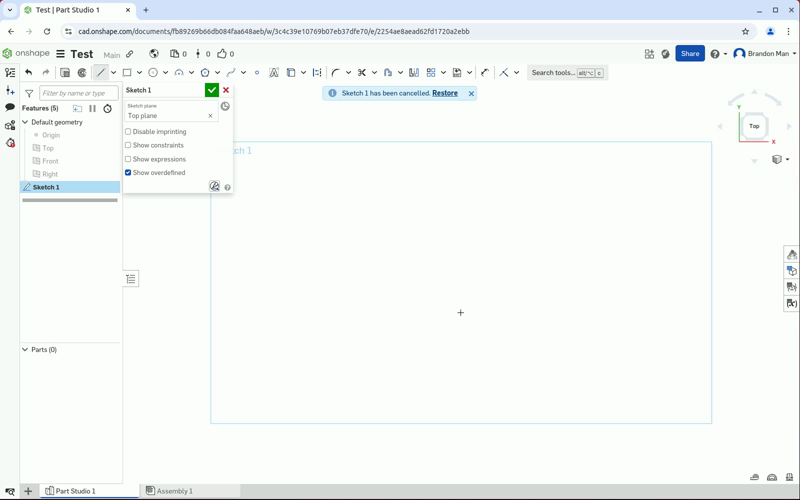
key_up(shift)
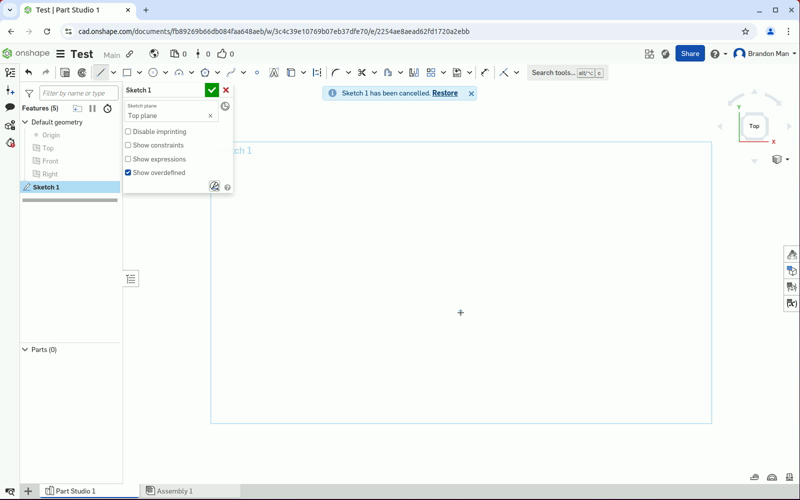
key_down(shift)
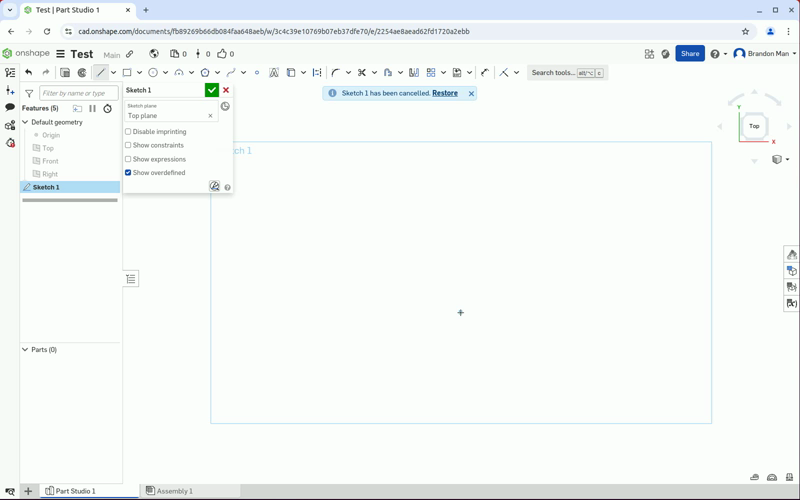
mouse_move(543, 312)
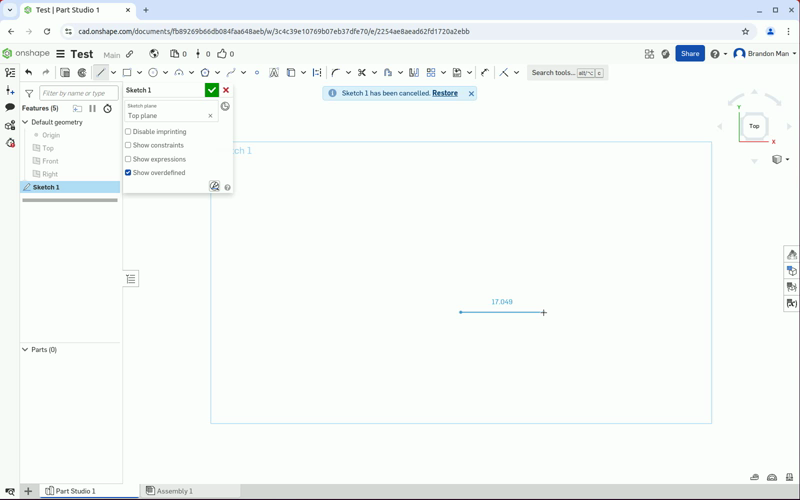
click(543, 312)
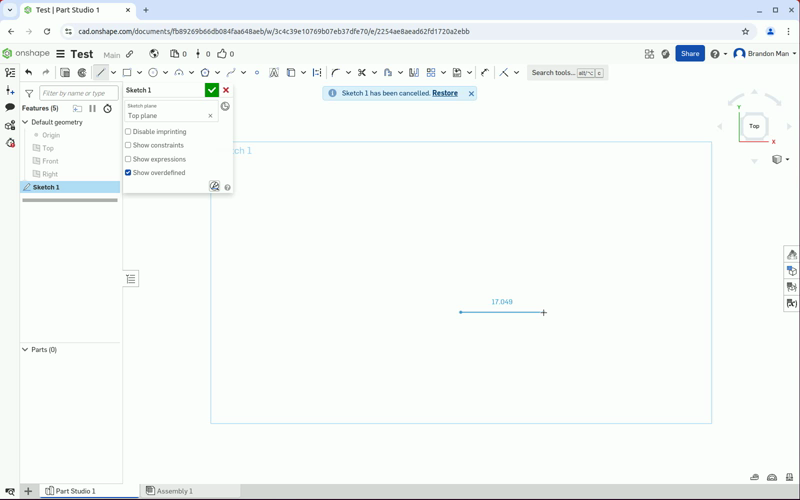
key_up(shift)
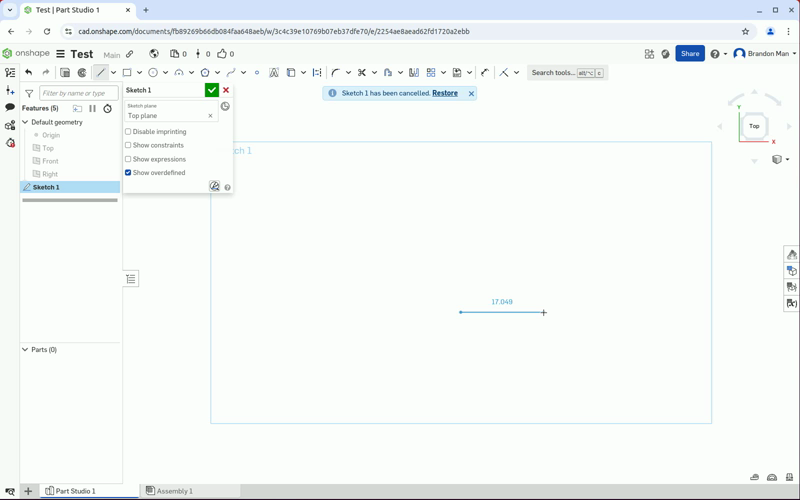
key(esc)
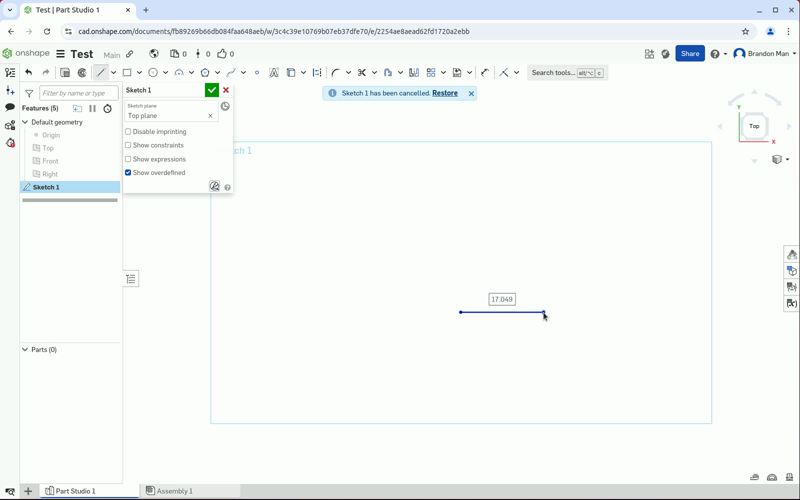
key(a)
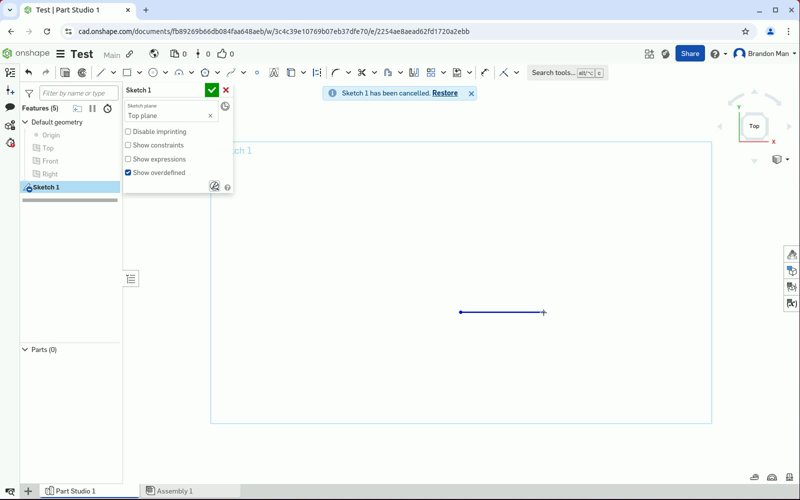
mouse_move(543, 312)
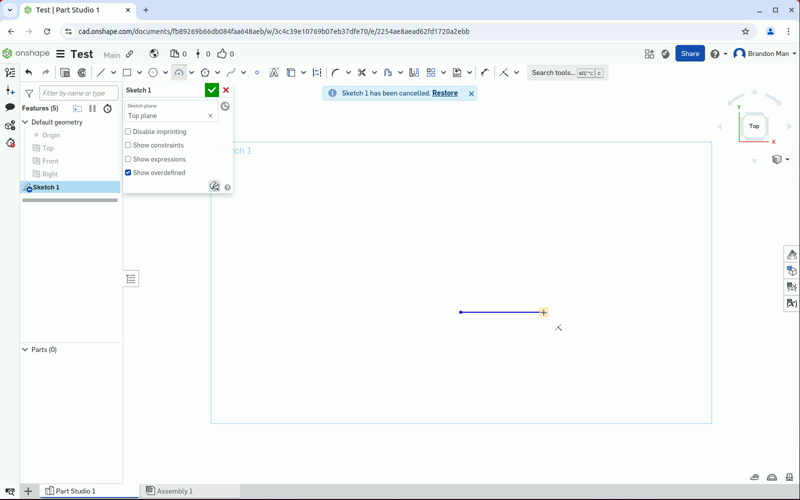
click(543, 312)
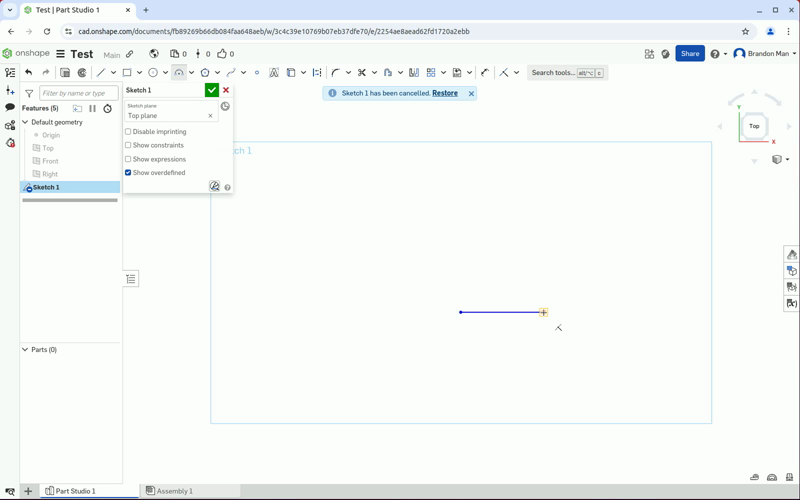
key_down(shift)
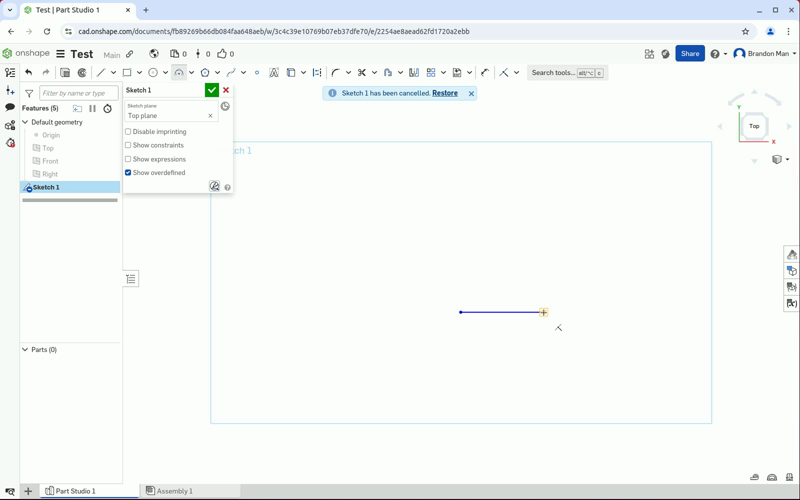
mouse_move(543, 252)
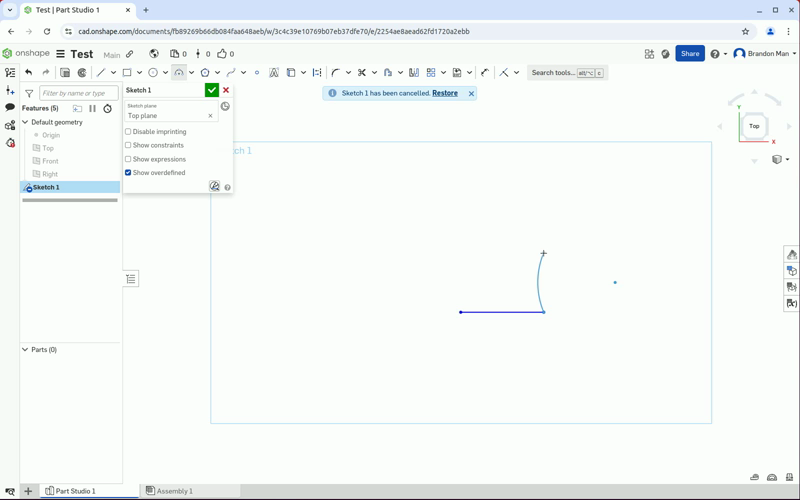
click(543, 252)
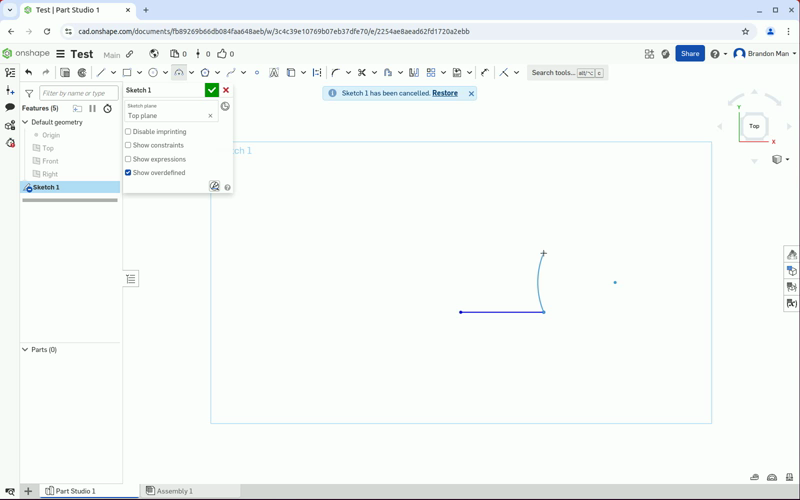
mouse_move(573, 282)
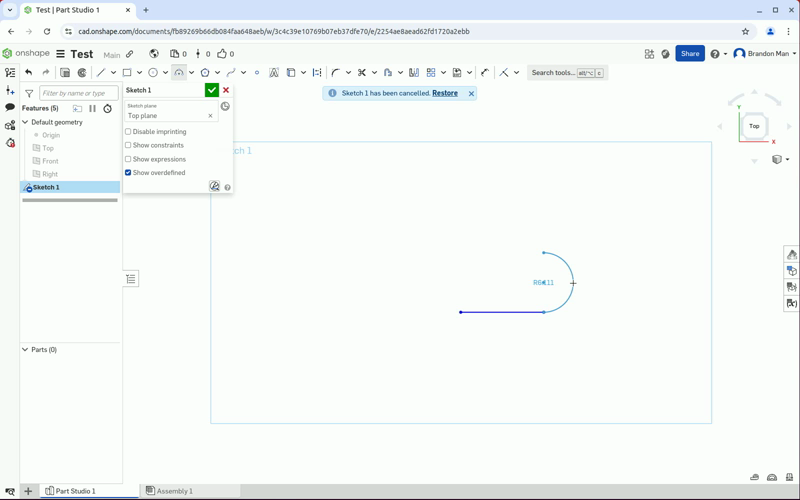
click(573, 282)
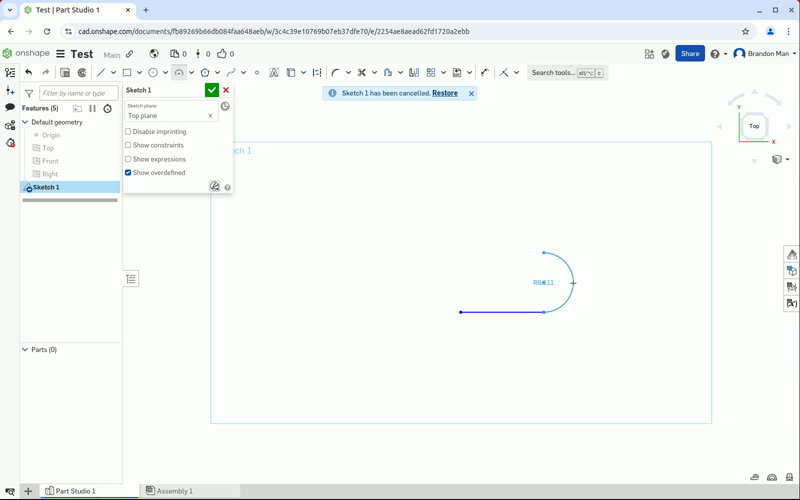
key_up(shift)
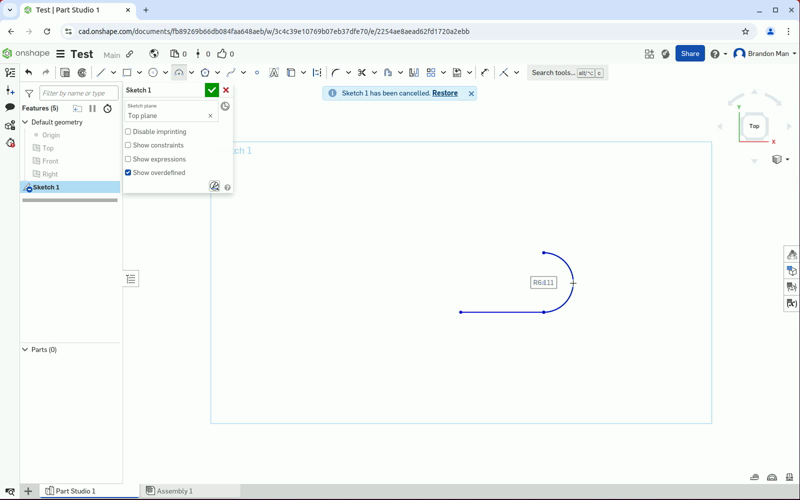
key(esc)
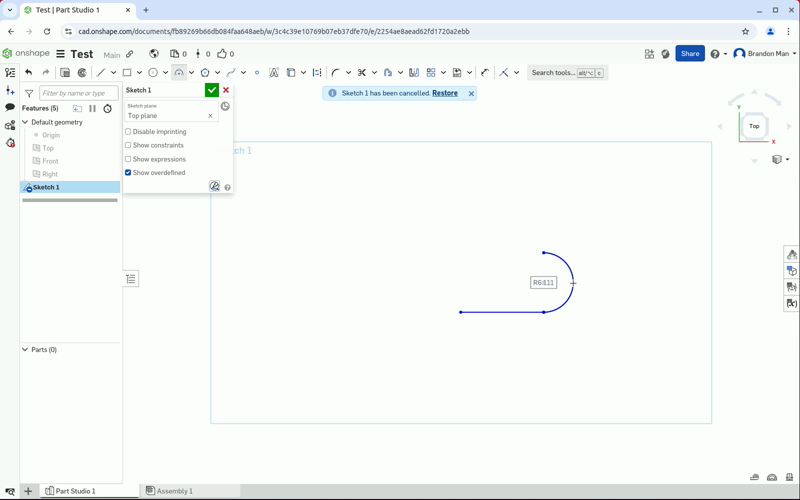
key(l)
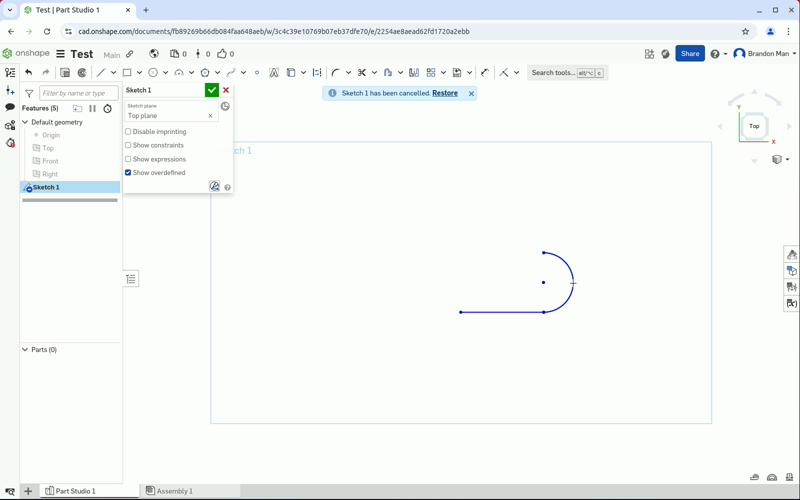
mouse_move(543, 252)
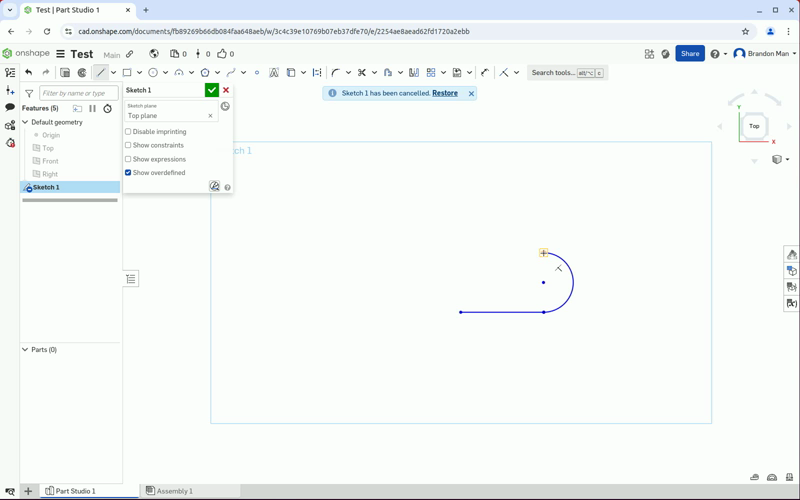
click(543, 252)
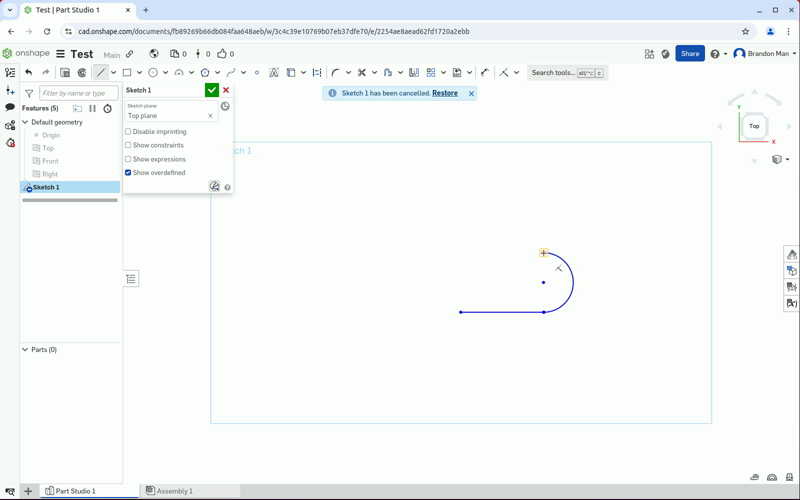
key_down(shift)
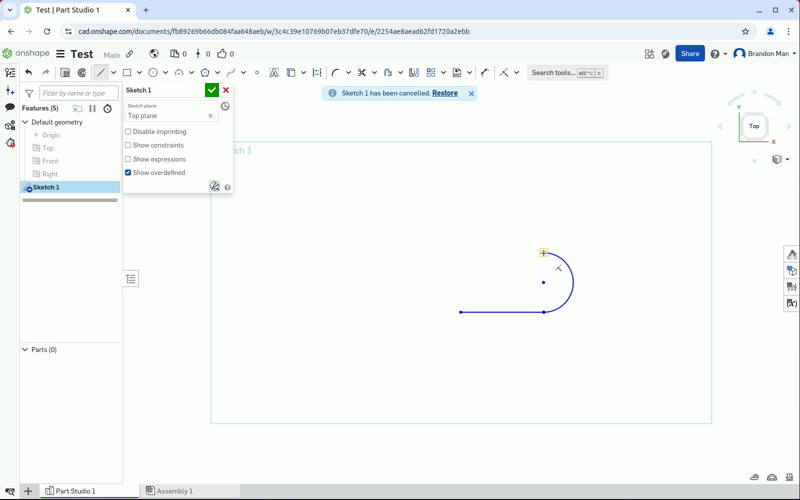
mouse_move(460, 252)
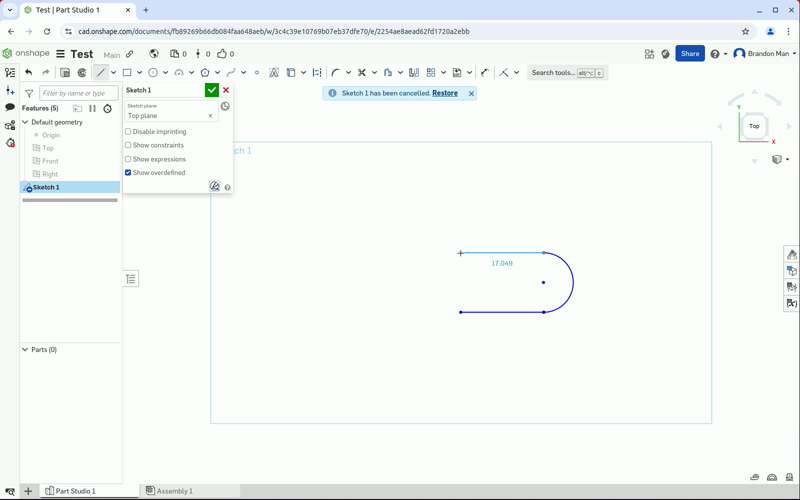
click(460, 252)
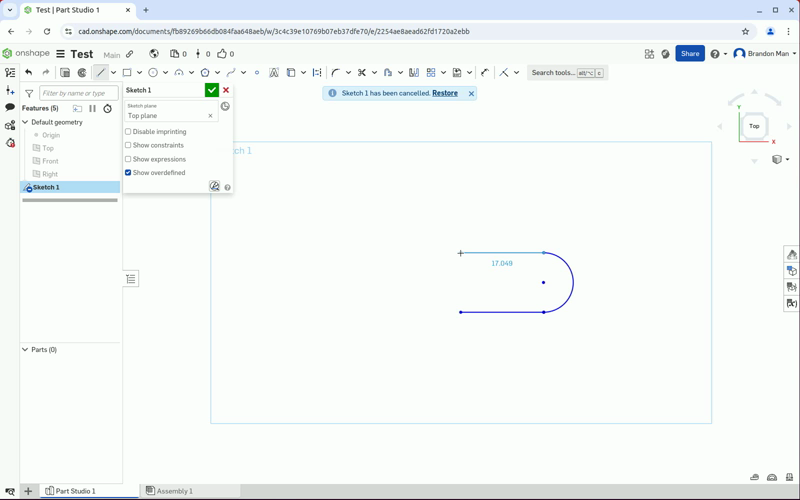
key_up(shift)
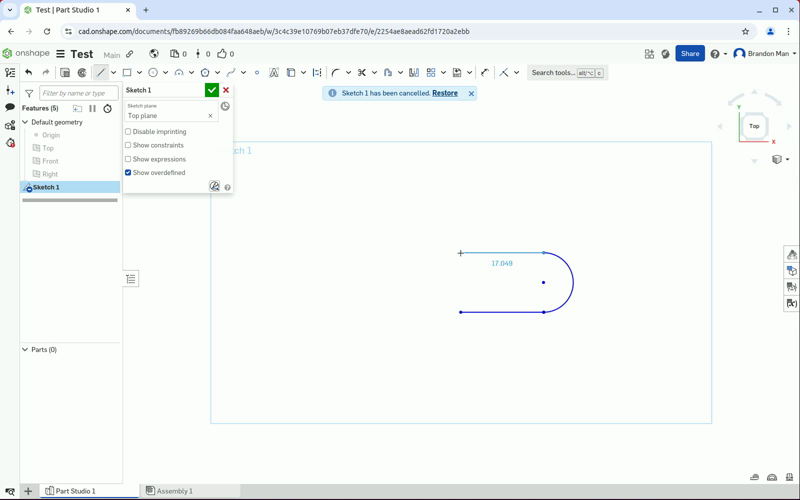
key(esc)
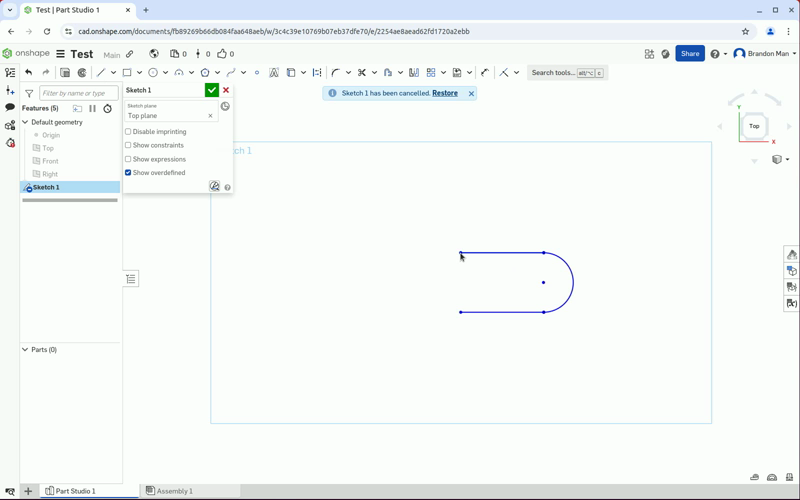
key(a)
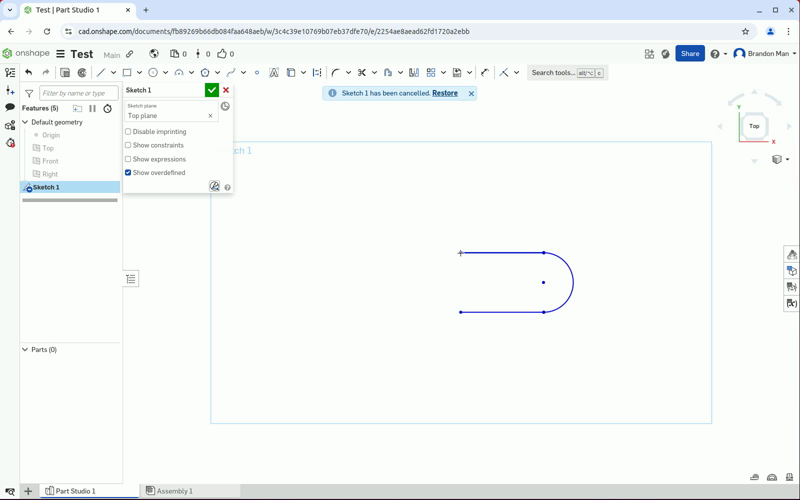
mouse_move(460, 252)
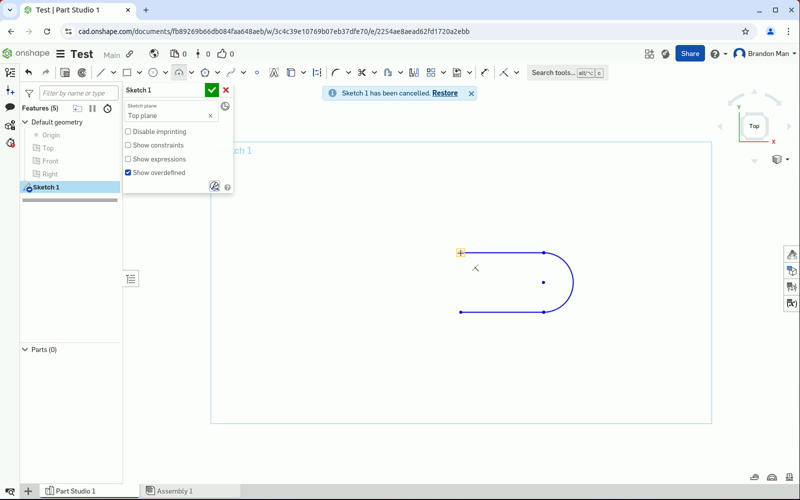
click(460, 252)
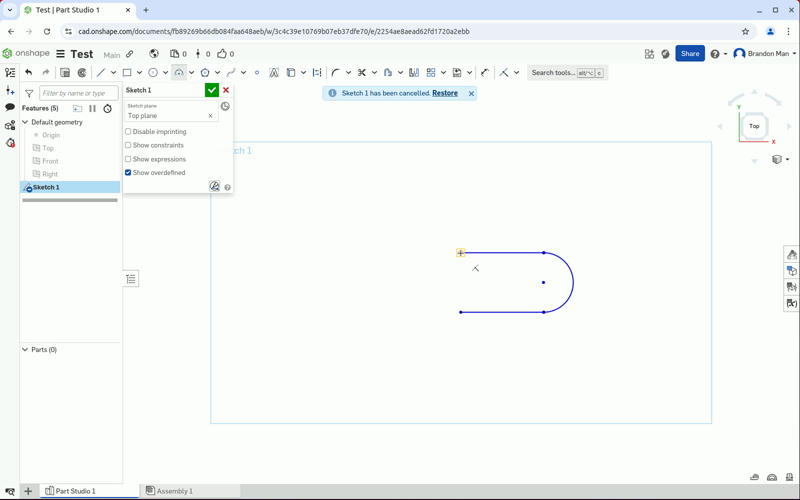
mouse_move(460, 312)
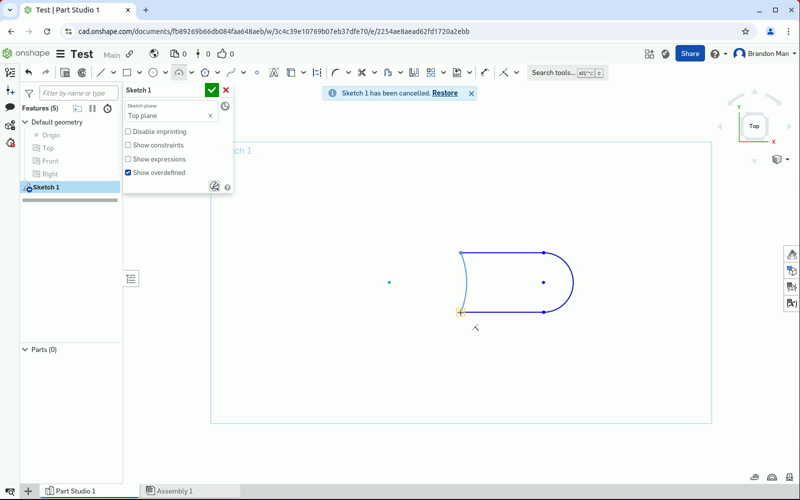
click(460, 312)
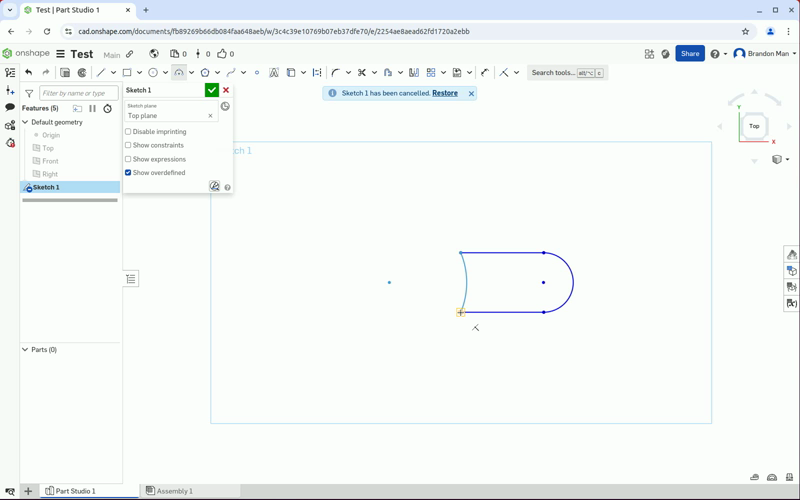
key_down(shift)
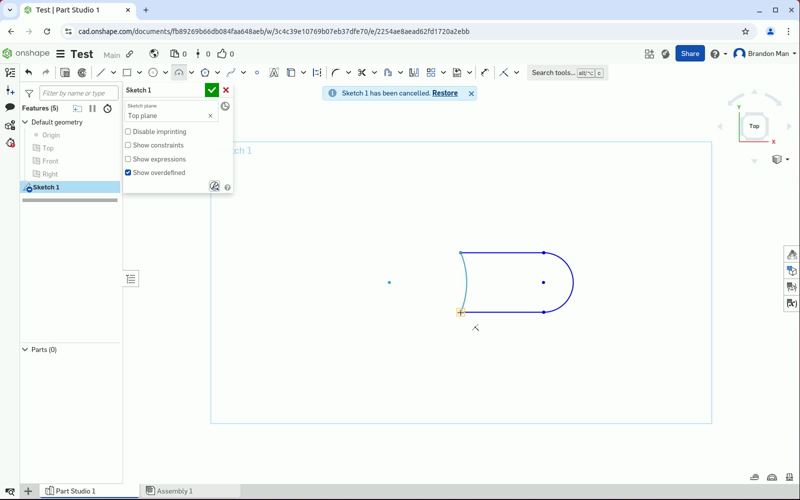
mouse_move(490, 282)
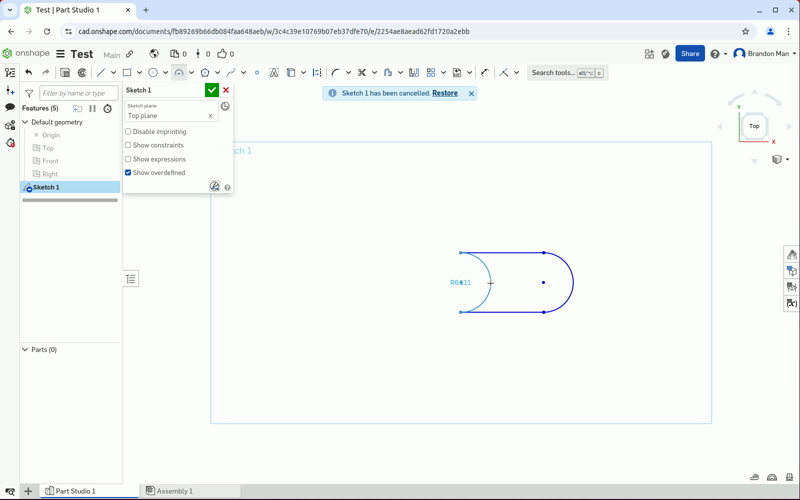
click(490, 282)
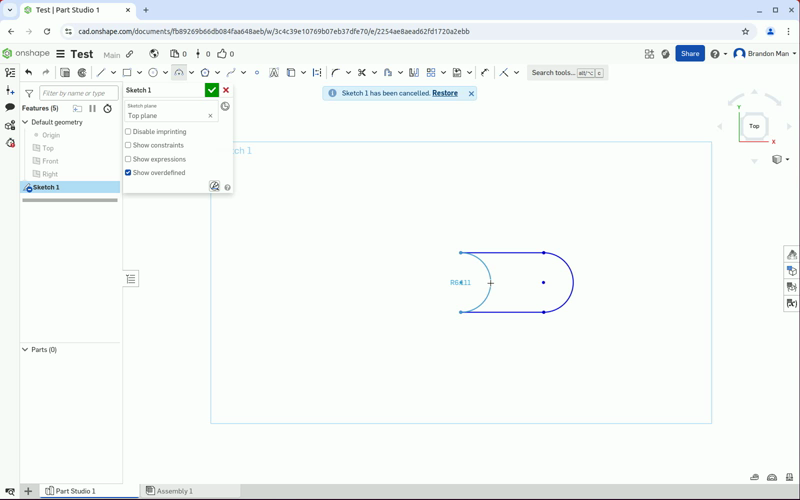
key_up(shift)
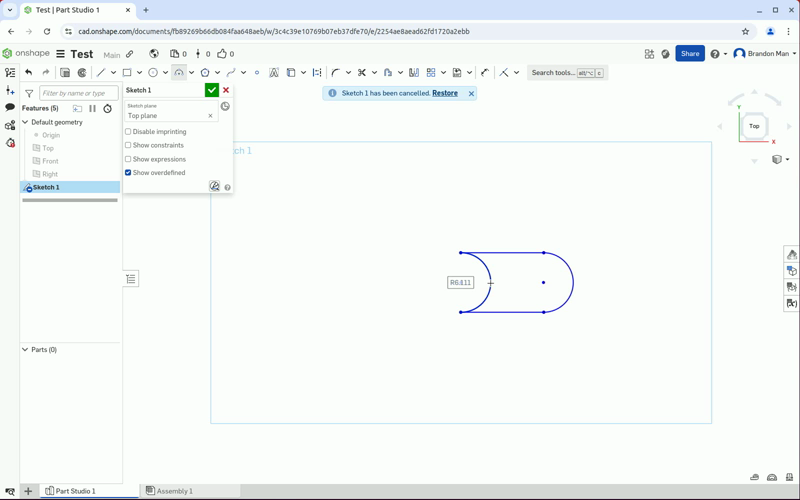
key(esc)
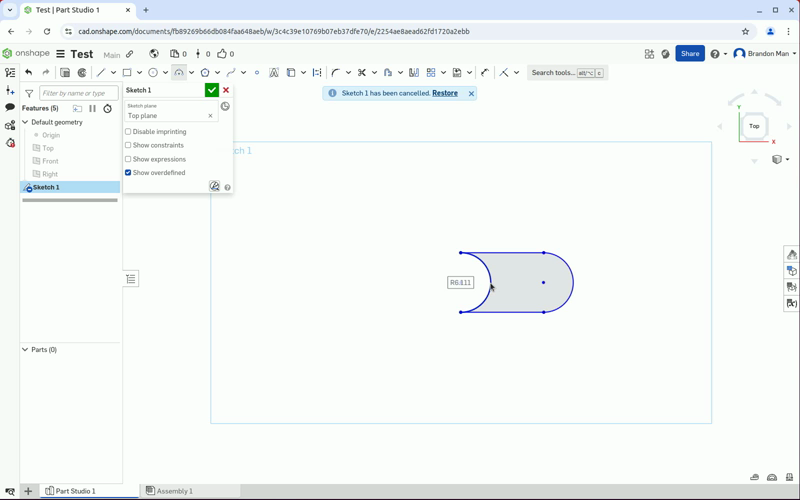
key(l)
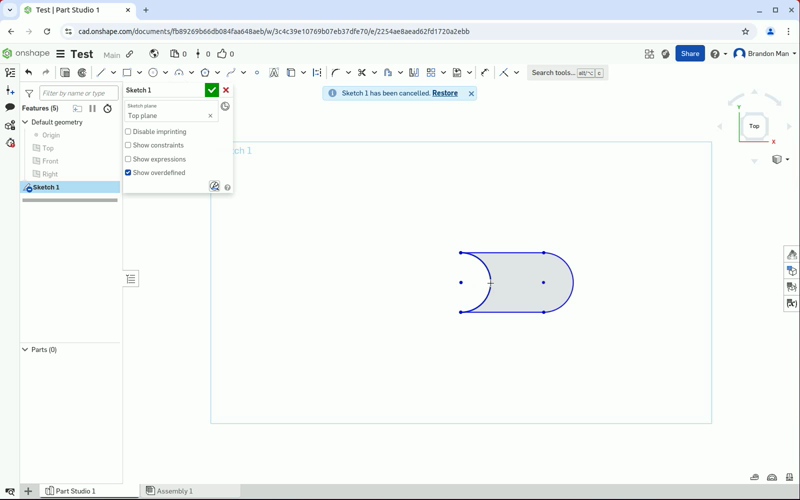
key_down(shift)
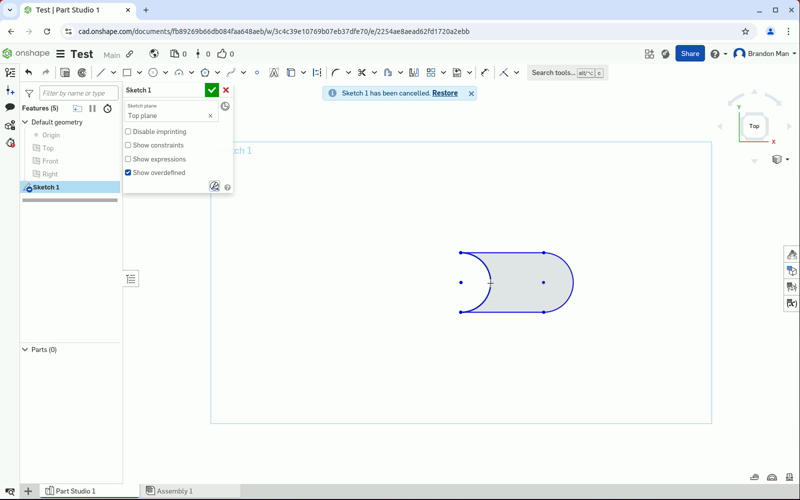
mouse_move(502, 289)
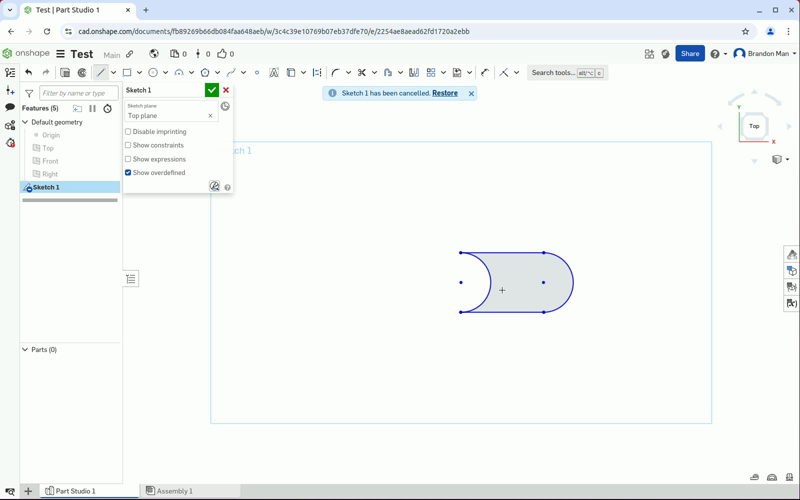
click(502, 289)
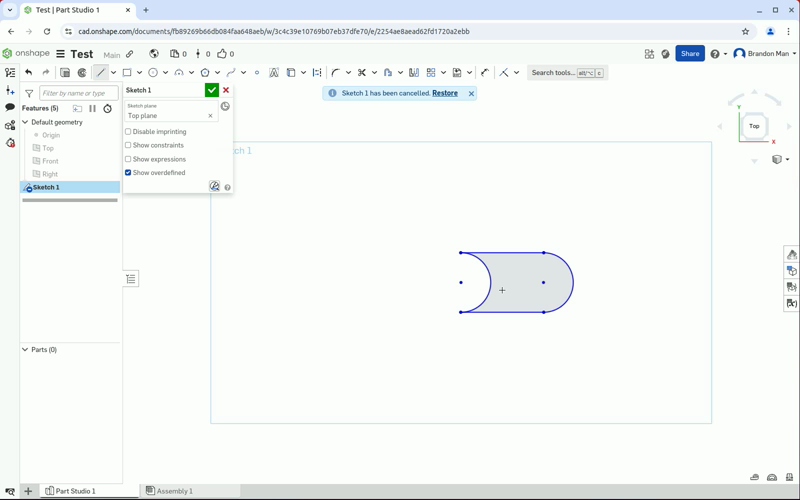
key_up(shift)
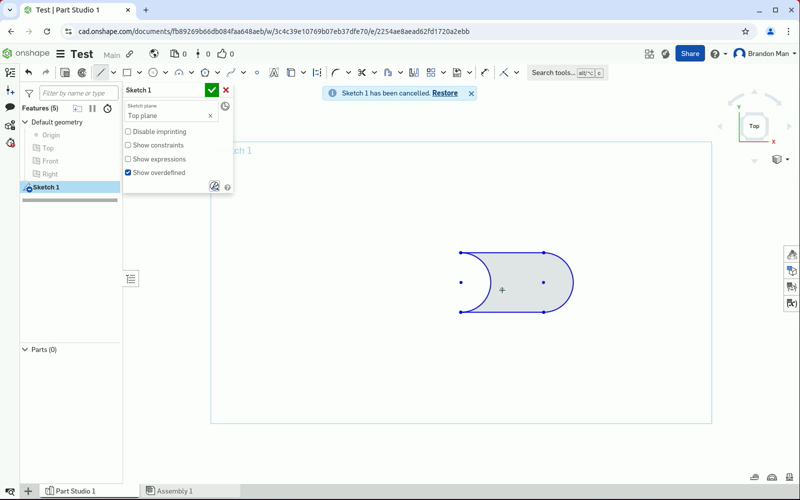
key_down(shift)
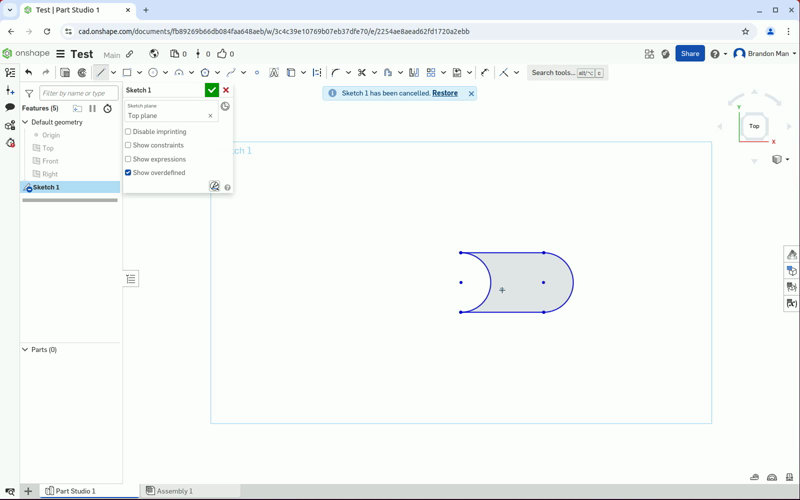
mouse_move(532, 289)
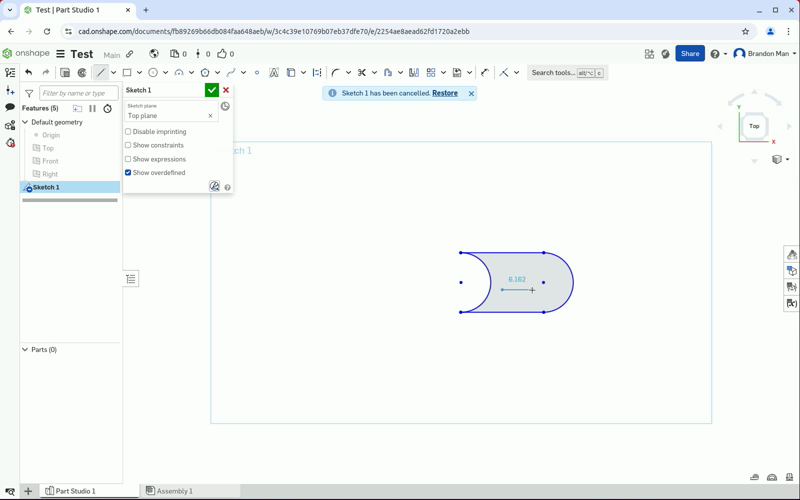
mouse_move(543, 289)
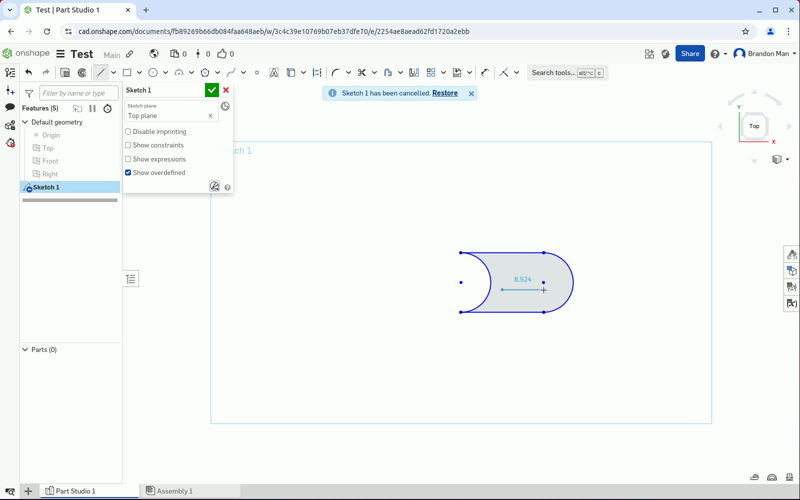
click(543, 289)
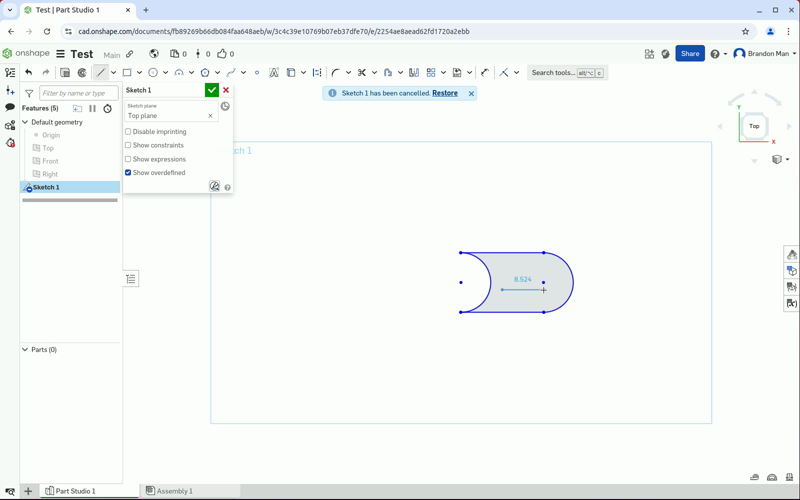
key_up(shift)
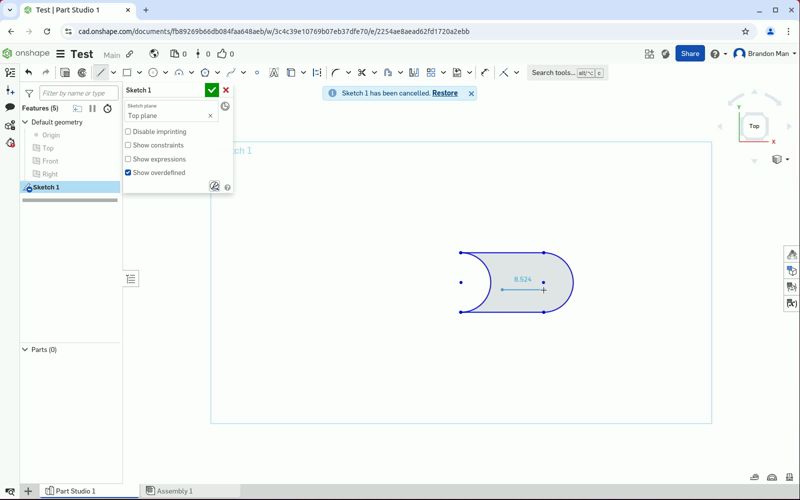
key(esc)
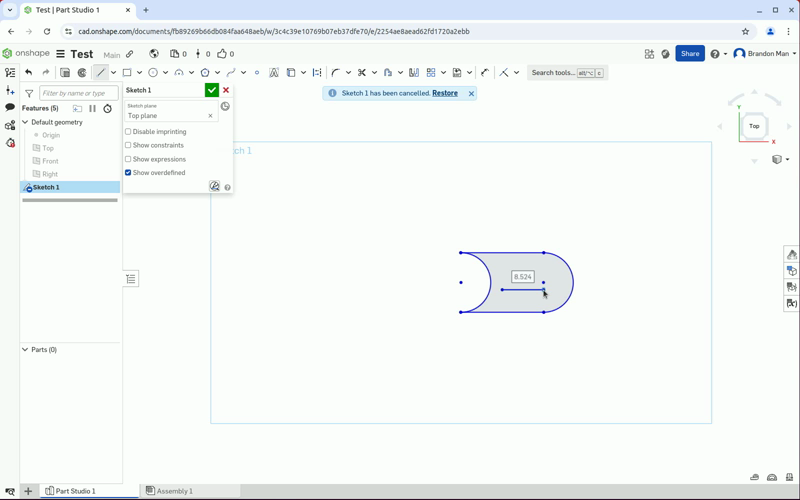
key(a)
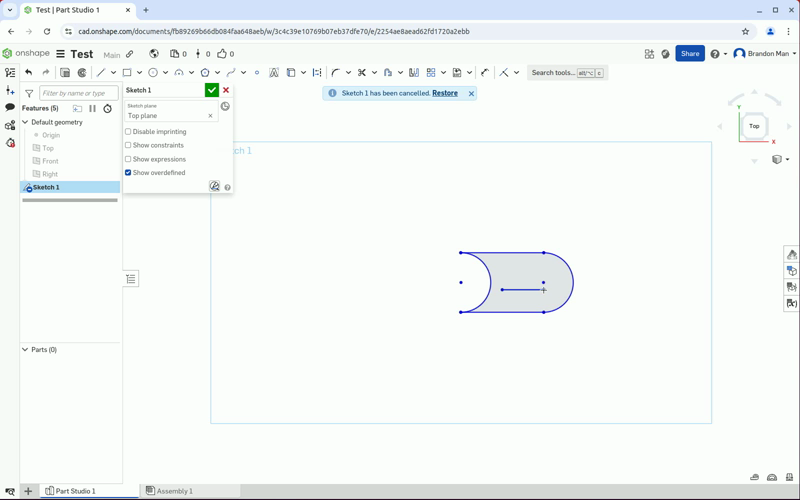
mouse_move(543, 289)
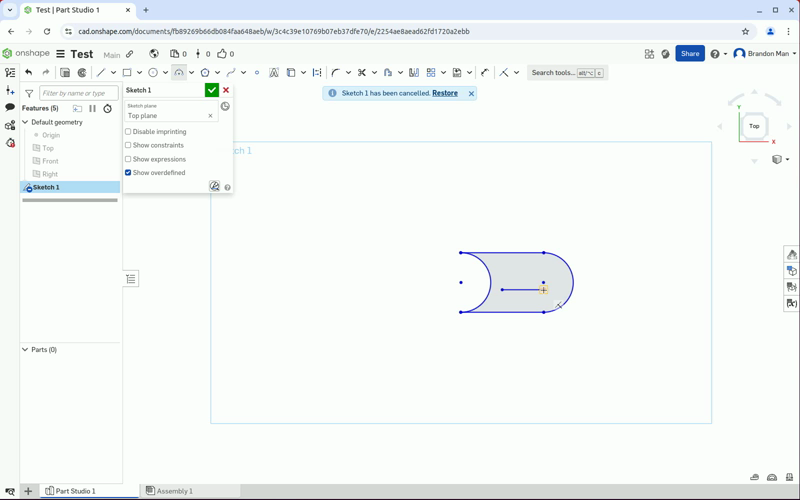
click(543, 289)
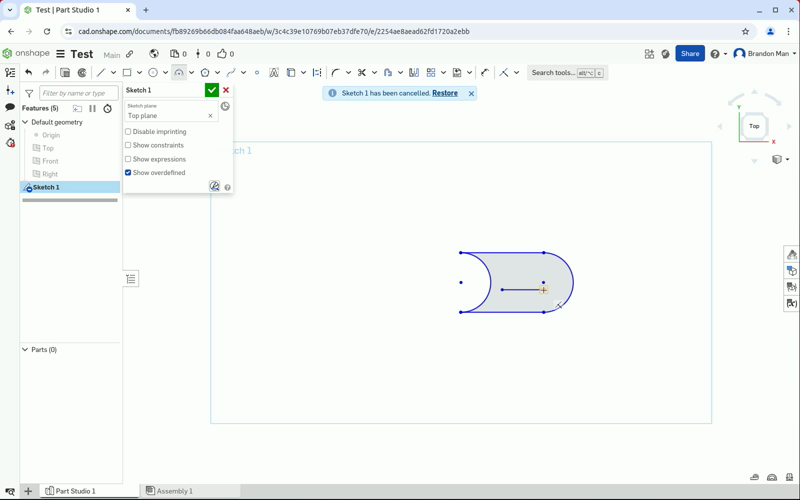
key_down(shift)
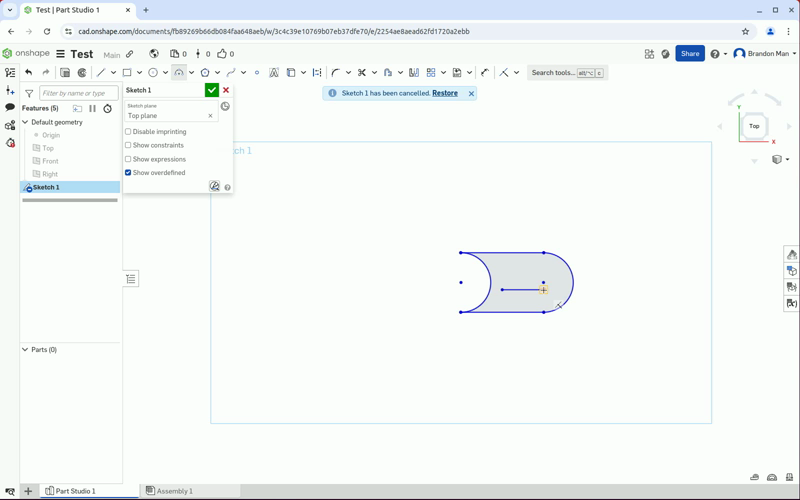
mouse_move(543, 275)
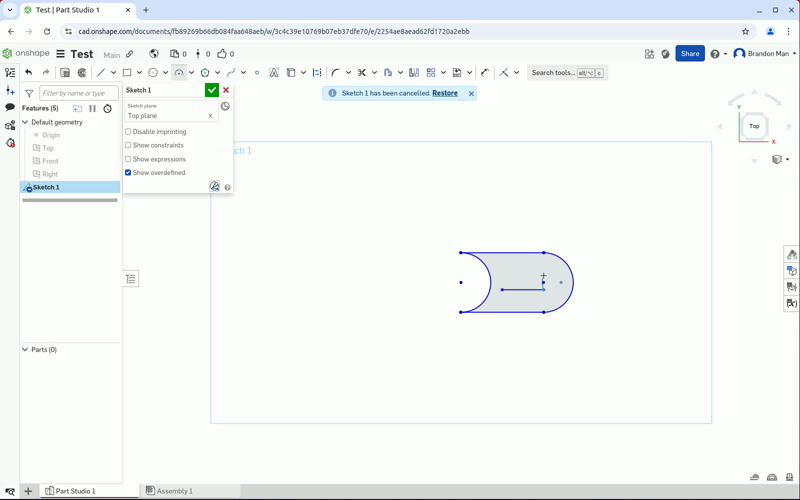
click(543, 275)
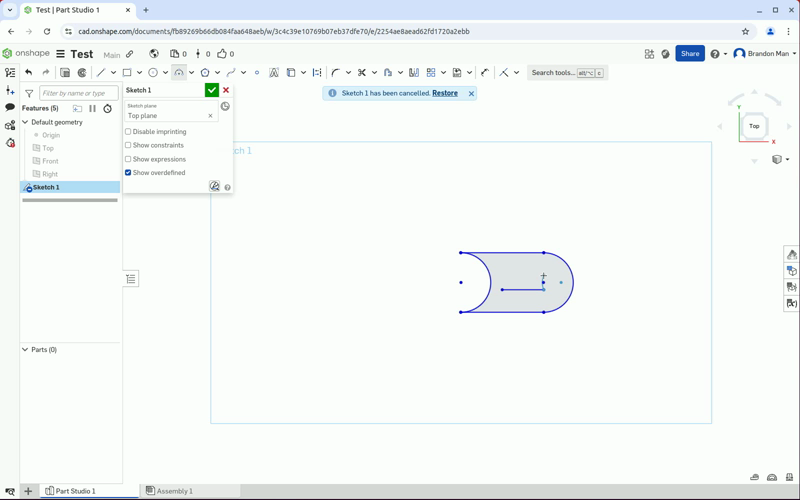
mouse_move(550, 282)
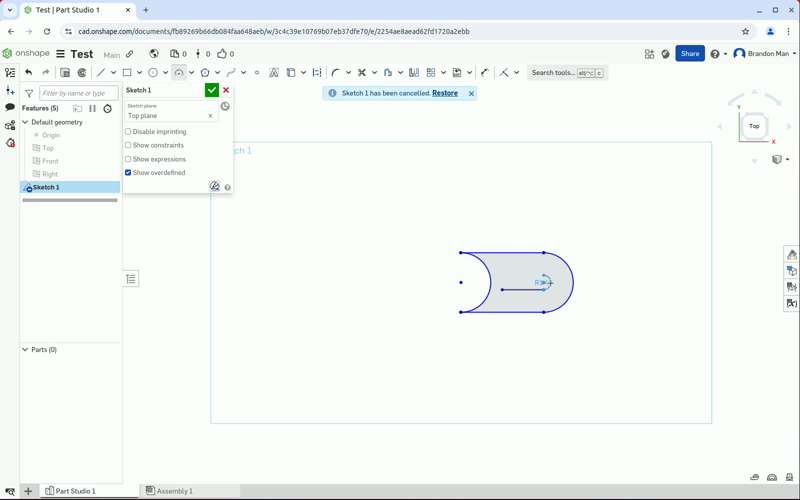
click(550, 282)
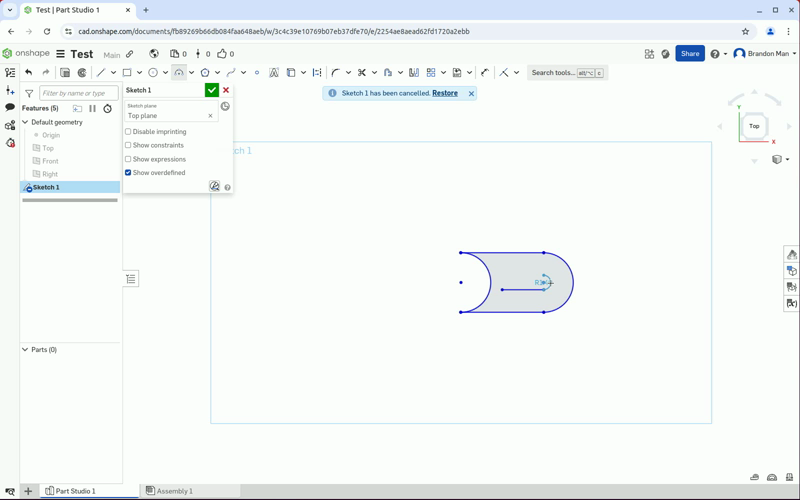
key_up(shift)
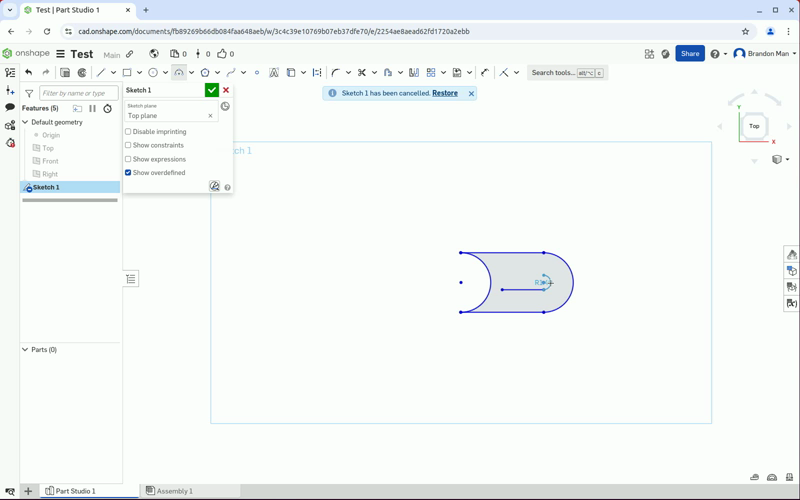
key(esc)
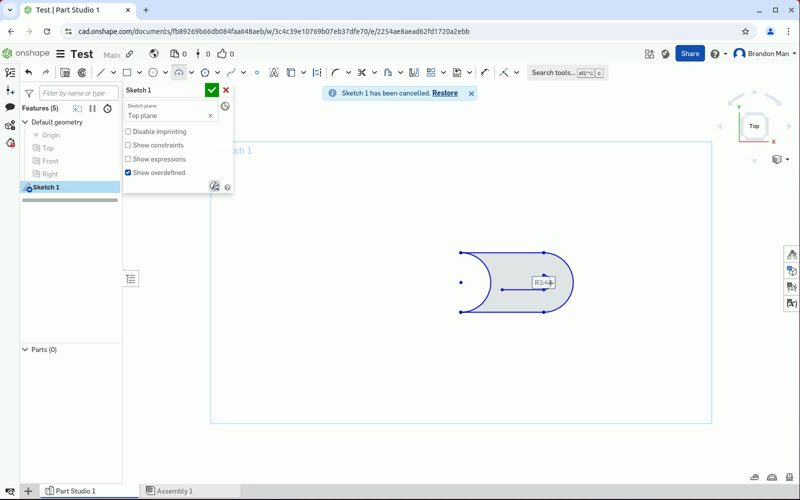
key(l)
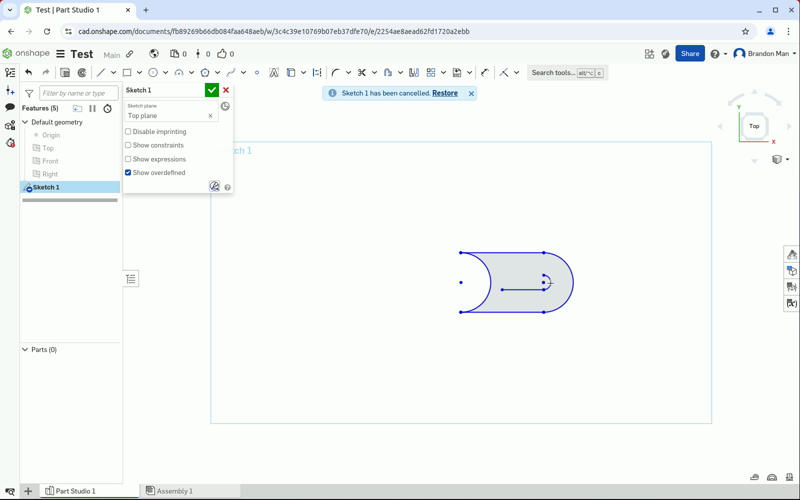
mouse_move(543, 275)
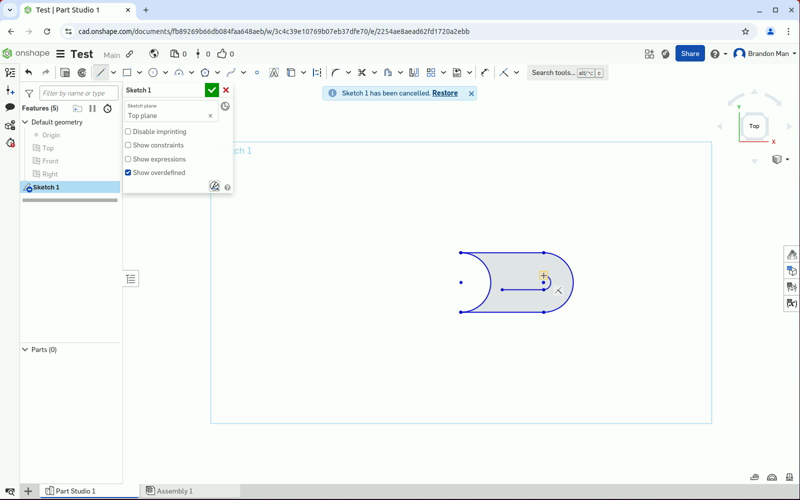
click(543, 275)
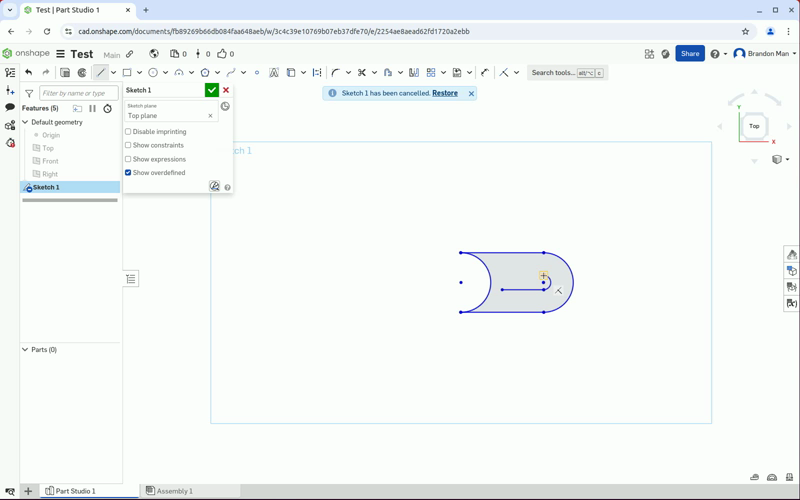
key_down(shift)
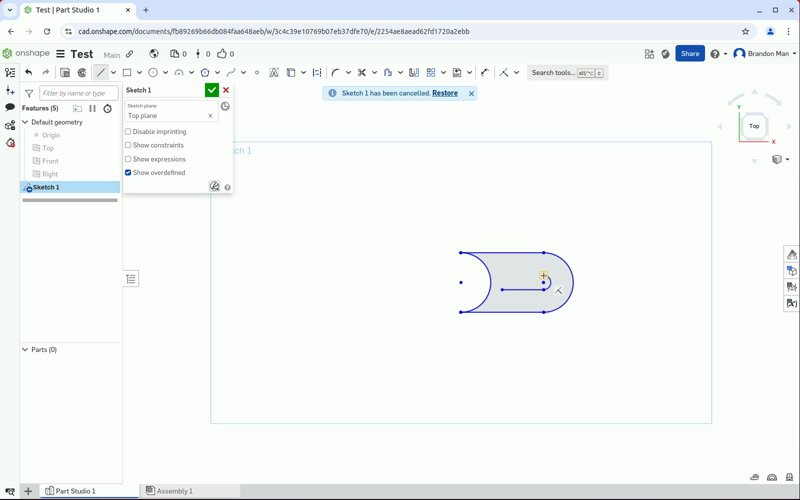
mouse_move(573, 275)
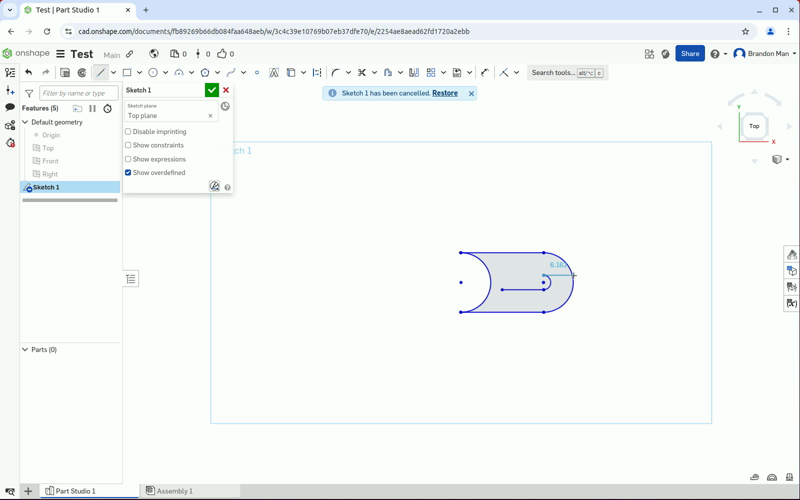
mouse_move(502, 275)
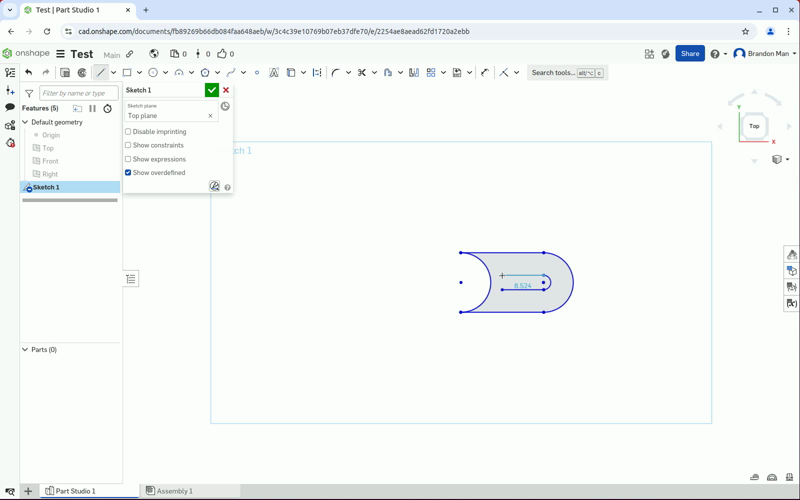
click(502, 275)
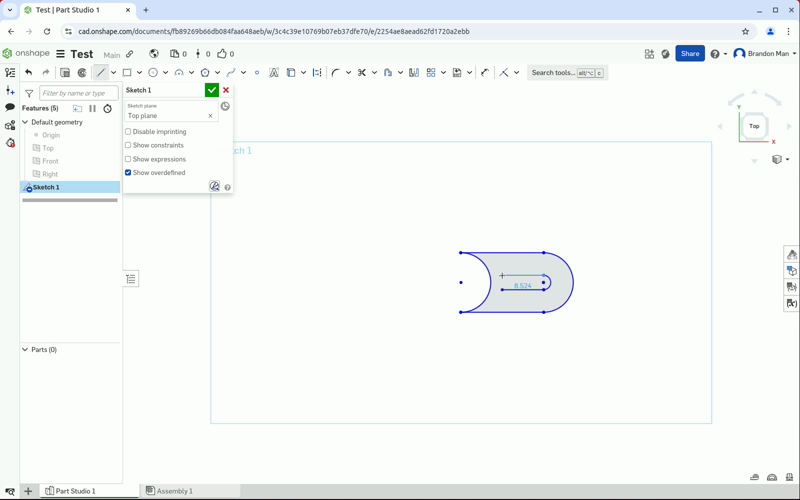
key_up(shift)
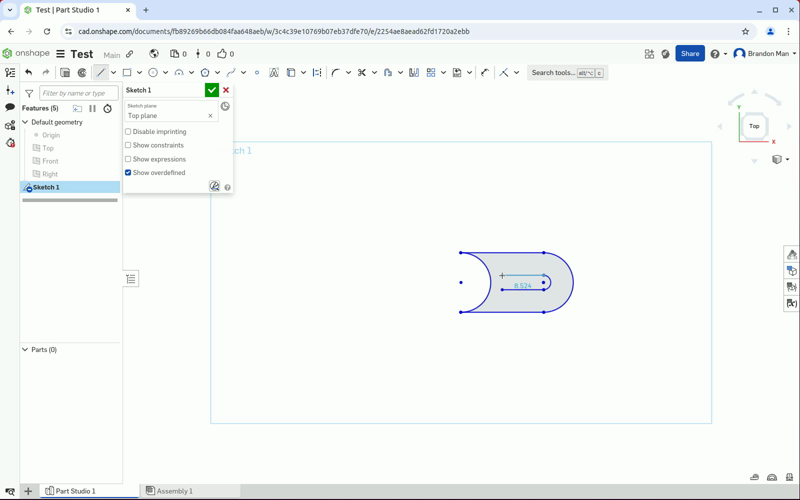
key(esc)
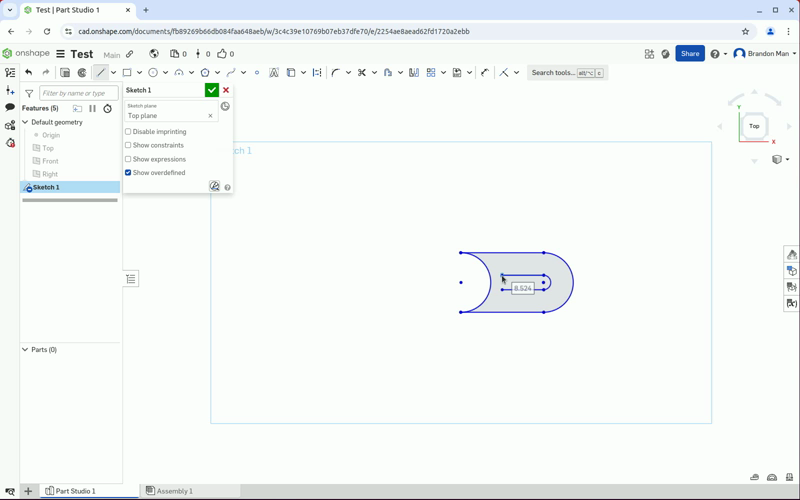
key(a)
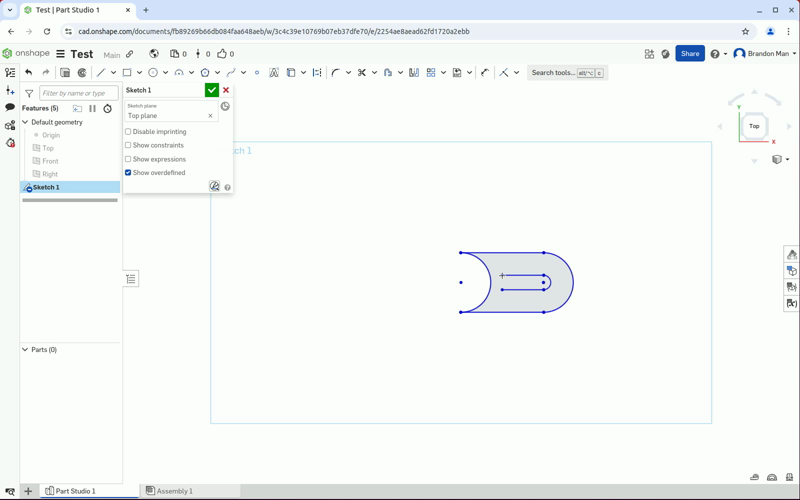
mouse_move(502, 275)
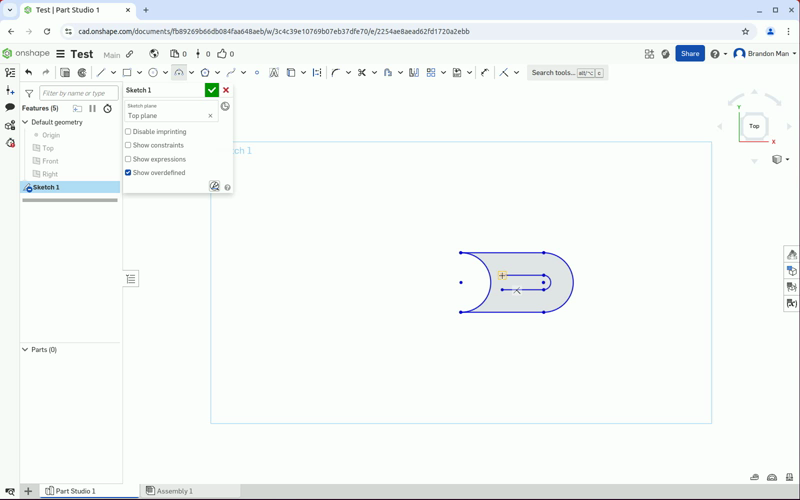
click(502, 275)
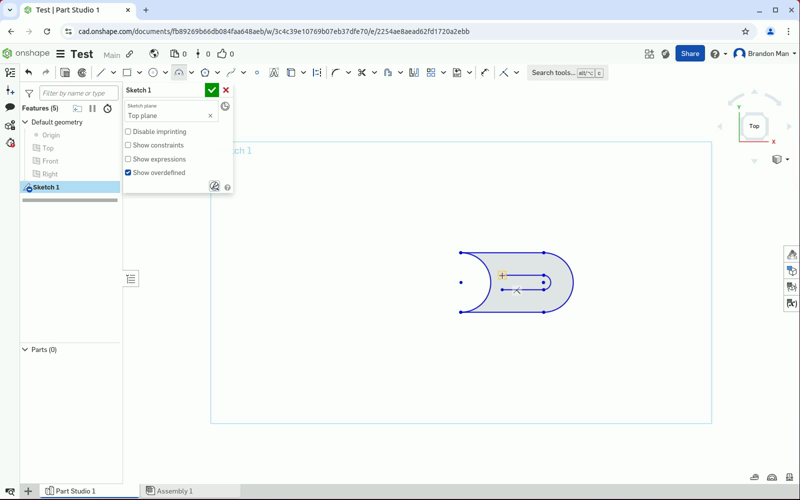
mouse_move(502, 289)
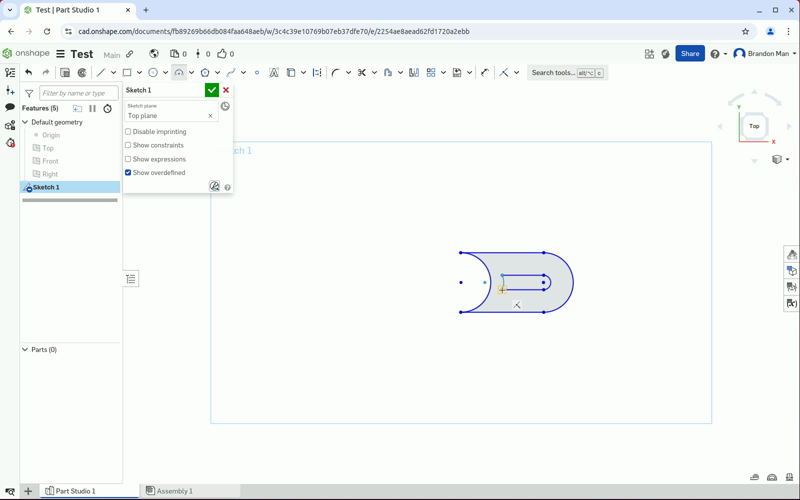
click(502, 289)
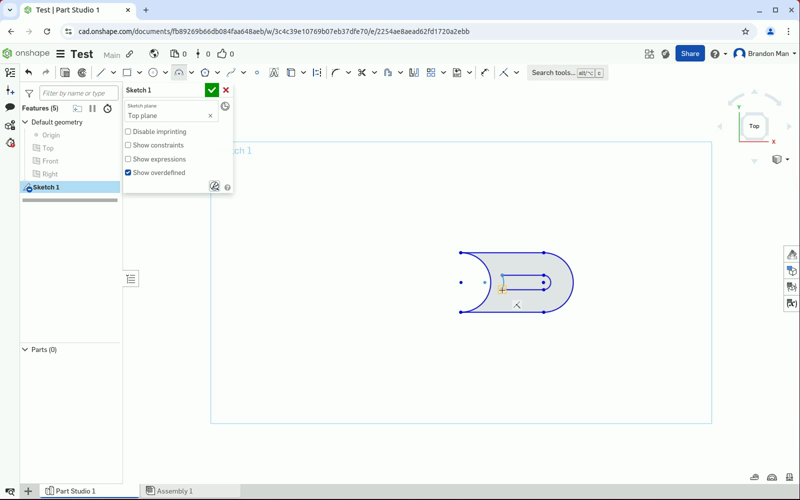
key_down(shift)
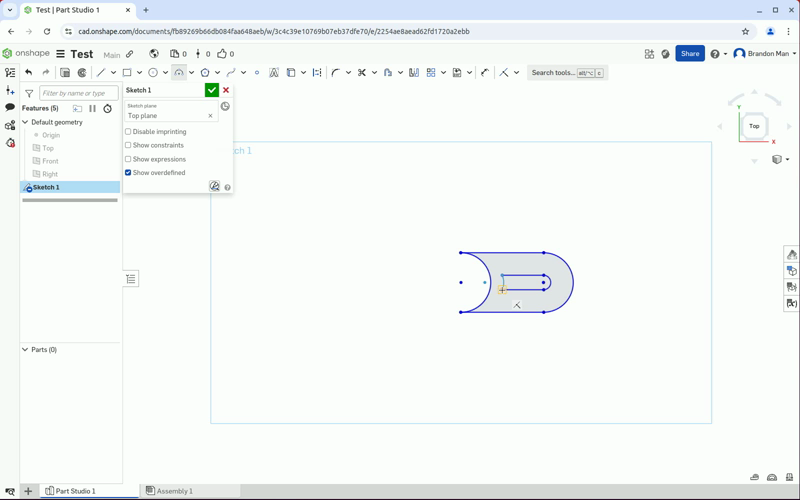
mouse_move(495, 282)
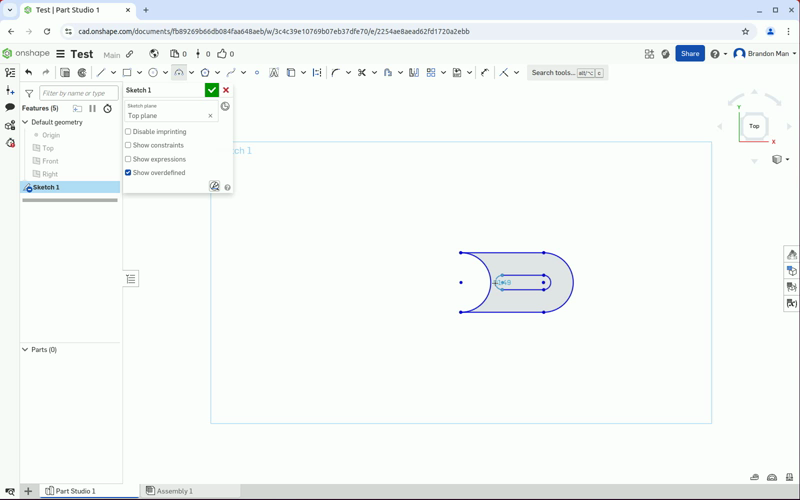
click(495, 282)
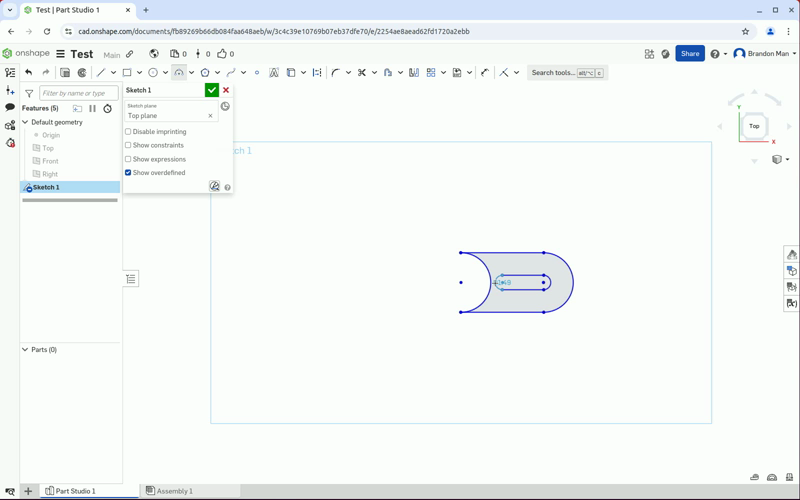
key_up(shift)
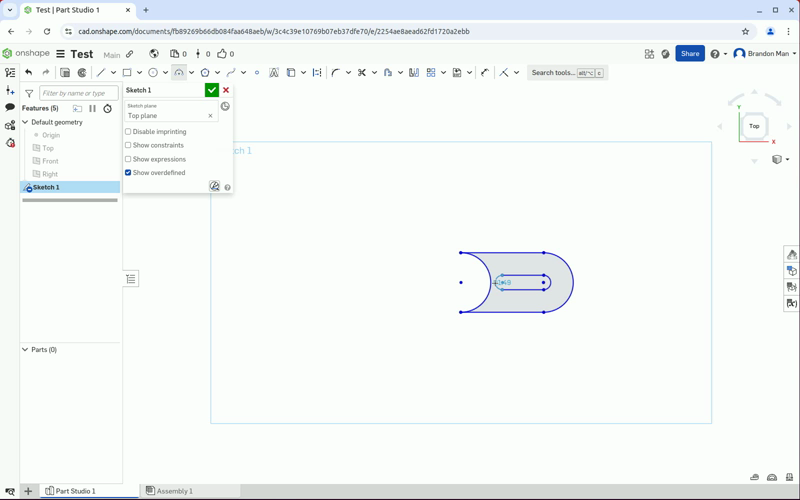
key(esc)
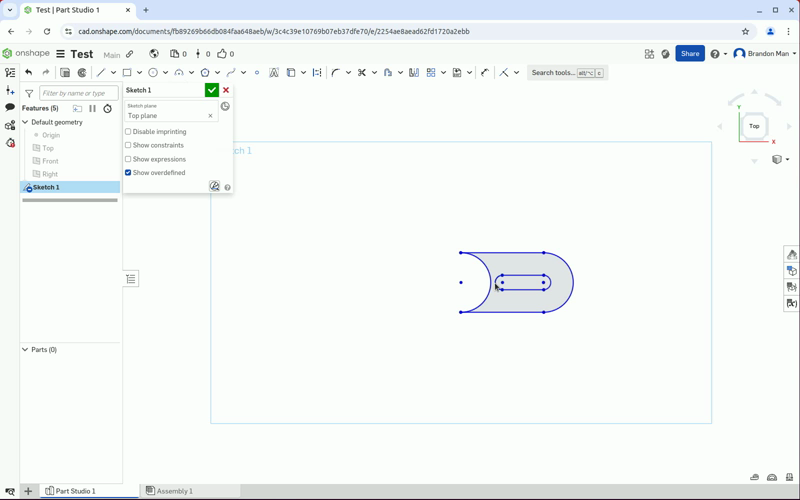
mouse_move(467, 259)
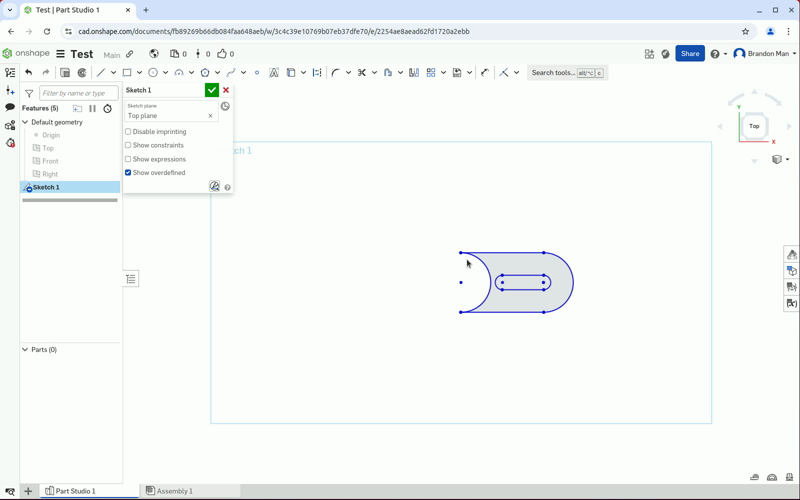
click(467, 259)
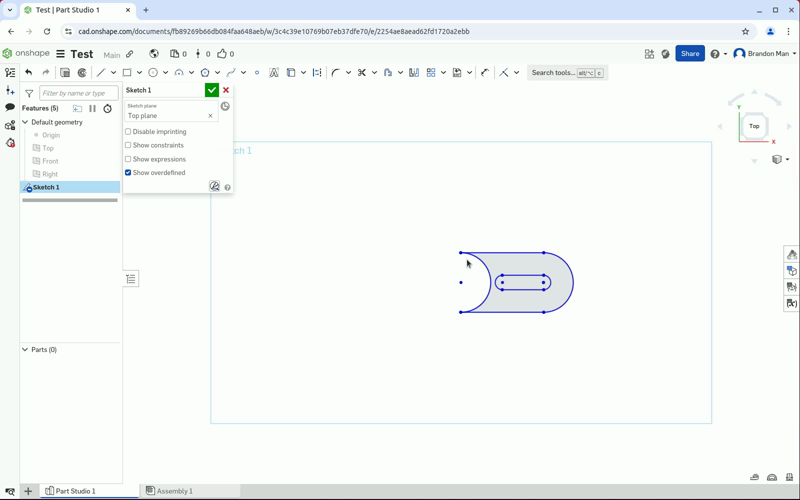
mouse_move(73, 352)
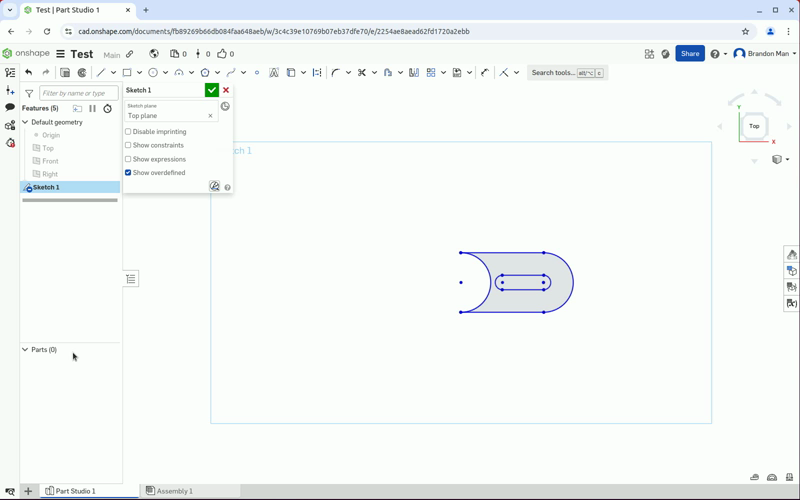
key(shift+y)
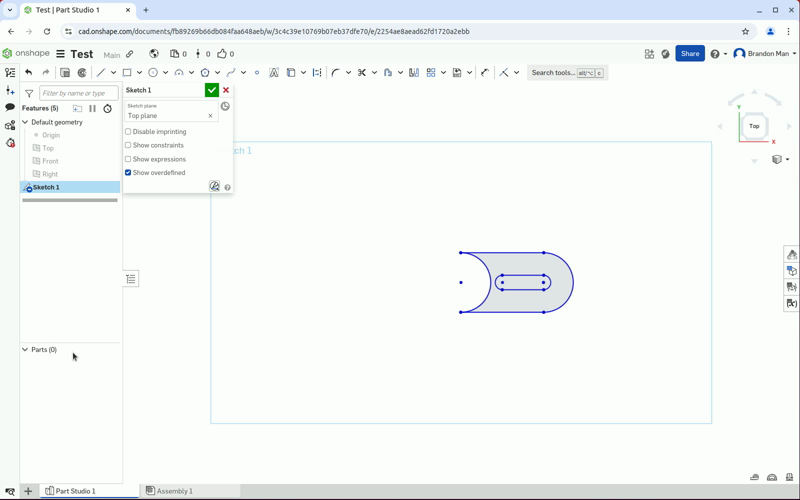
key(shift+e)
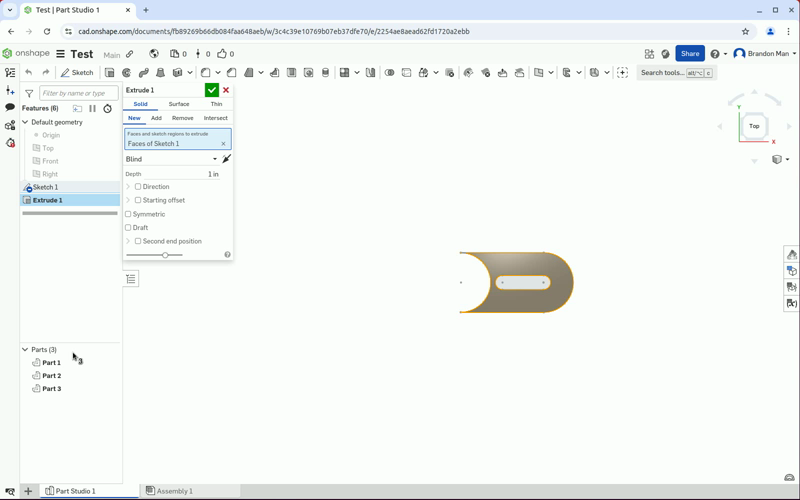
mouse_move(143, 106)
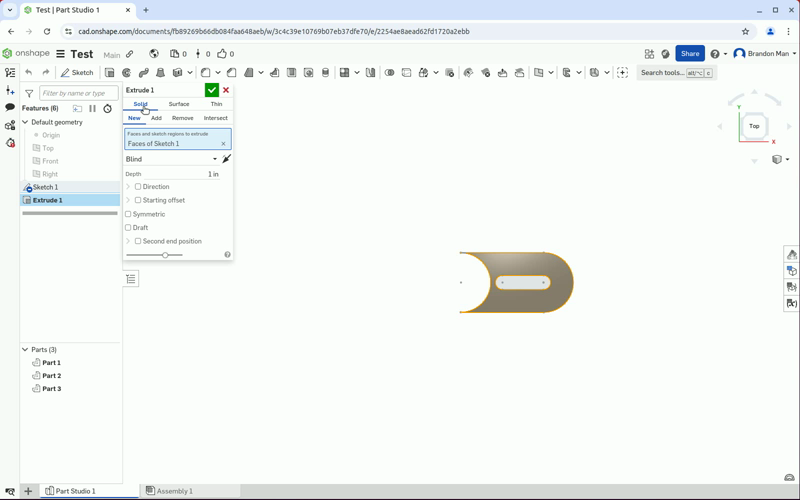
click(143, 106)
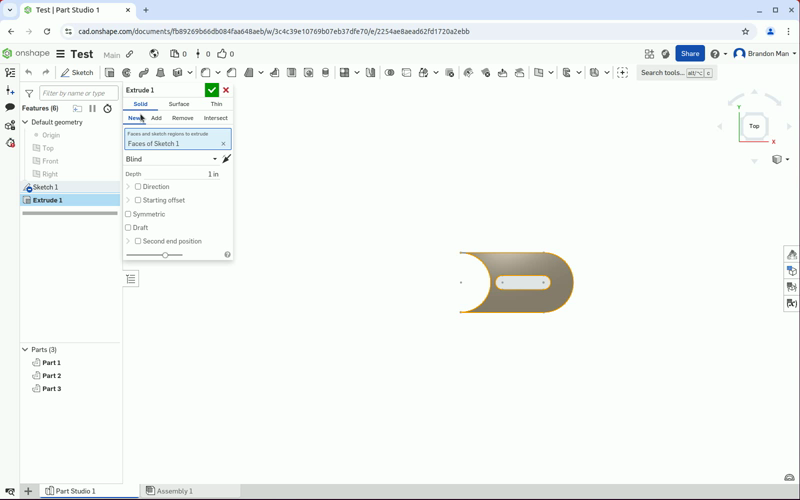
mouse_move(137, 120)
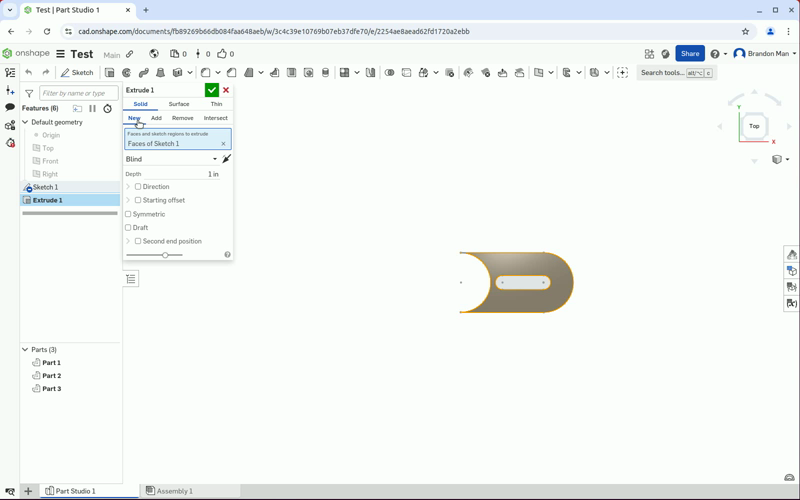
click(137, 120)
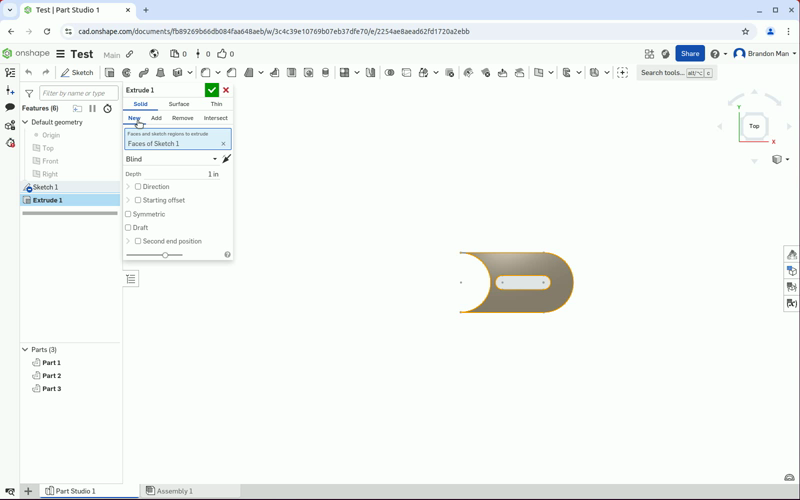
key(tab, 4)
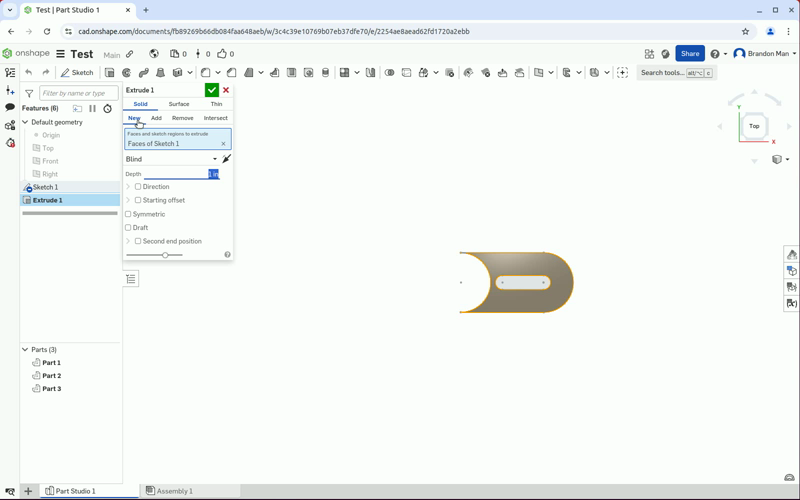
text(2.407)
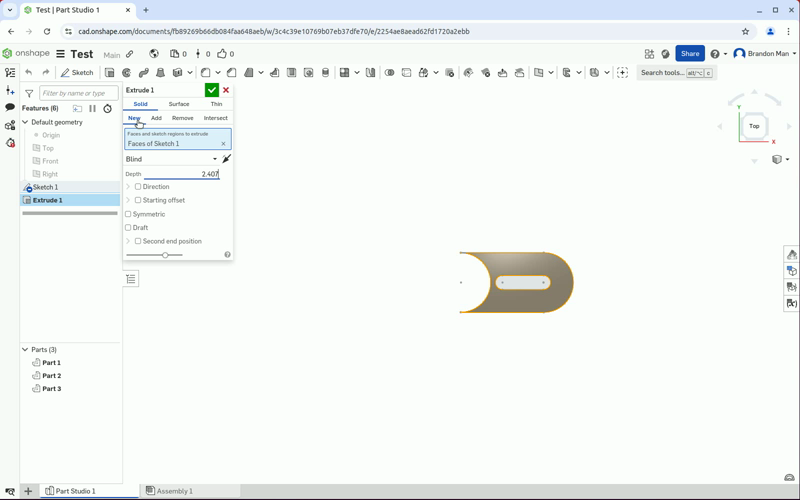
key(enter)
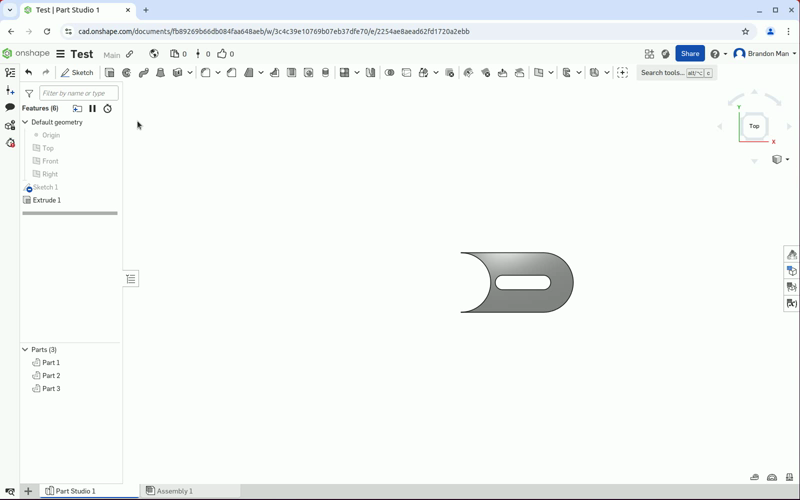
key(shift+h)
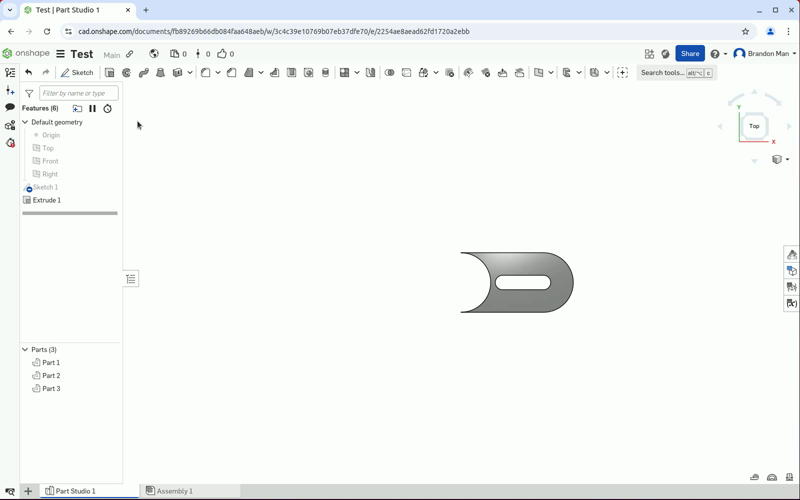
key(shift+h)
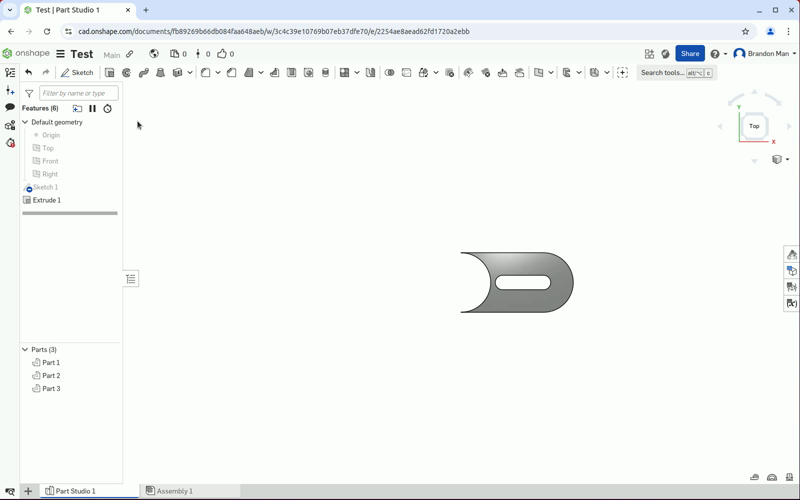
mouse_move(73, 189)
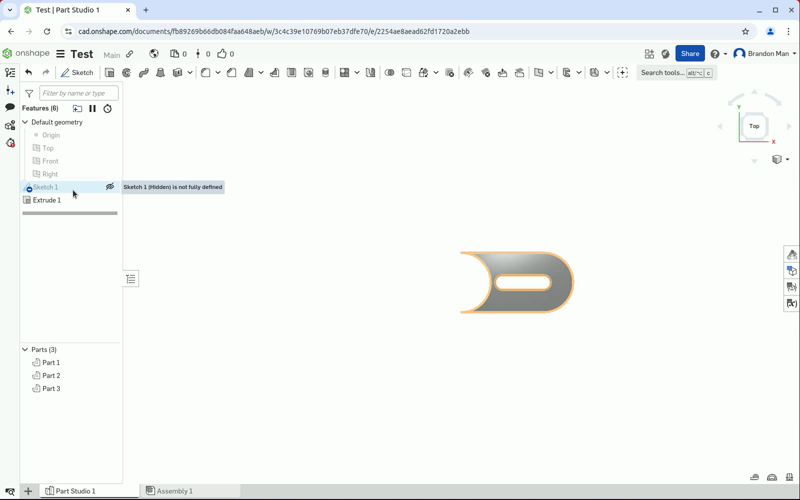
click(73, 189)
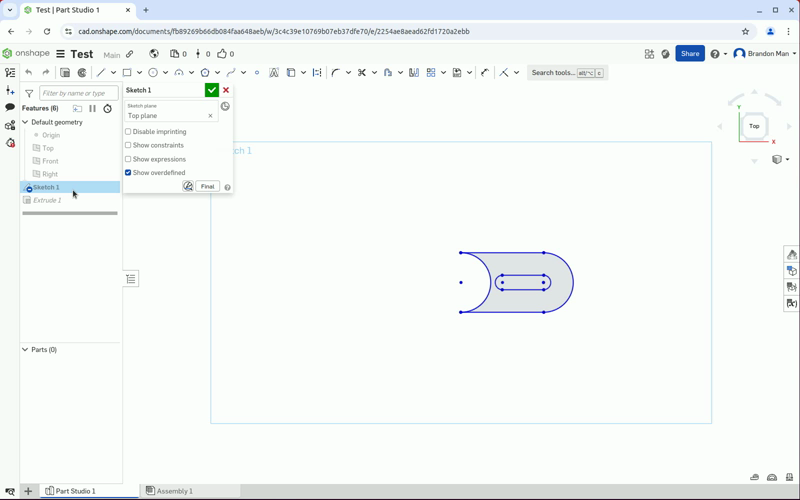
mouse_move(229, 92)
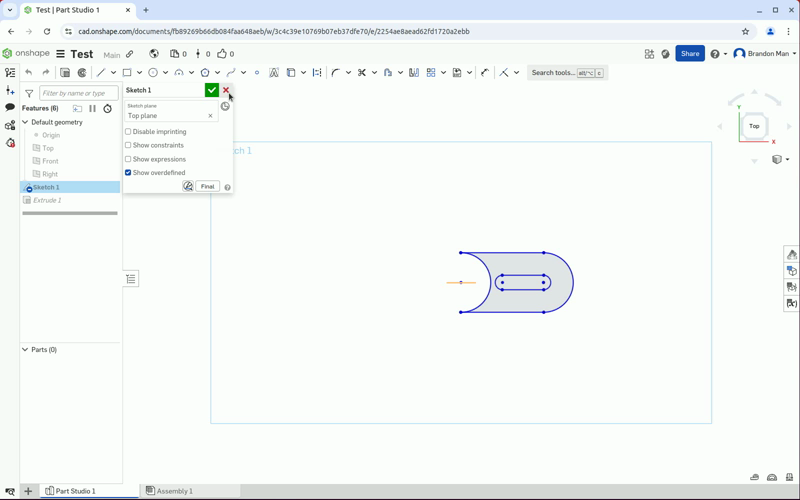
click(229, 92)
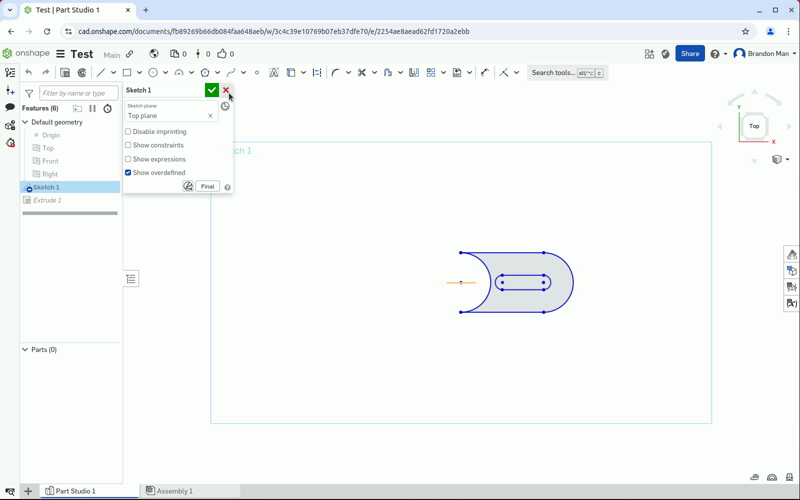
key(shift+s)
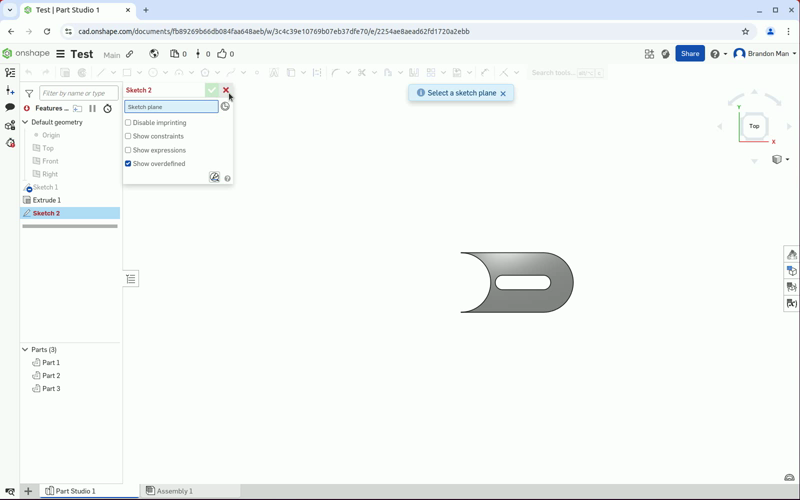
mouse_move(73, 150)
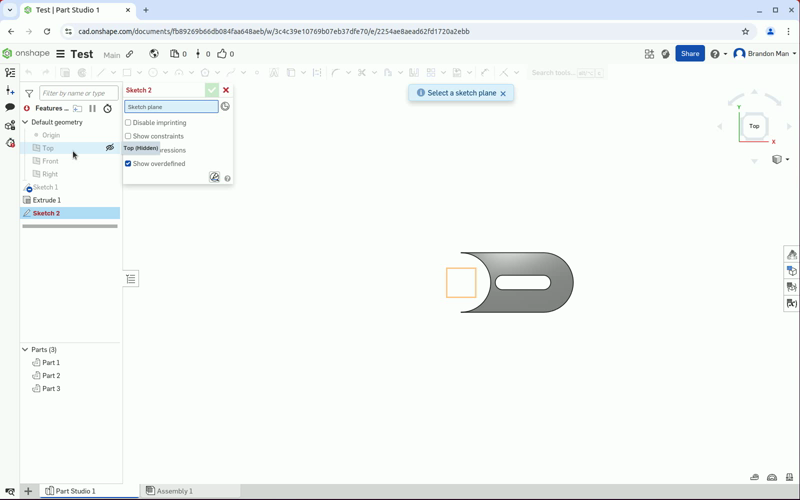
click(73, 150)
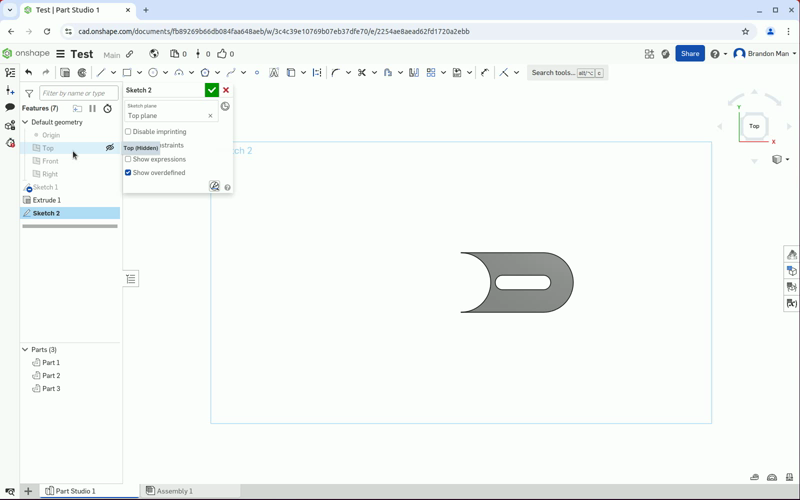
mouse_move(73, 352)
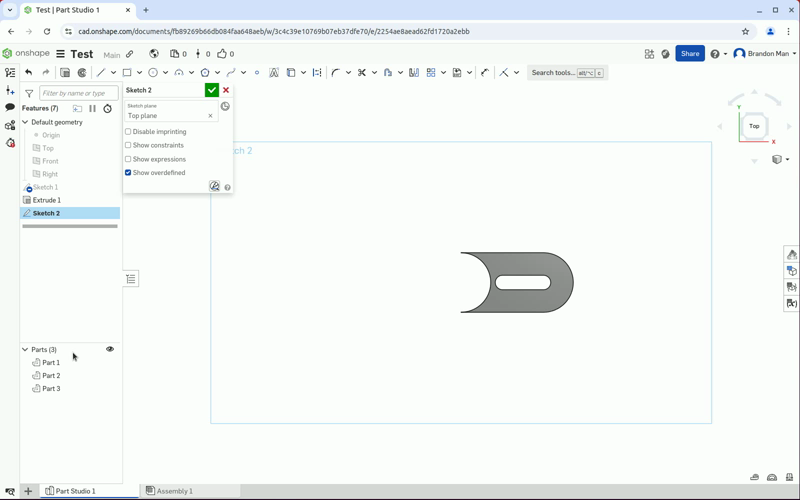
key(y)
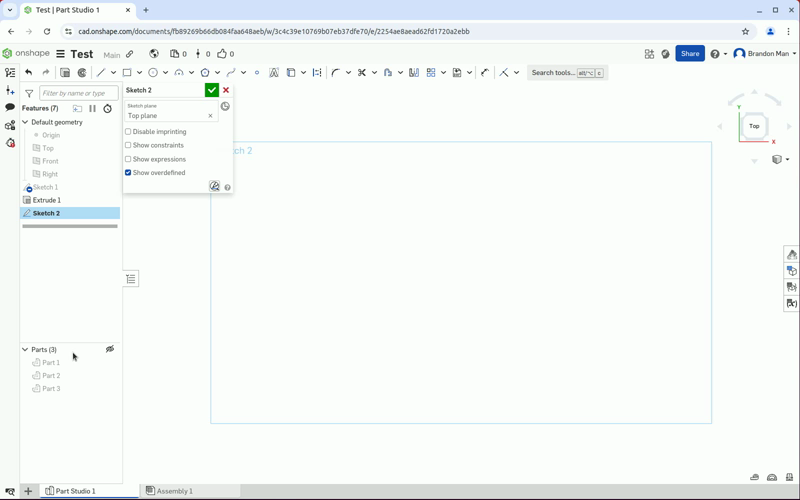
key(c)
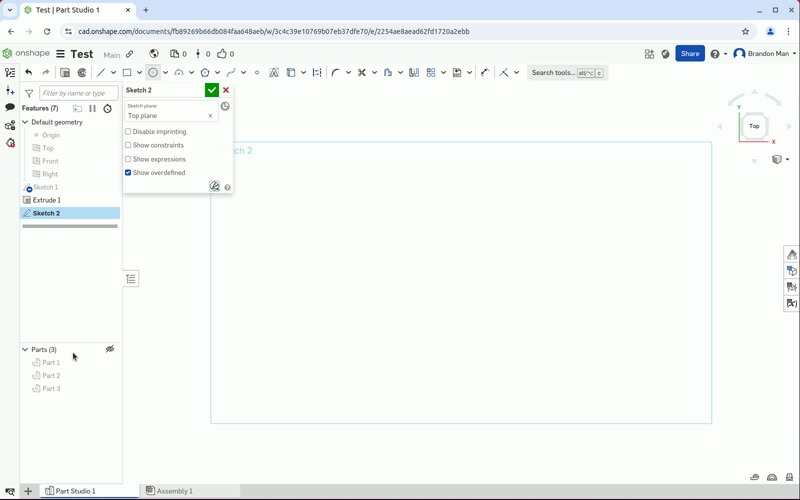
key_down(shift)
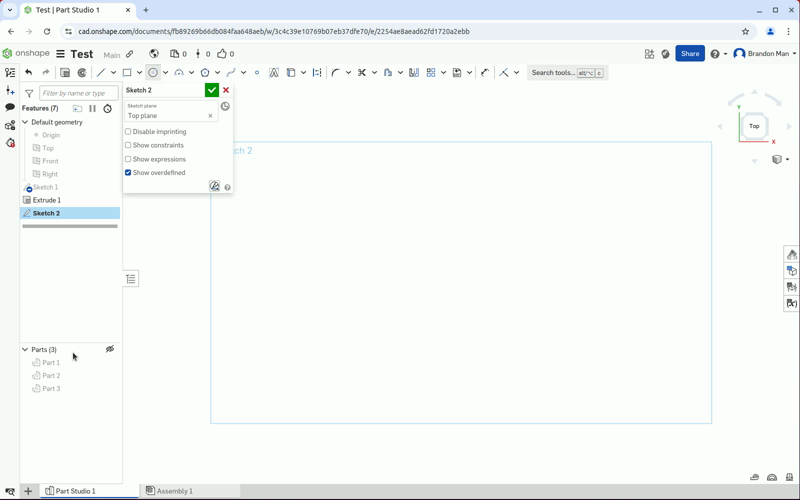
mouse_move(461, 282)
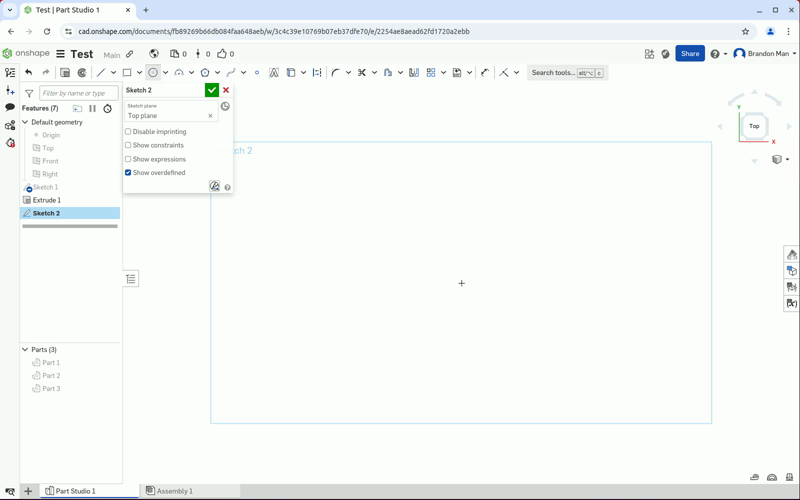
click(461, 282)
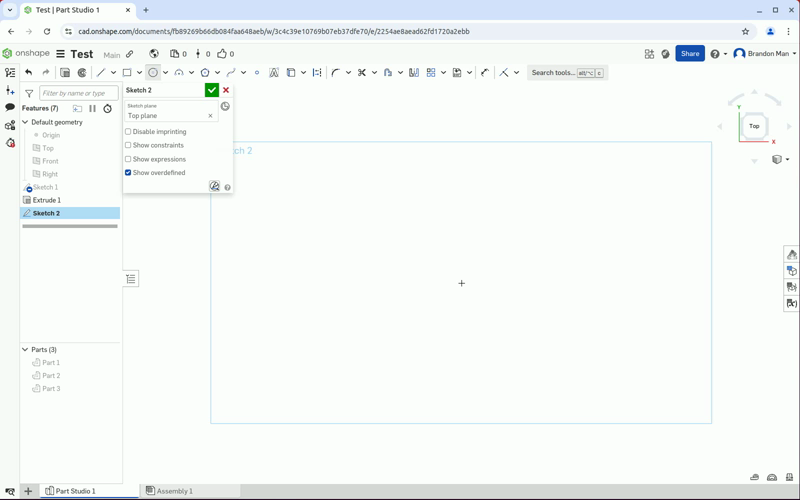
key_up(shift)
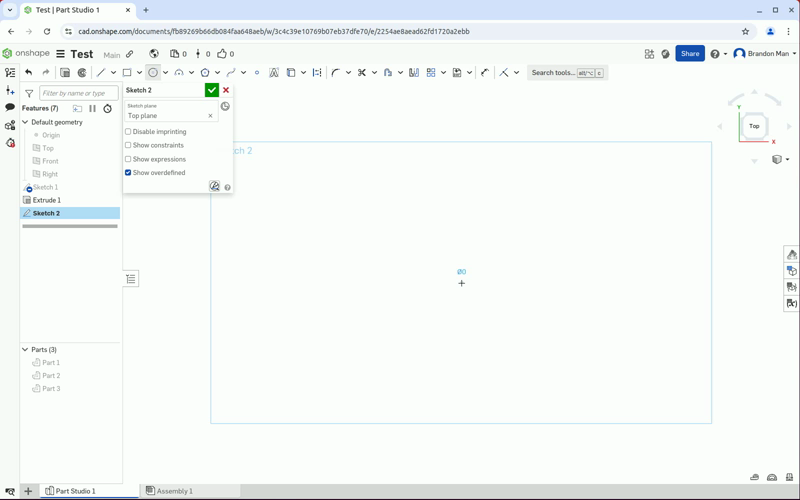
mouse_move(492, 282)
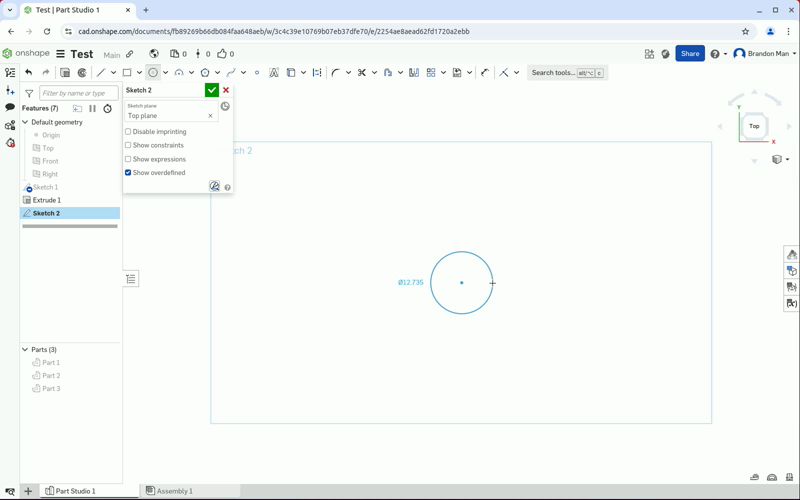
click(492, 282)
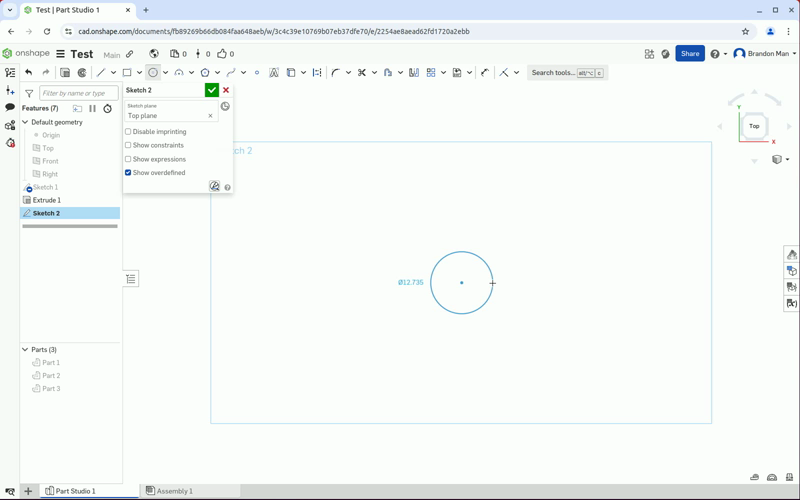
key(esc)
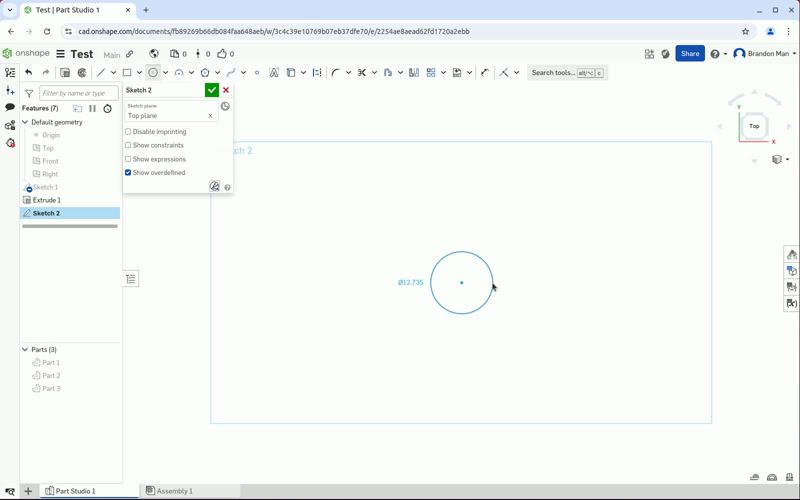
key(c)
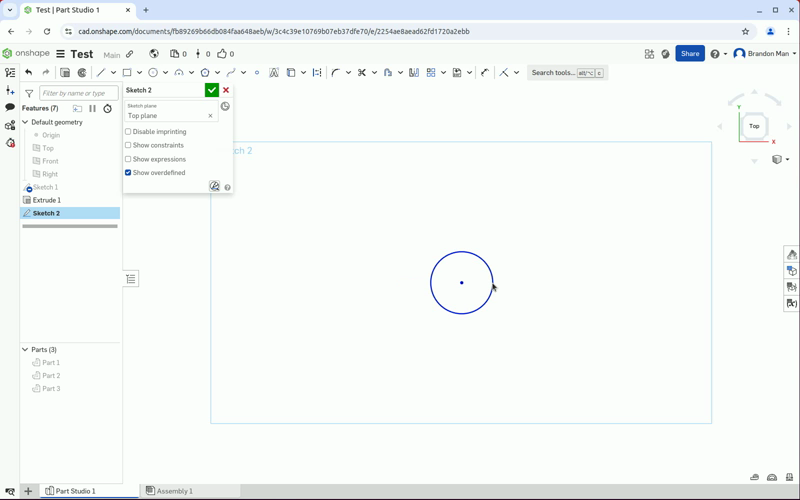
key_down(shift)
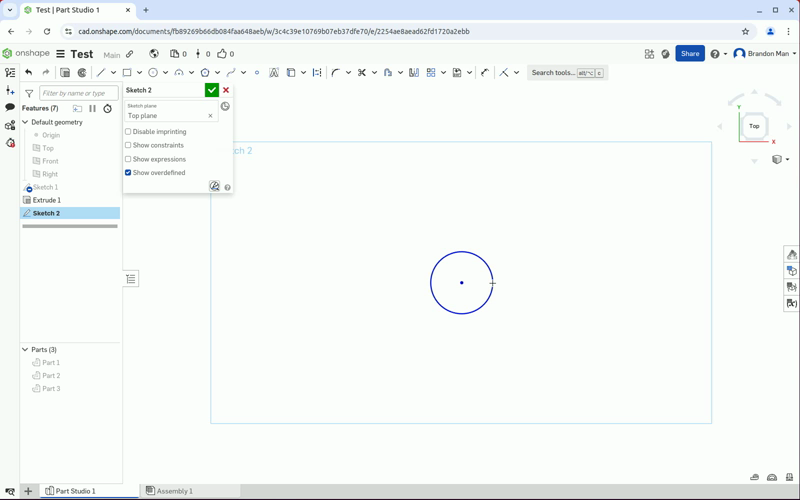
mouse_move(461, 282)
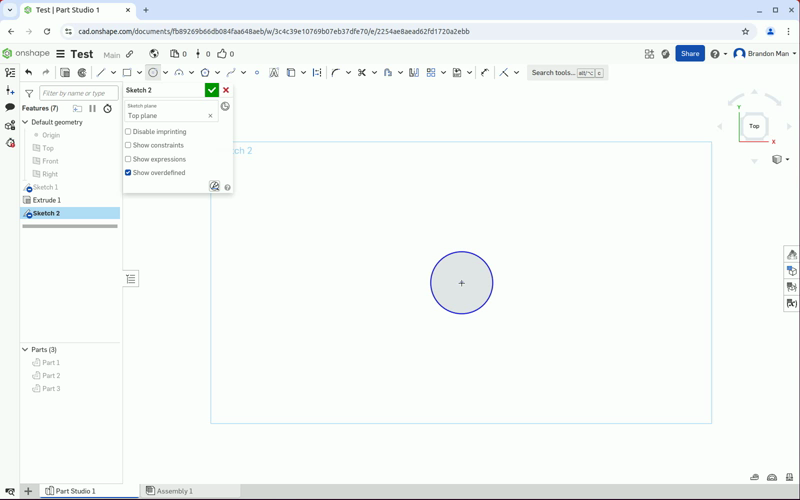
click(461, 282)
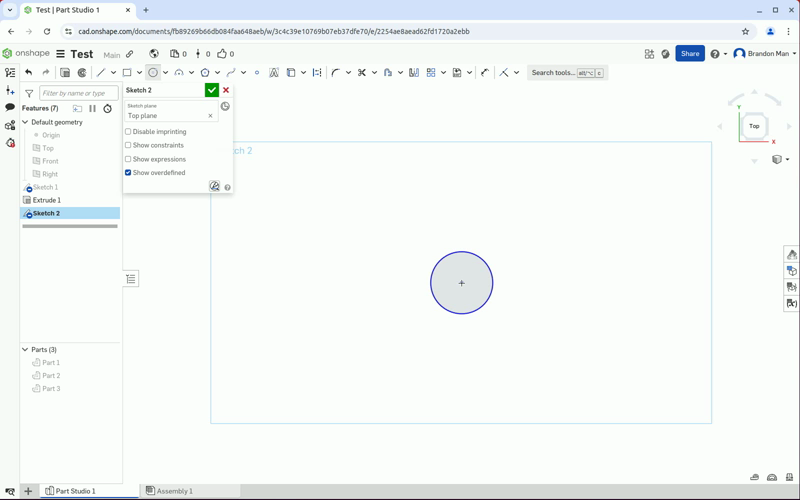
key_up(shift)
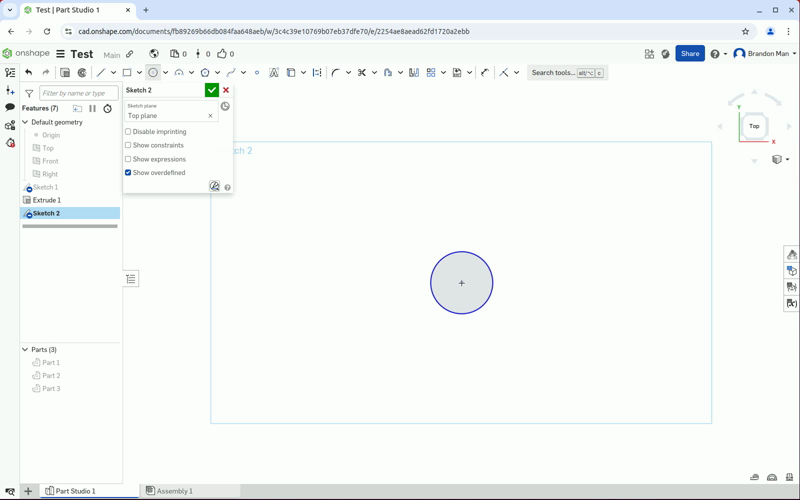
mouse_move(482, 282)
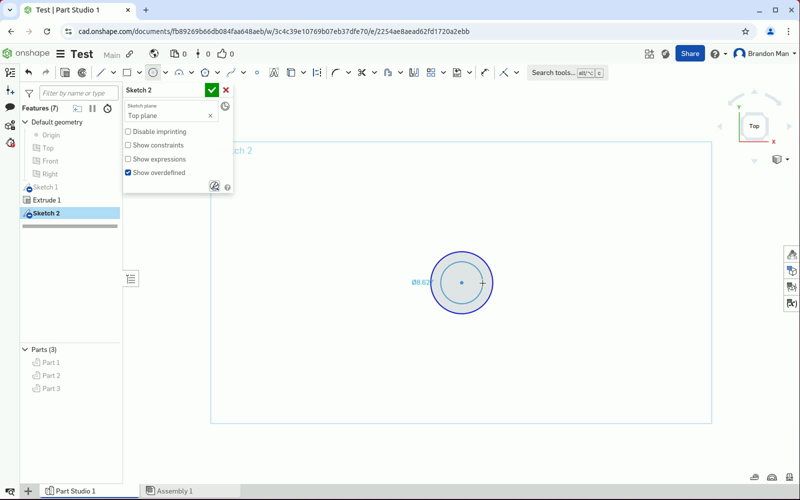
click(482, 282)
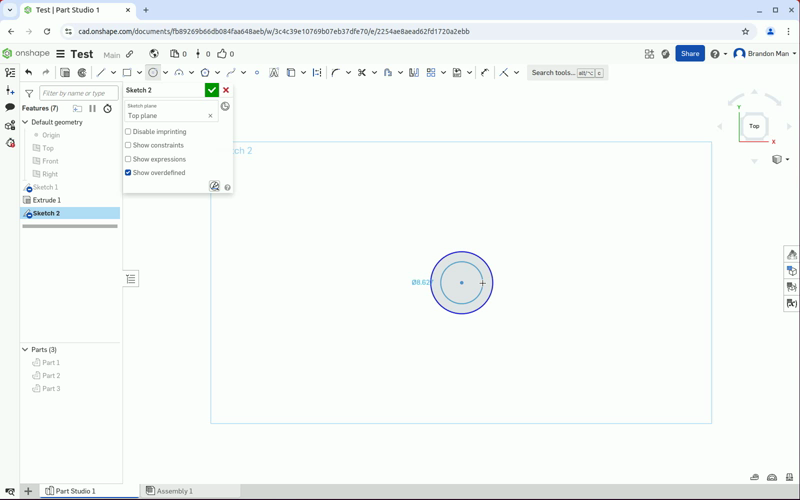
key(esc)
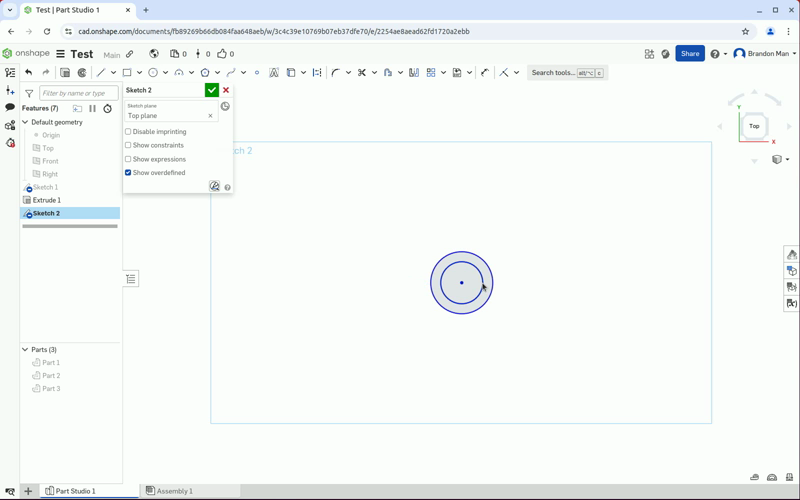
mouse_move(462, 255)
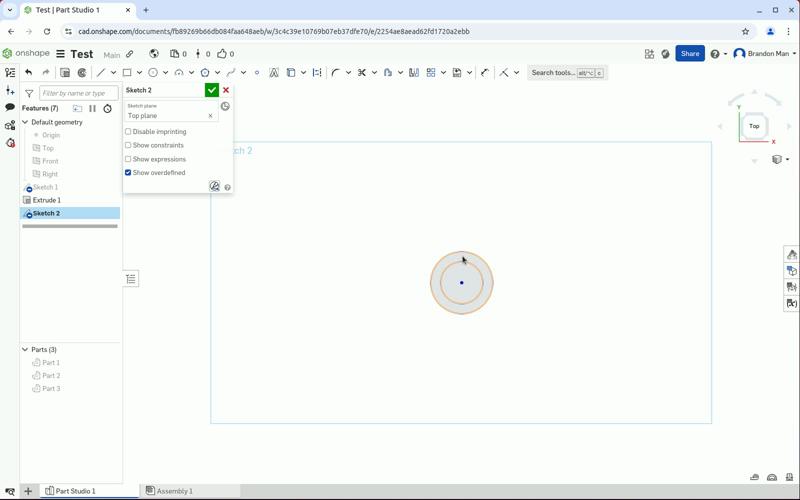
scroll(6)
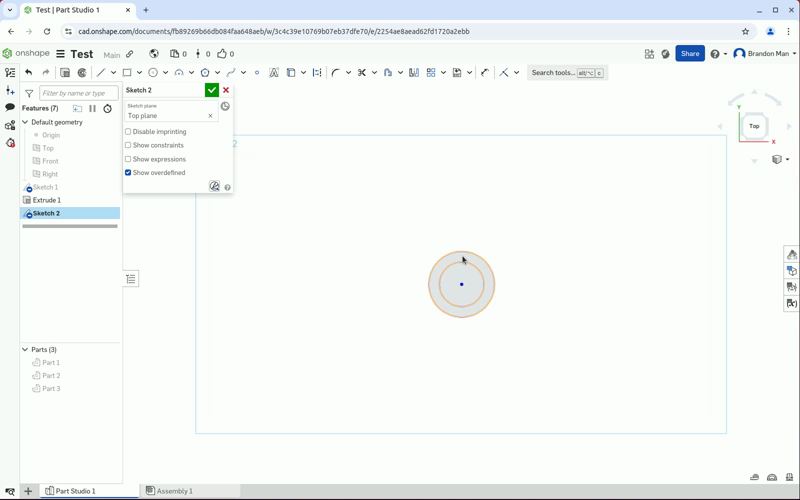
scroll(6)
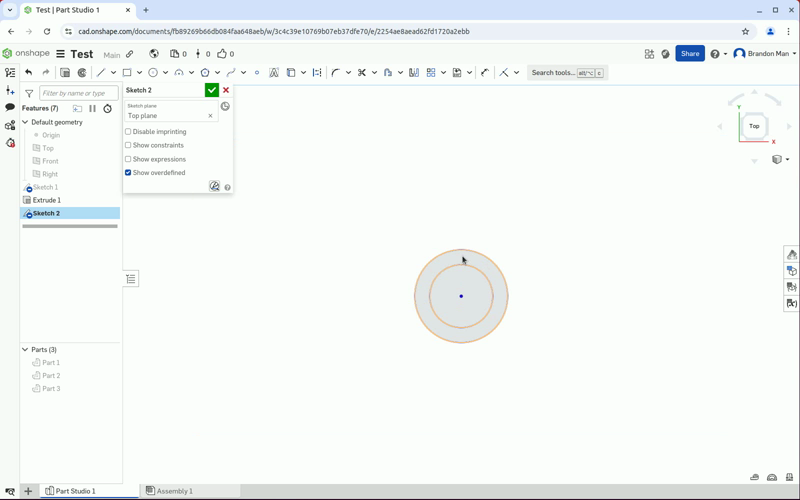
scroll(6)
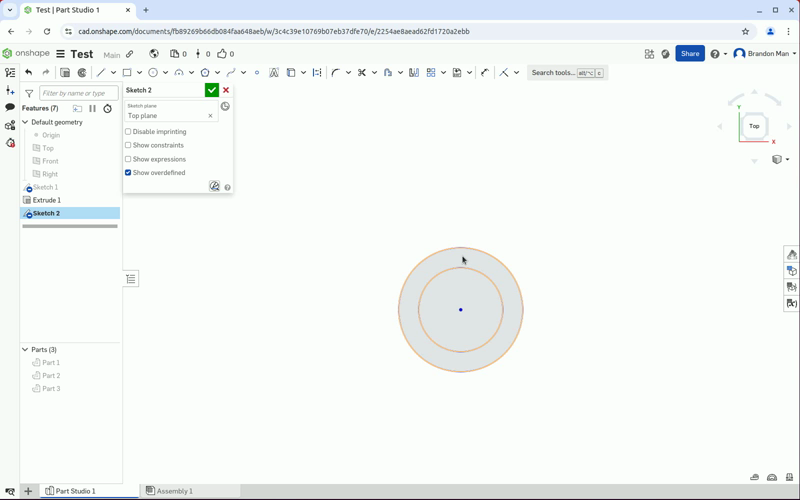
scroll(6)
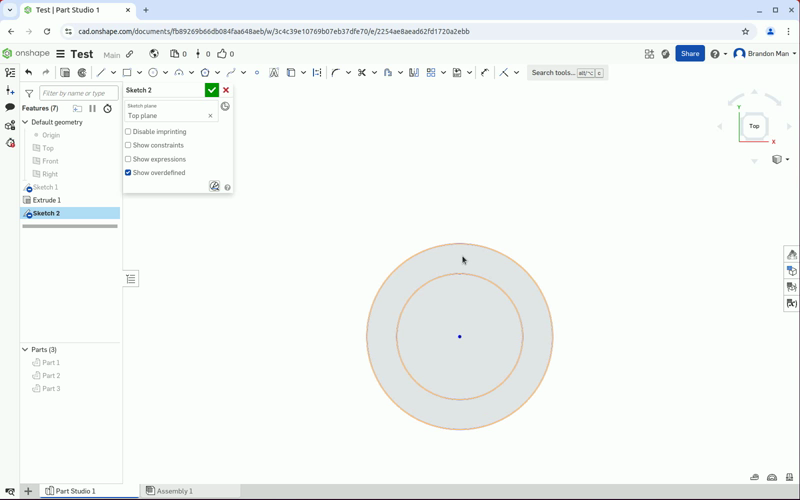
scroll(6)
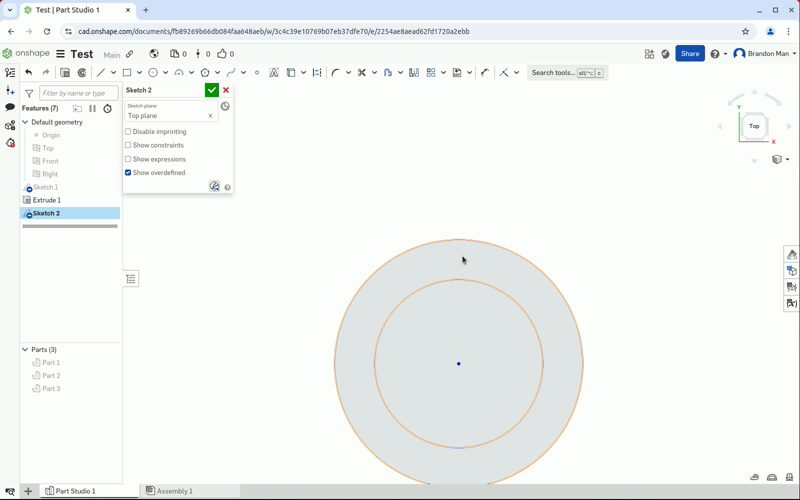
scroll(6)
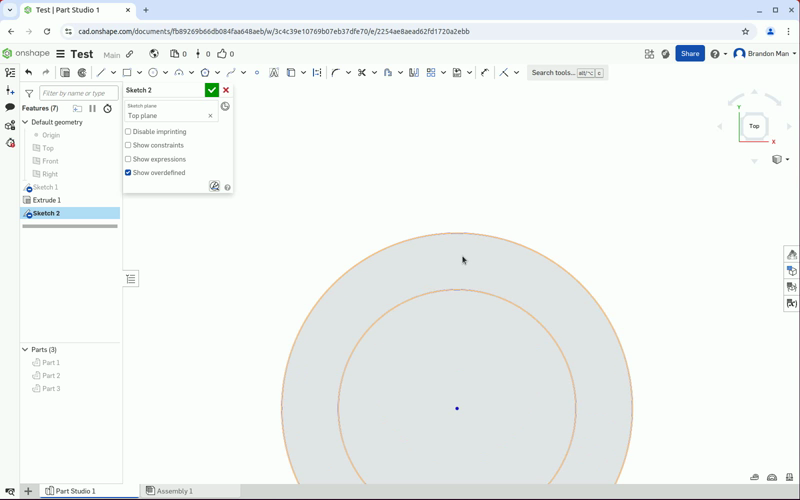
scroll(6)
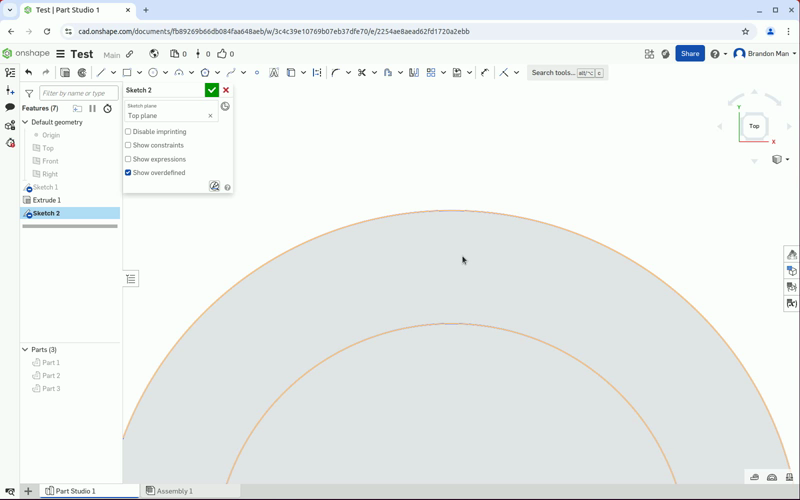
click(462, 255)
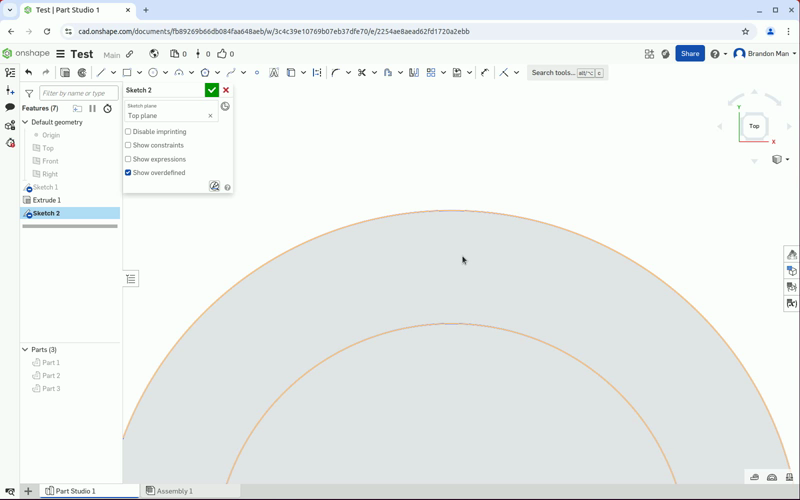
scroll(-6)
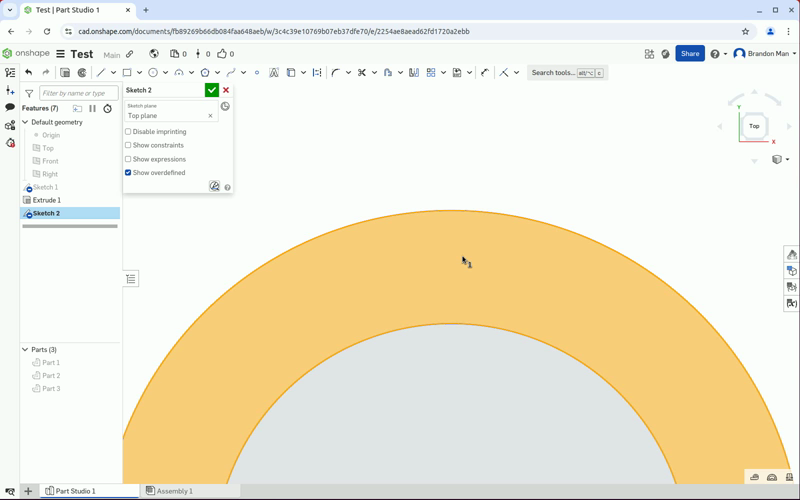
scroll(-6)
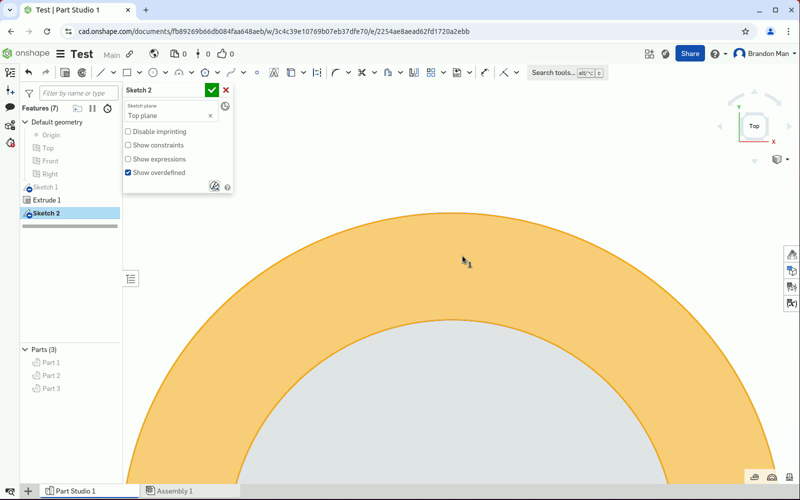
scroll(-6)
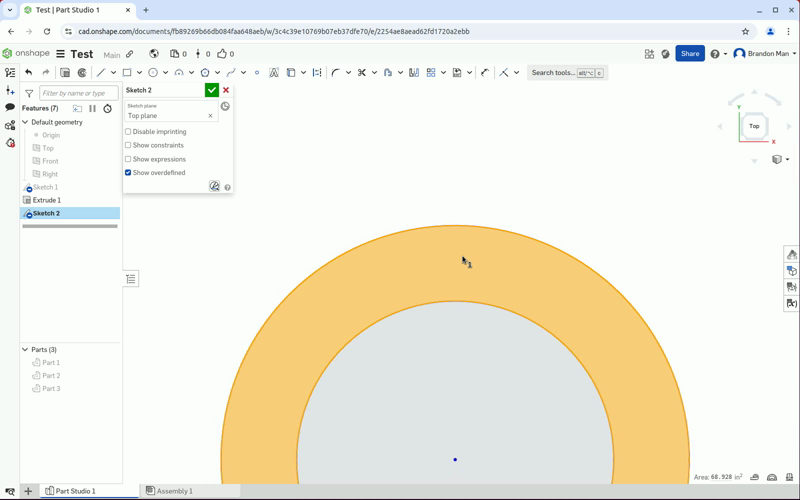
scroll(-6)
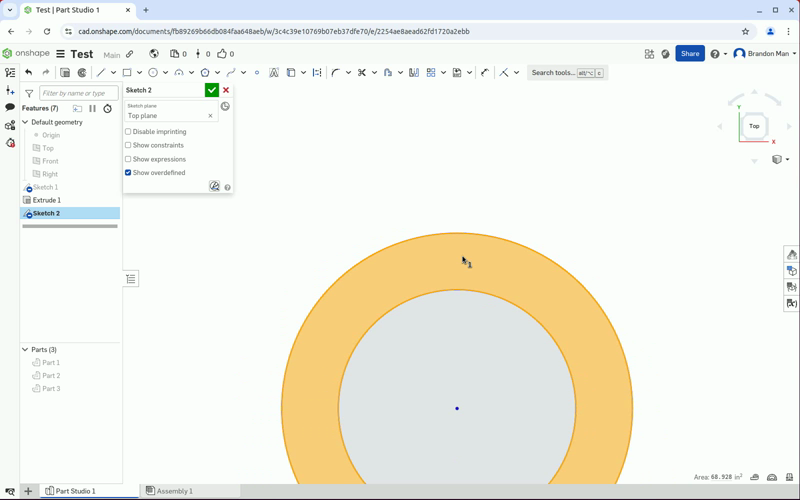
scroll(-6)
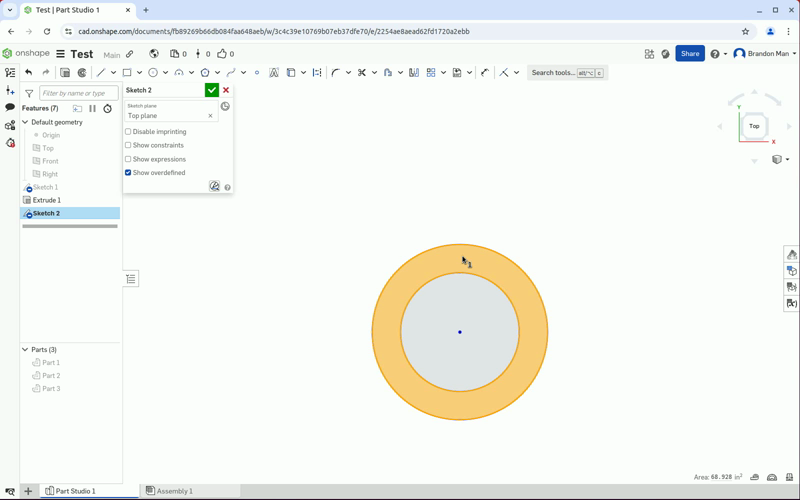
scroll(-6)
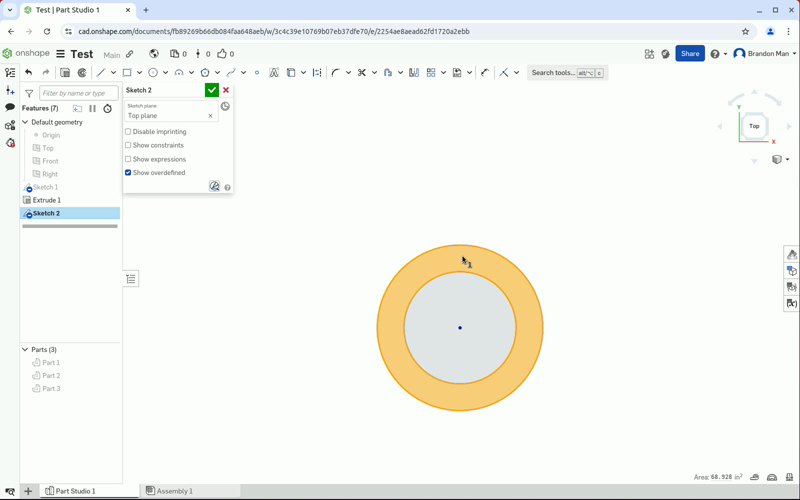
scroll(-6)
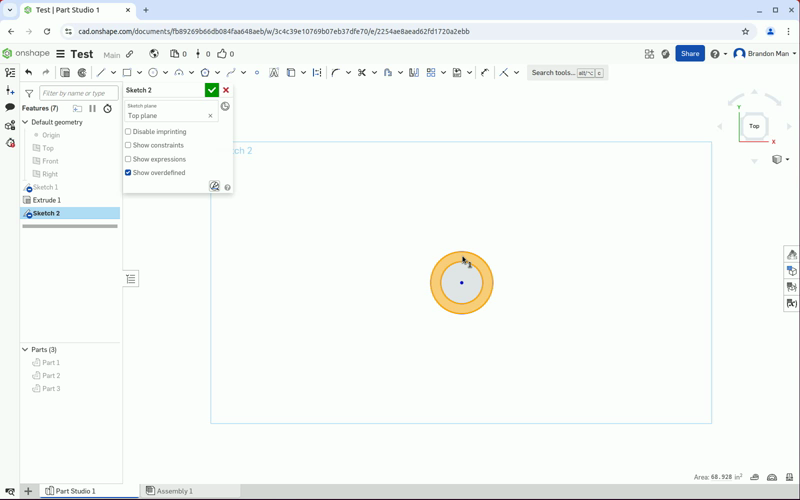
mouse_move(73, 352)
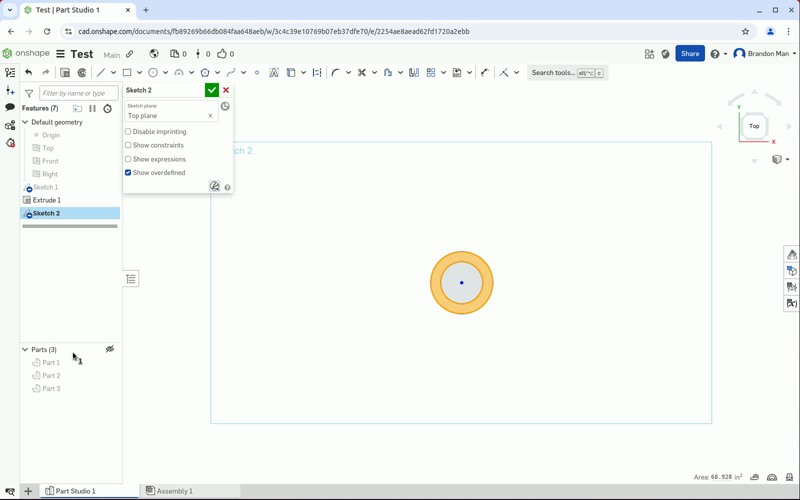
key(shift+y)
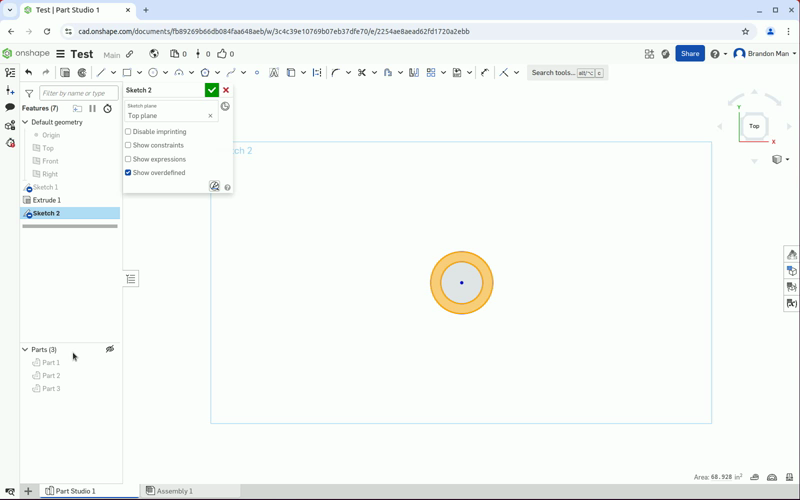
key(shift+e)
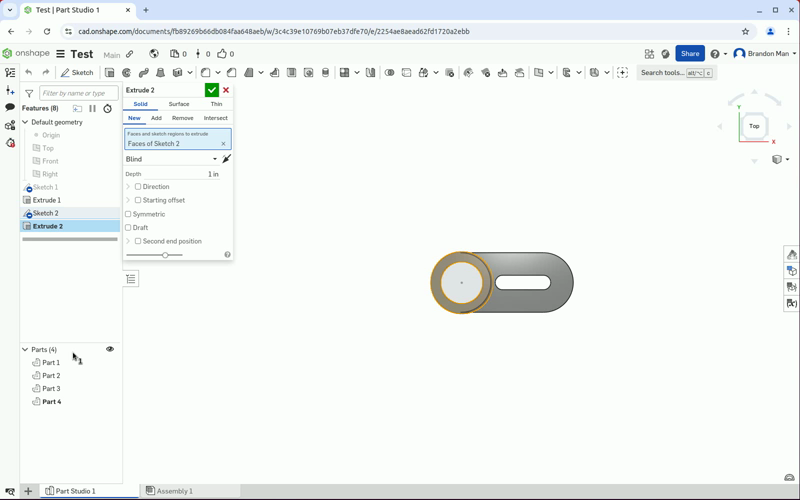
mouse_move(143, 106)
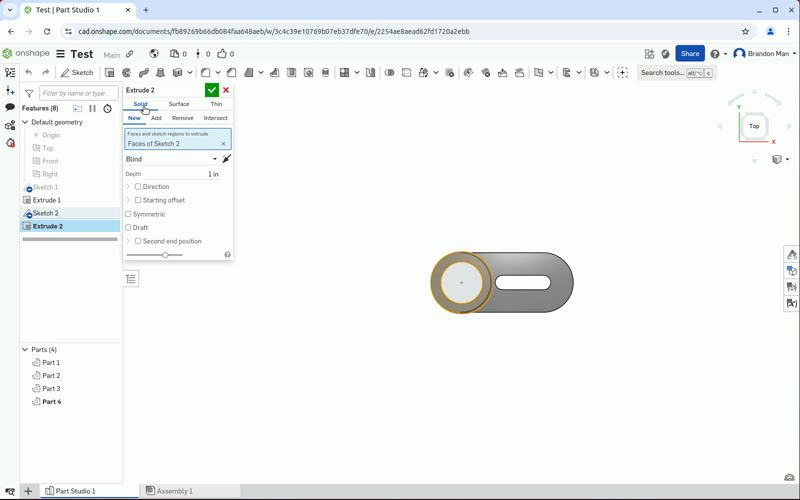
click(143, 106)
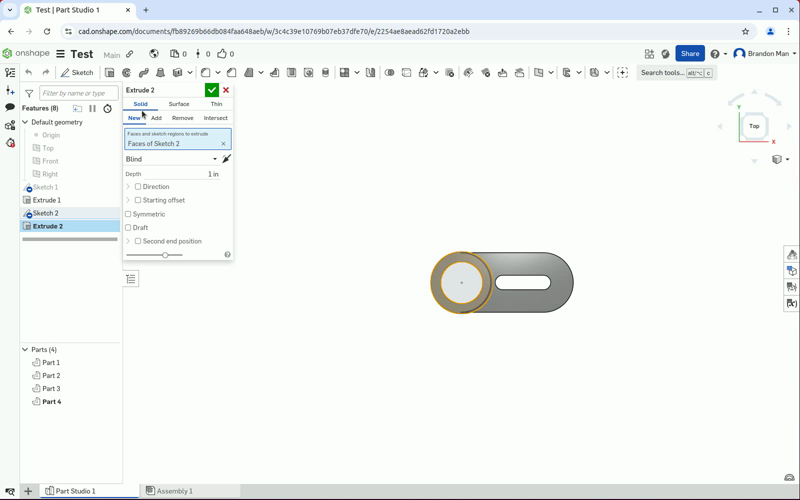
mouse_move(137, 120)
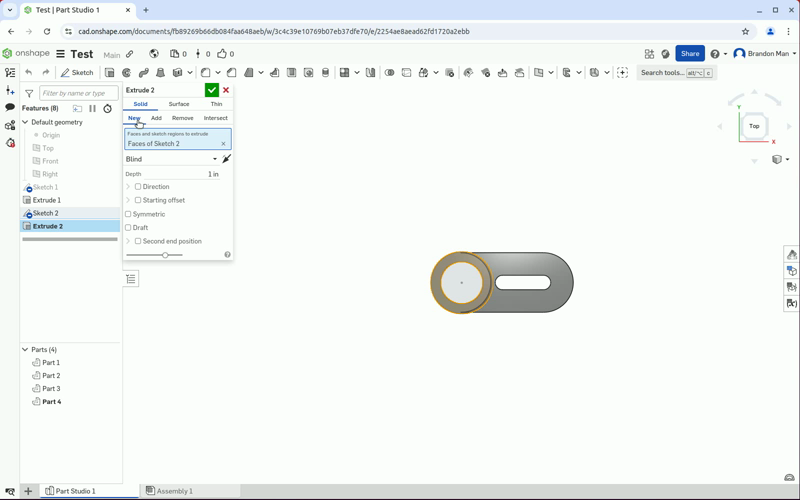
click(137, 120)
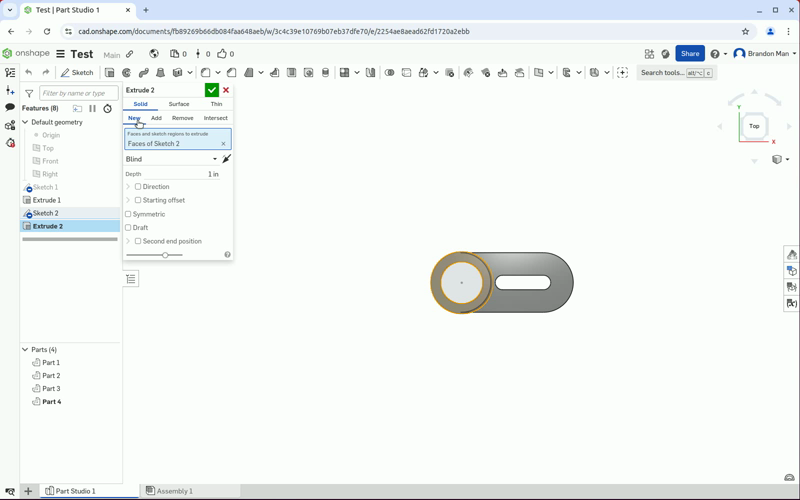
key(tab, 4)
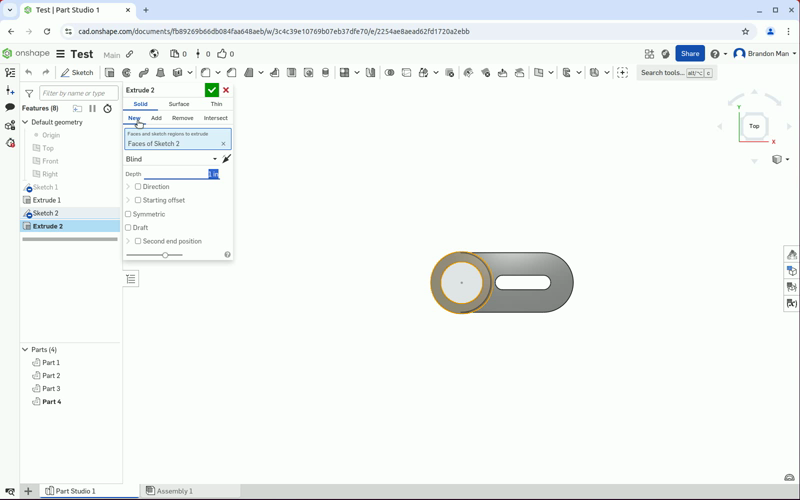
text(2.407)
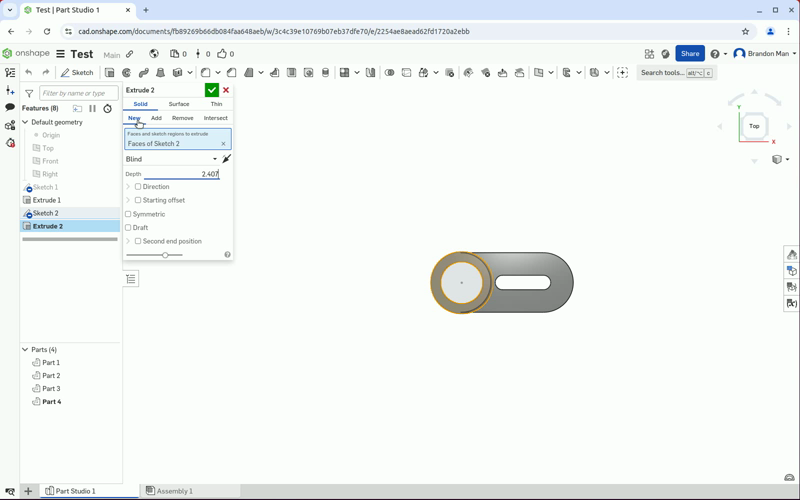
key(enter)
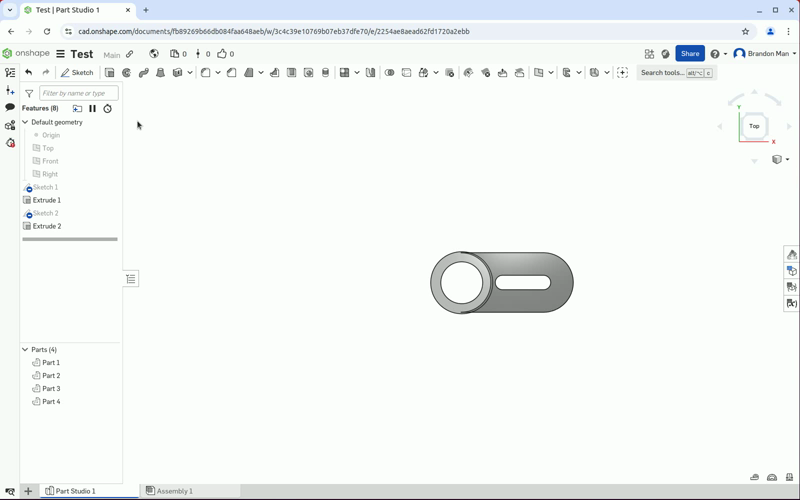
key(shift+h)
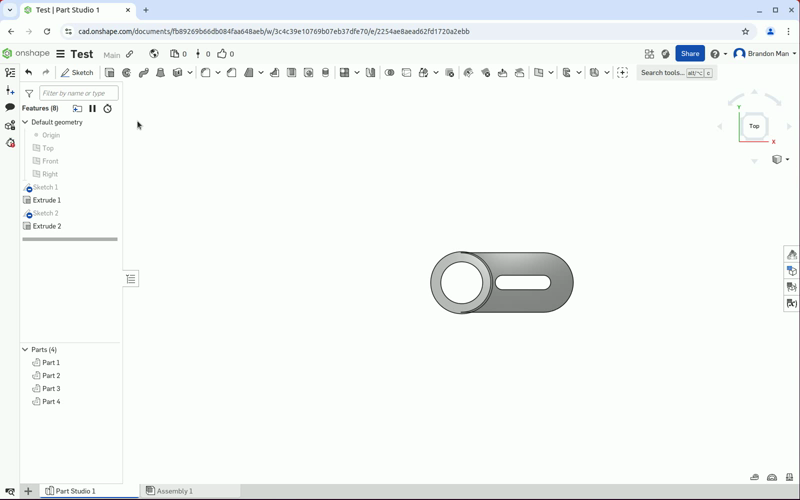
key(shift+h)
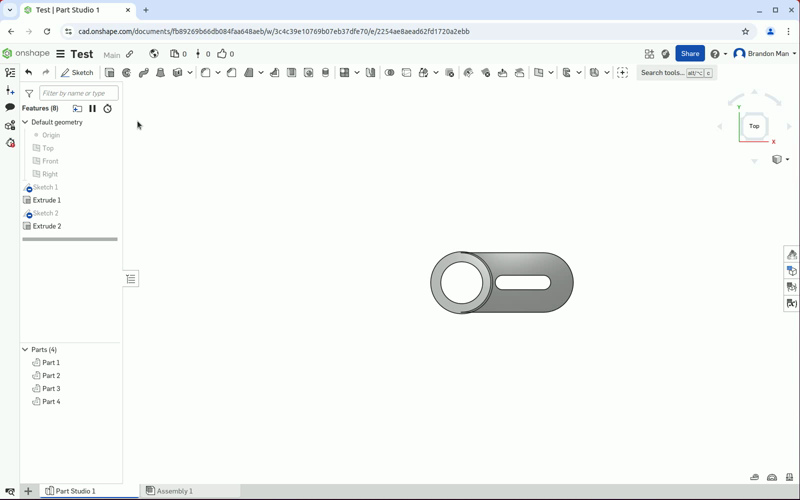
mouse_move(73, 189)
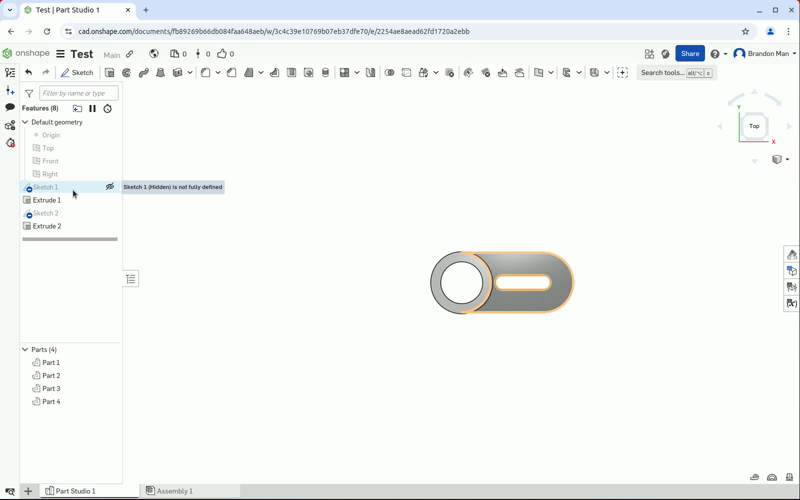
click(73, 189)
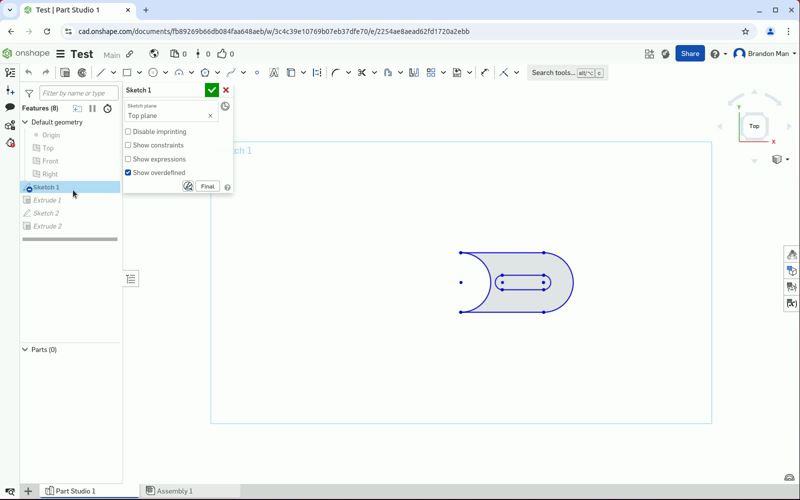
mouse_move(229, 92)
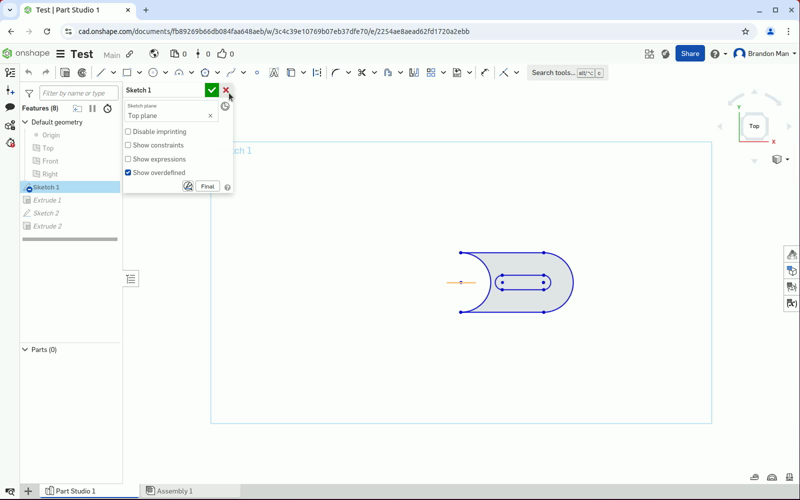
click(229, 92)
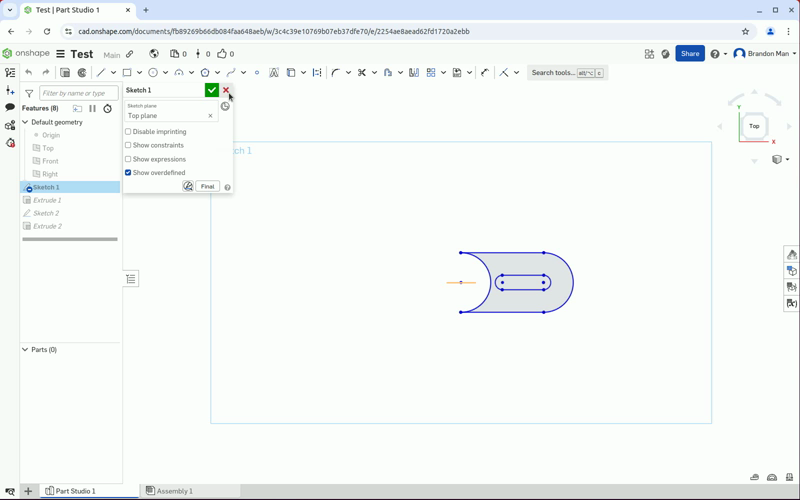
key(shift+s)
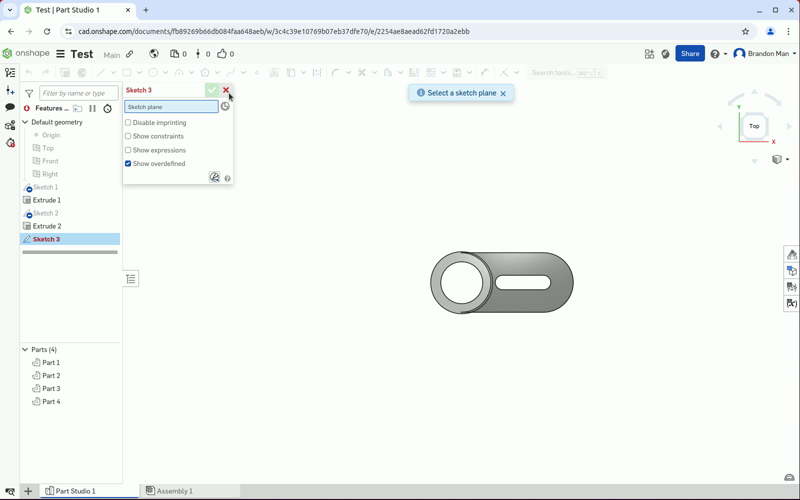
mouse_move(73, 150)
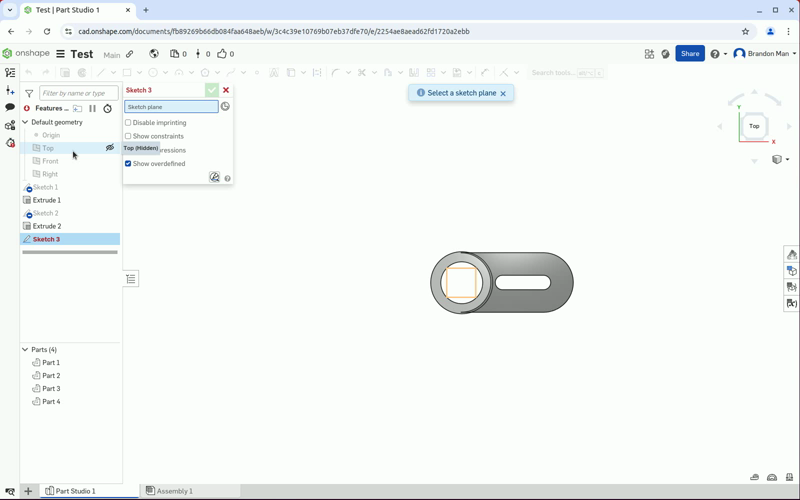
click(73, 150)
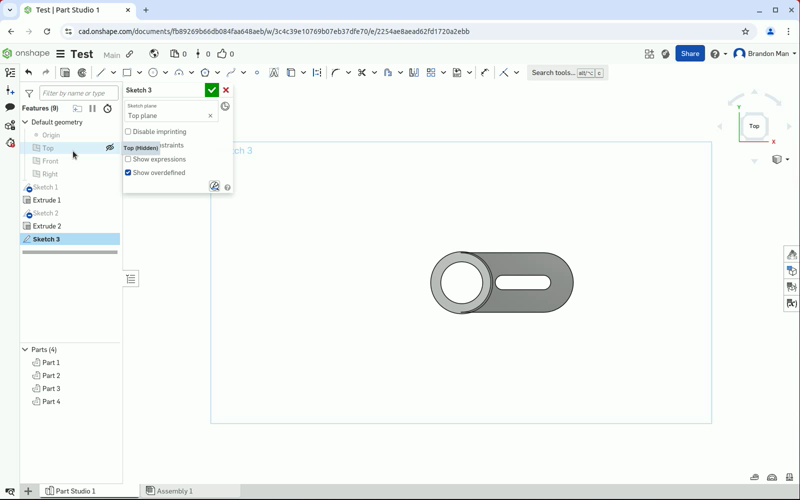
mouse_move(73, 352)
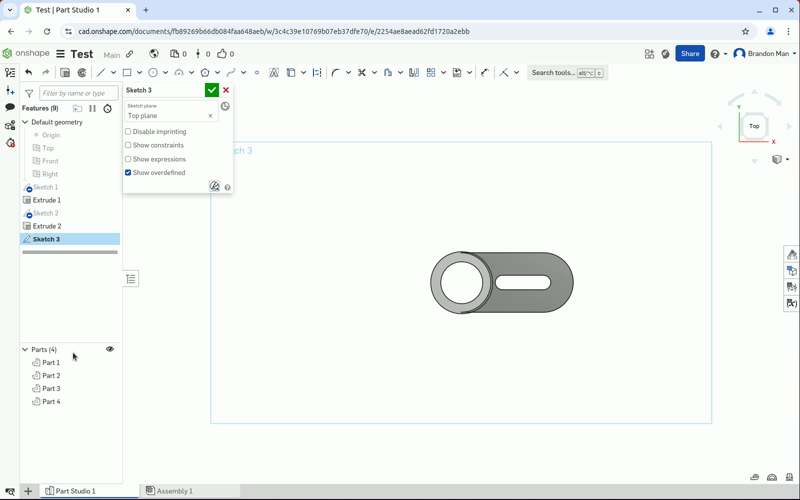
key(y)
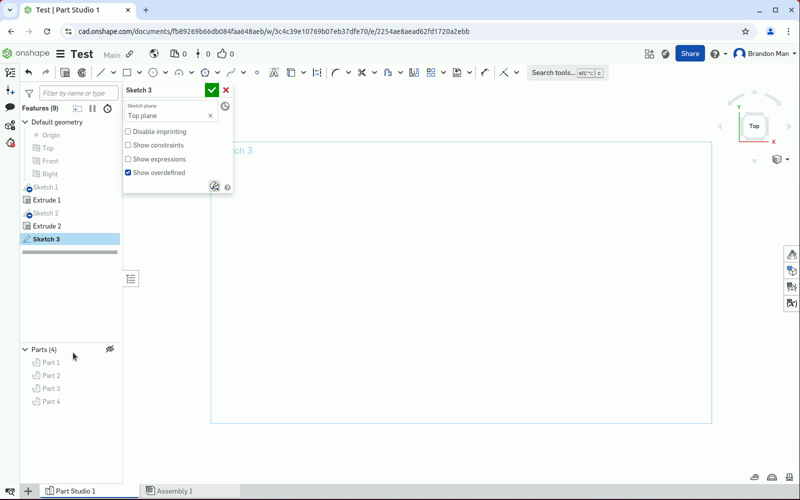
key(c)
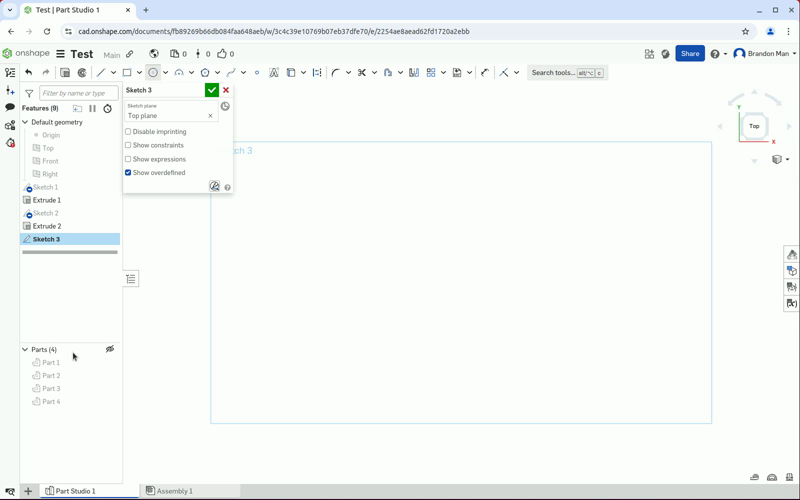
key_down(shift)
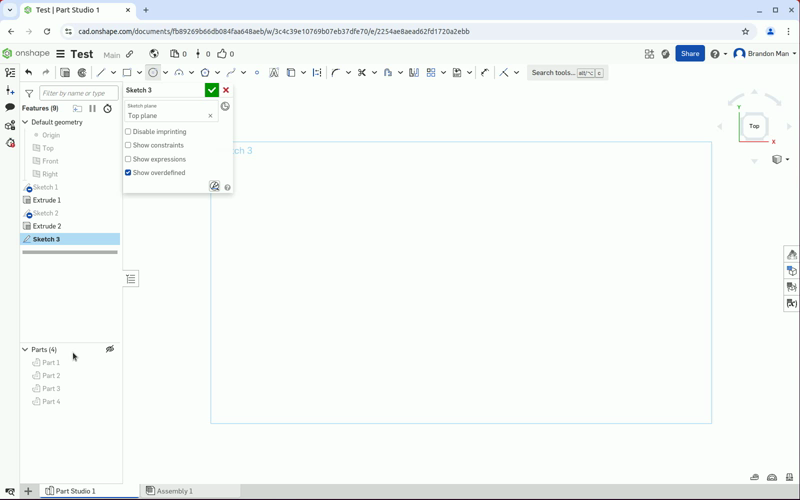
mouse_move(461, 282)
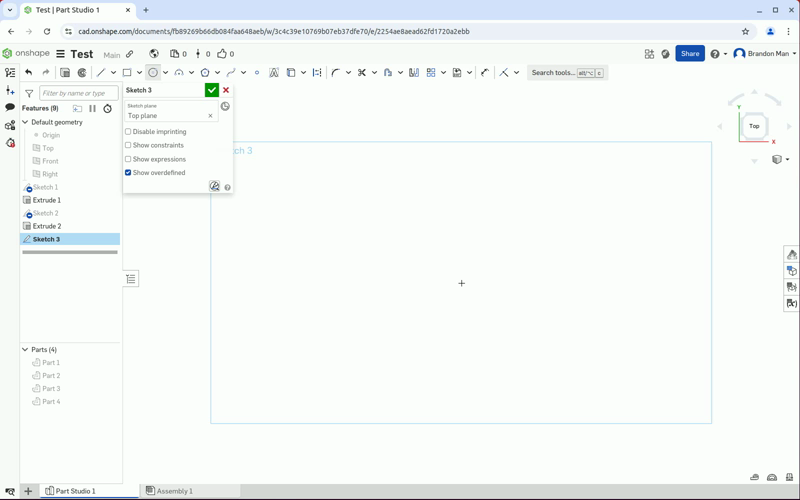
click(461, 282)
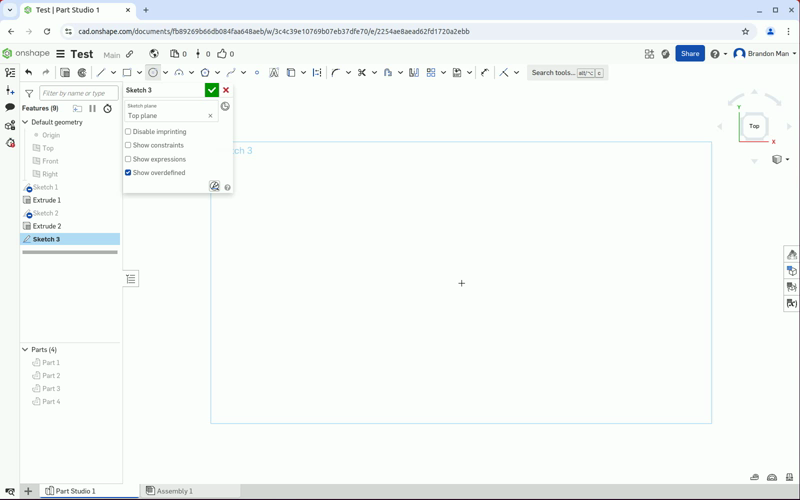
key_up(shift)
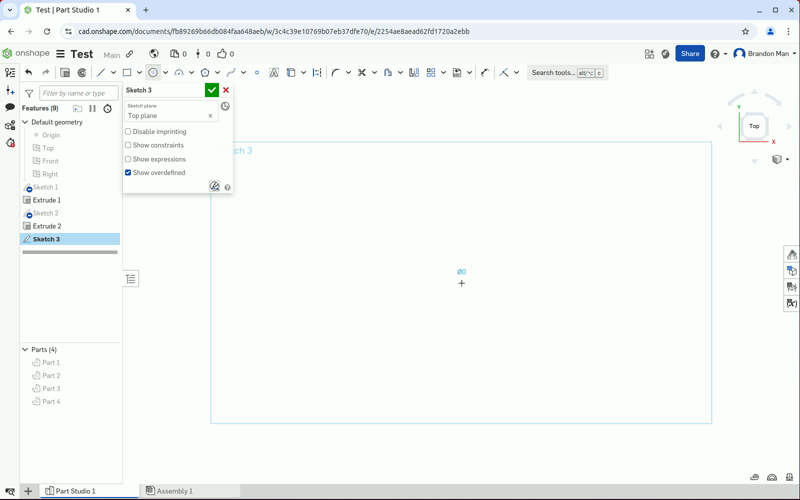
mouse_move(492, 282)
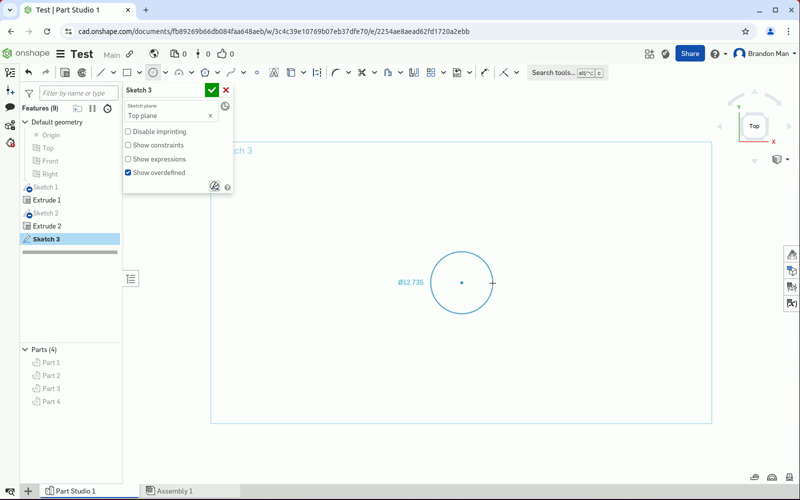
click(492, 282)
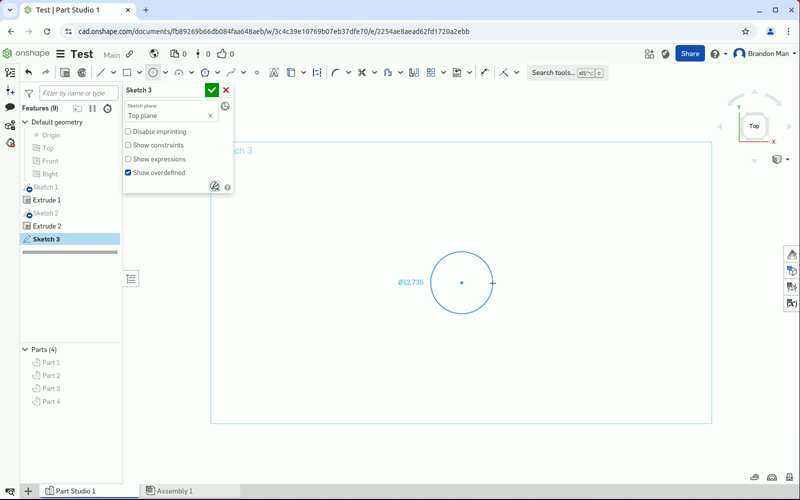
key(esc)
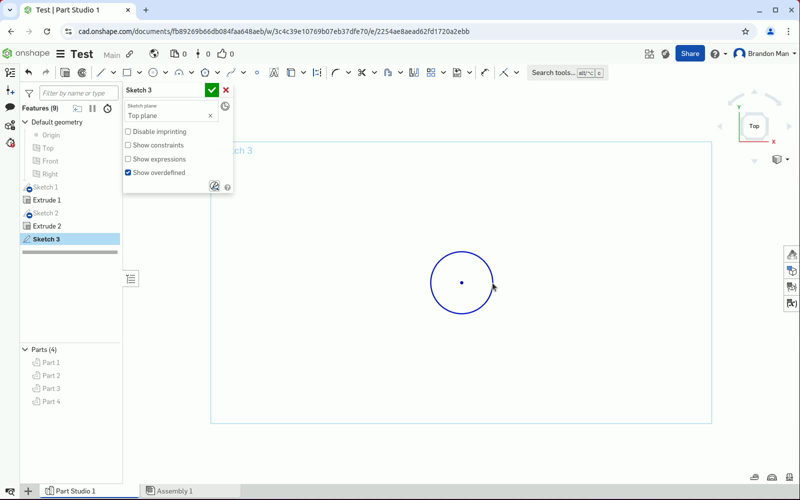
key(c)
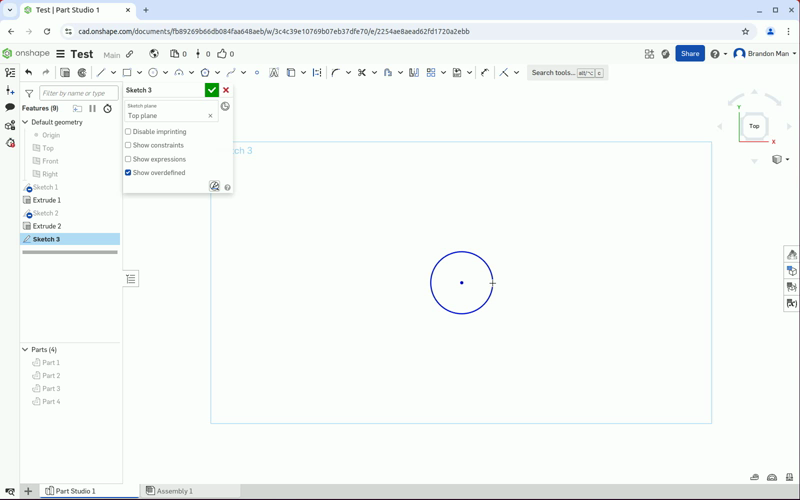
key_down(shift)
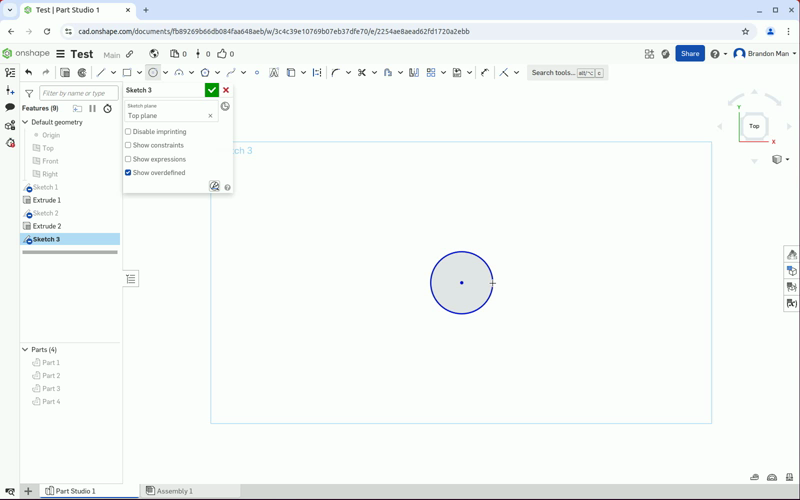
mouse_move(461, 282)
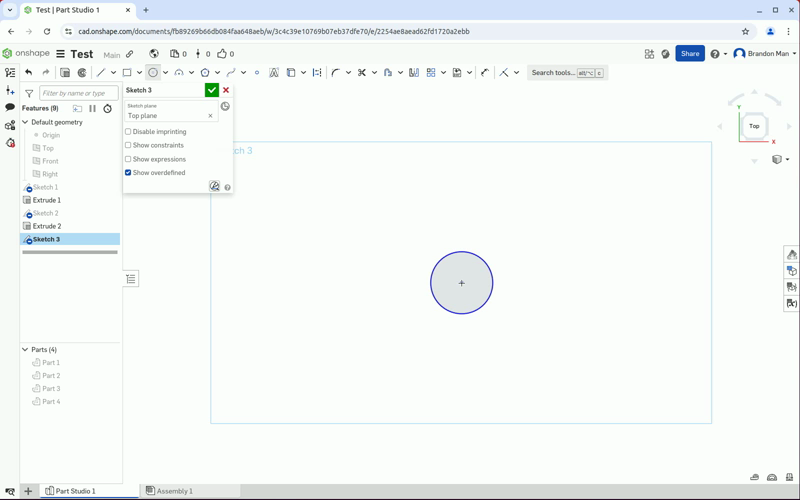
click(461, 282)
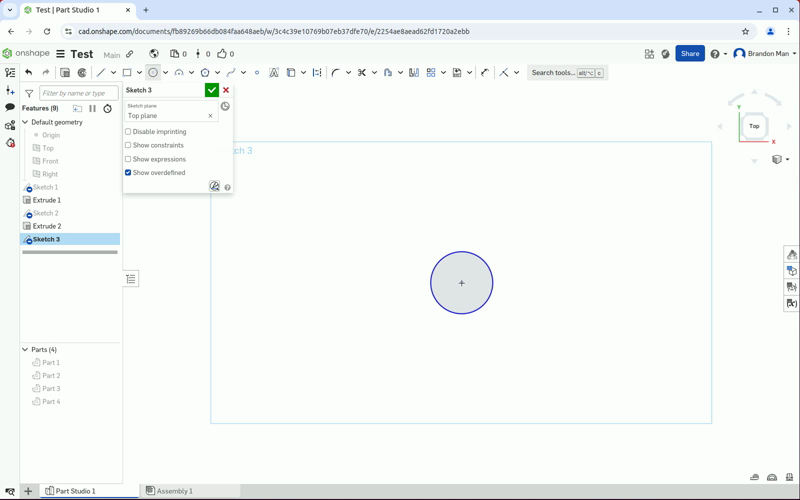
key_up(shift)
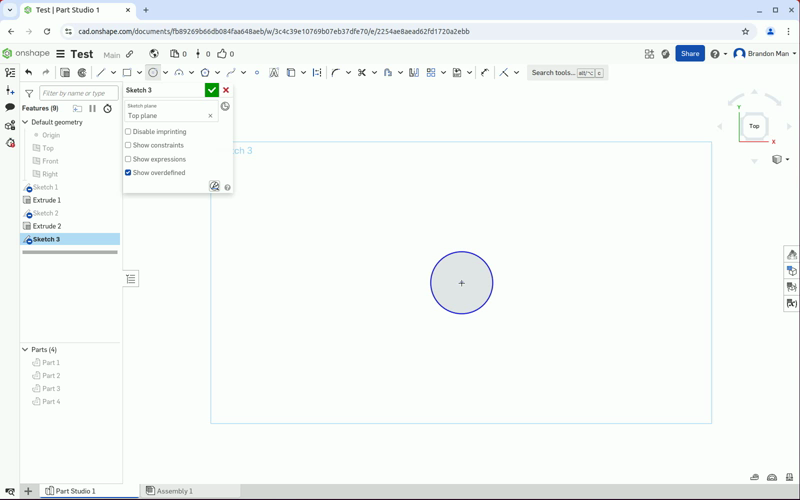
mouse_move(482, 282)
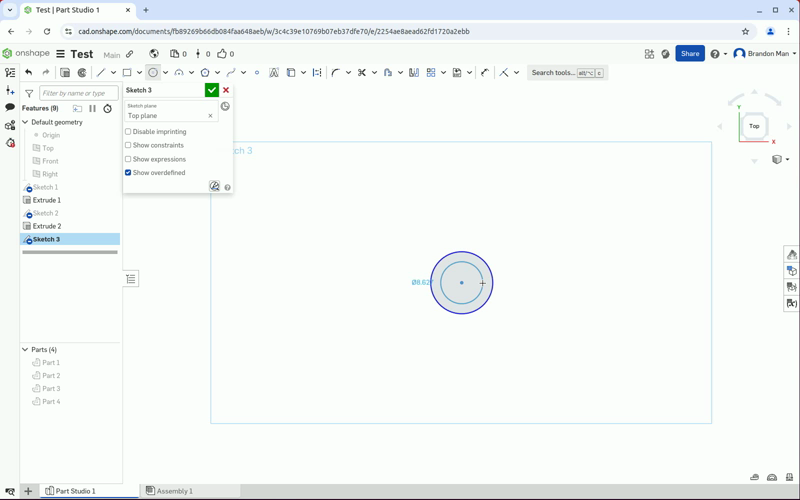
click(482, 282)
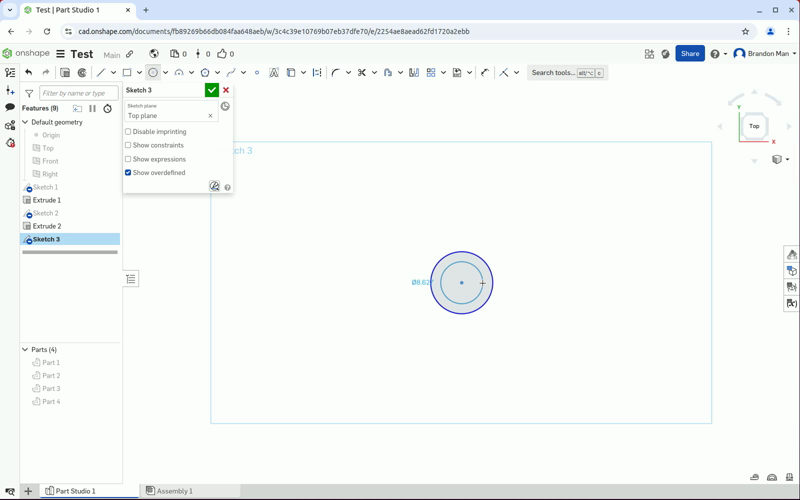
key(esc)
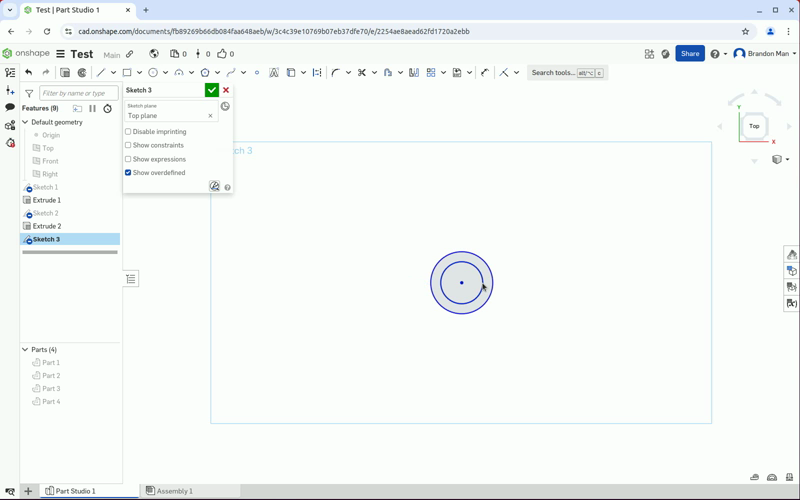
mouse_move(474, 301)
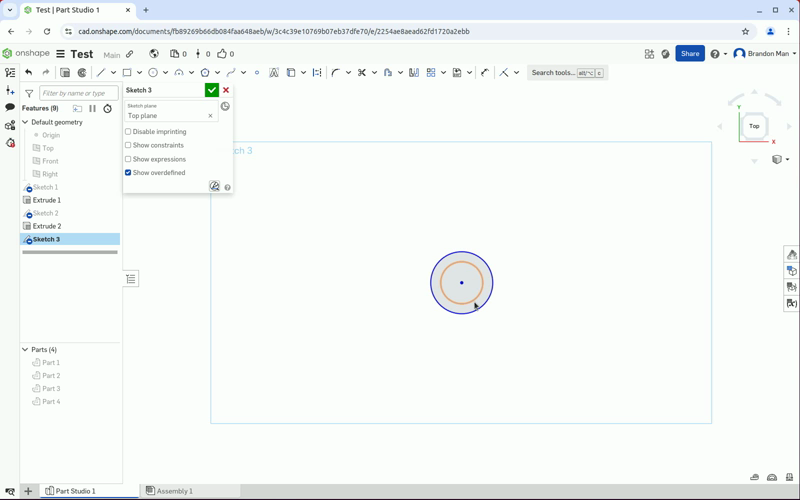
scroll(6)
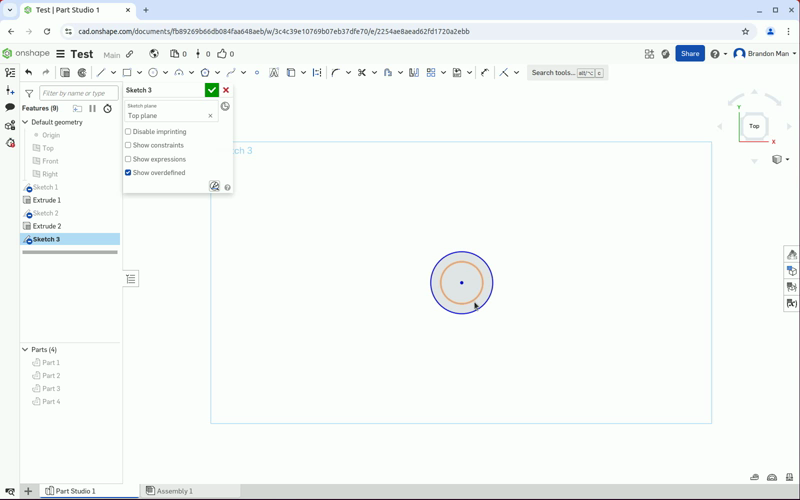
scroll(6)
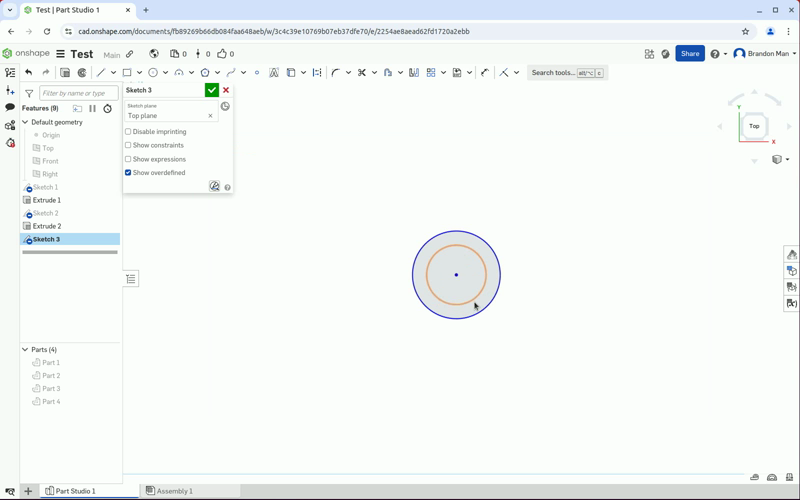
scroll(6)
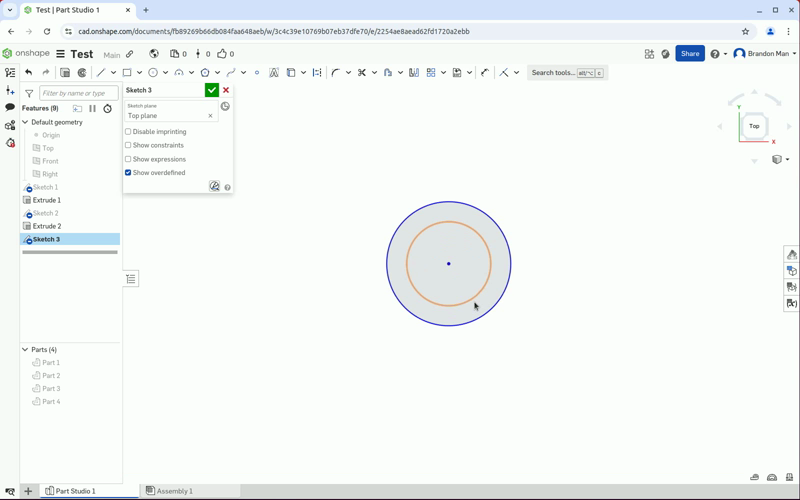
scroll(6)
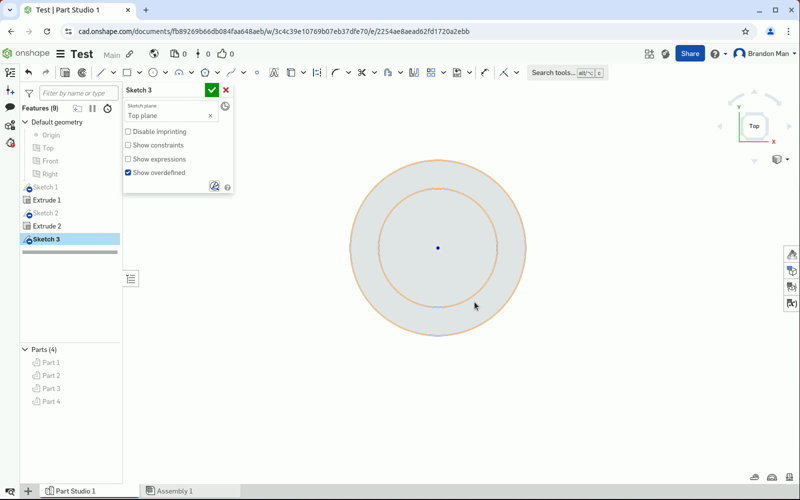
scroll(6)
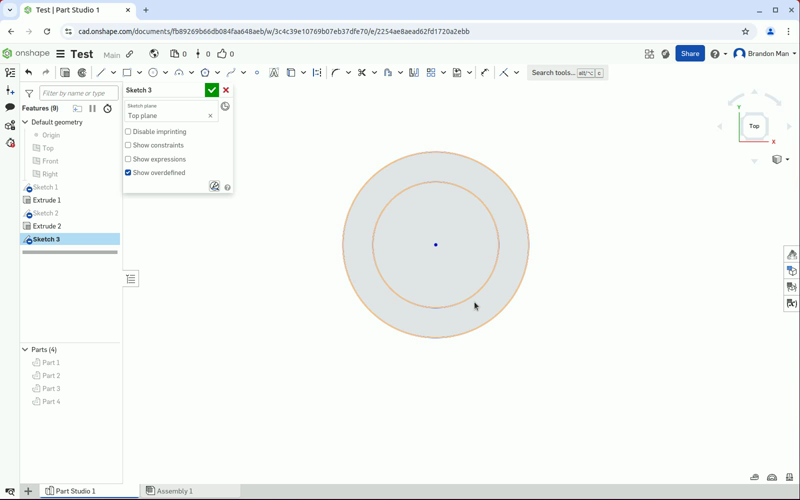
scroll(6)
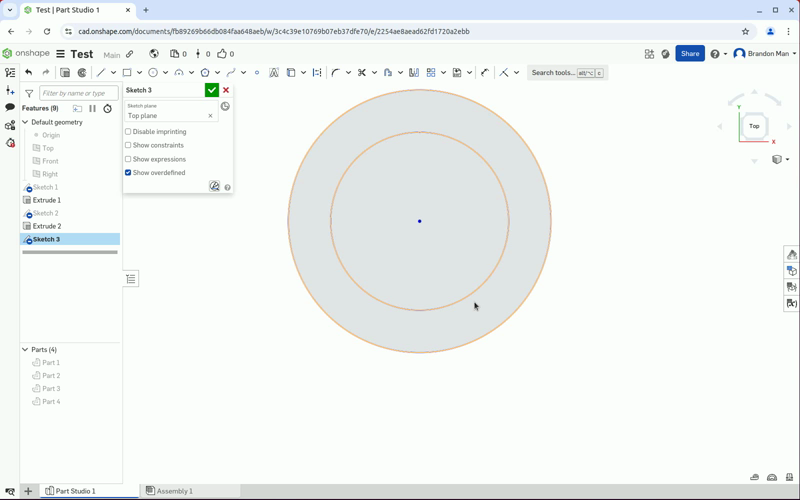
scroll(6)
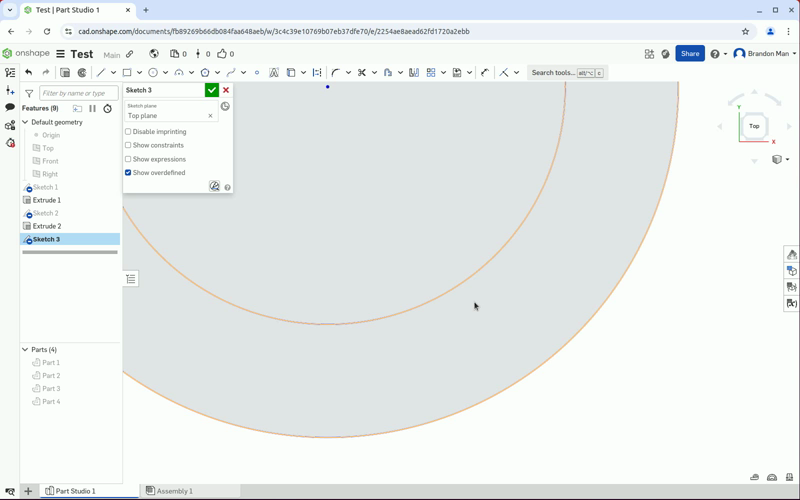
click(474, 301)
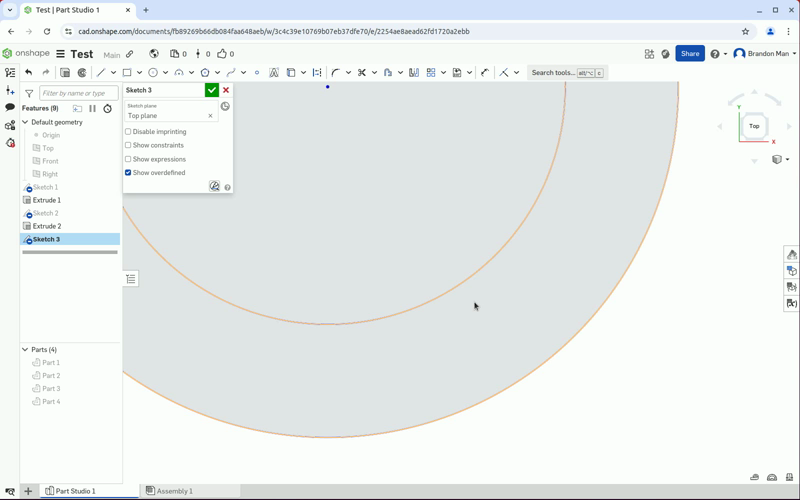
scroll(-6)
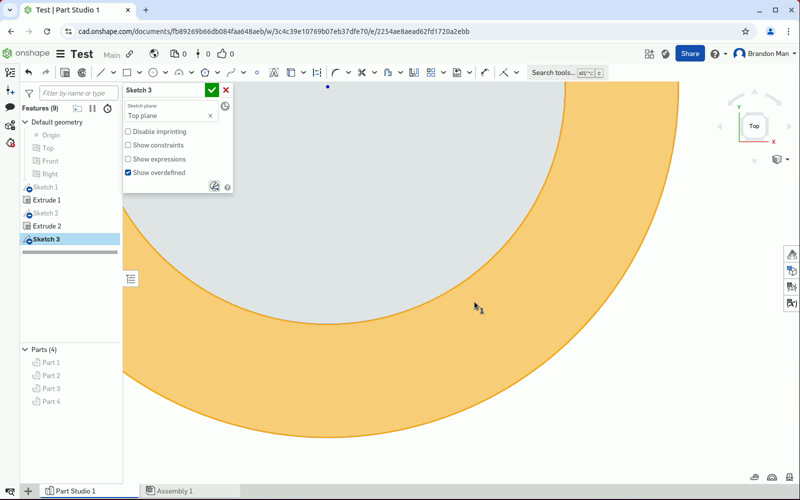
scroll(-6)
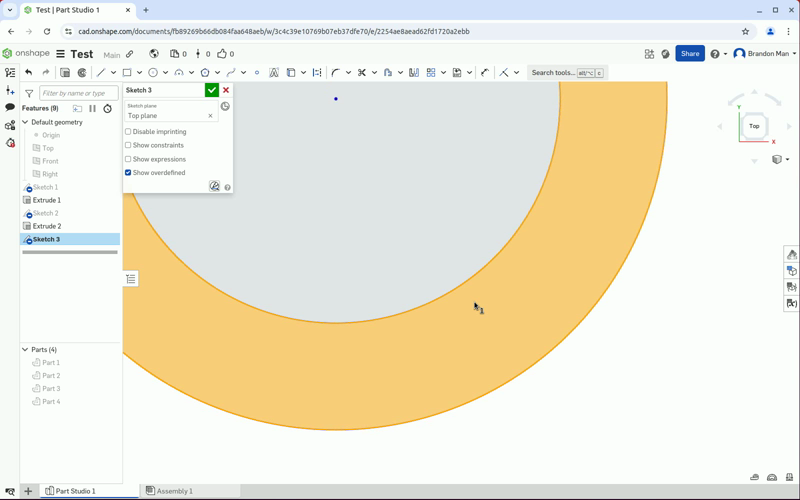
scroll(-6)
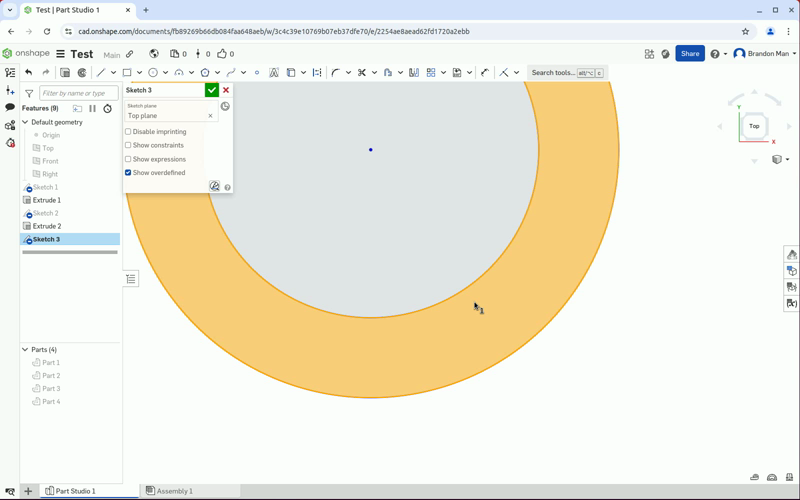
scroll(-6)
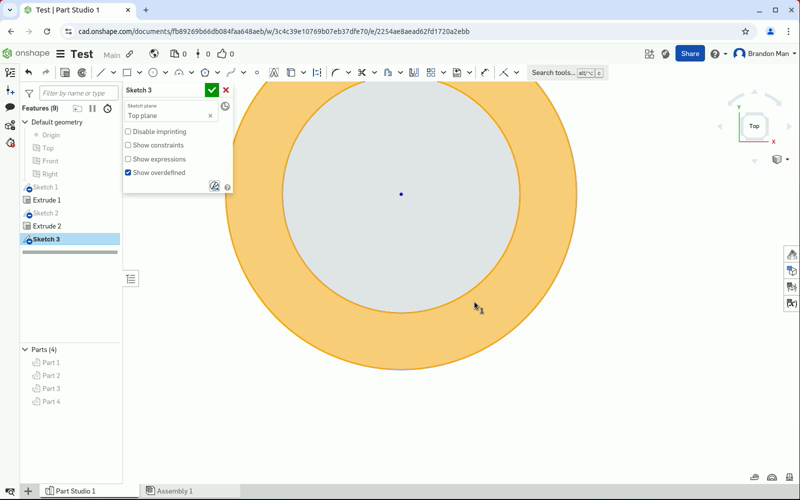
scroll(-6)
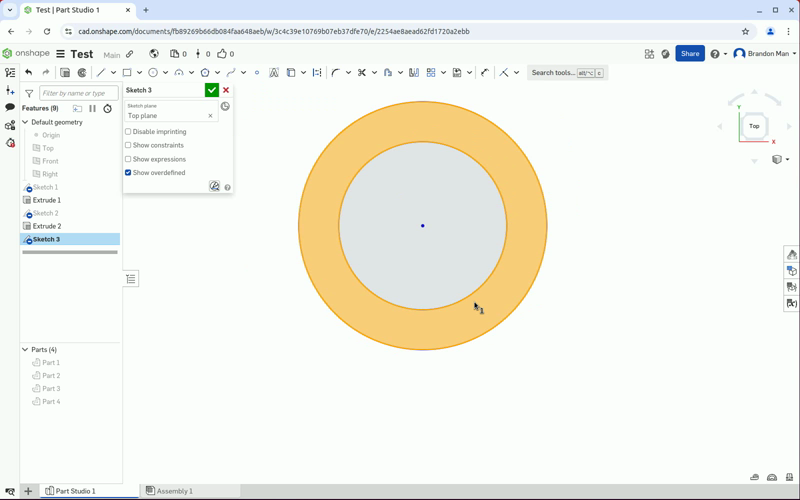
scroll(-6)
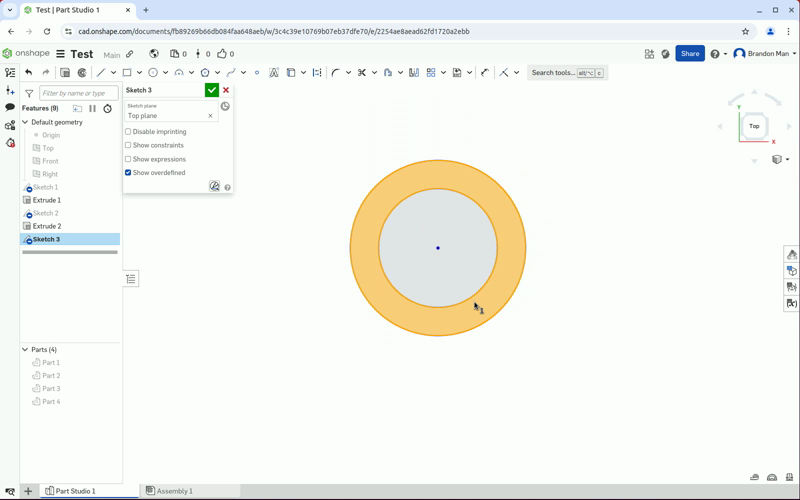
scroll(-6)
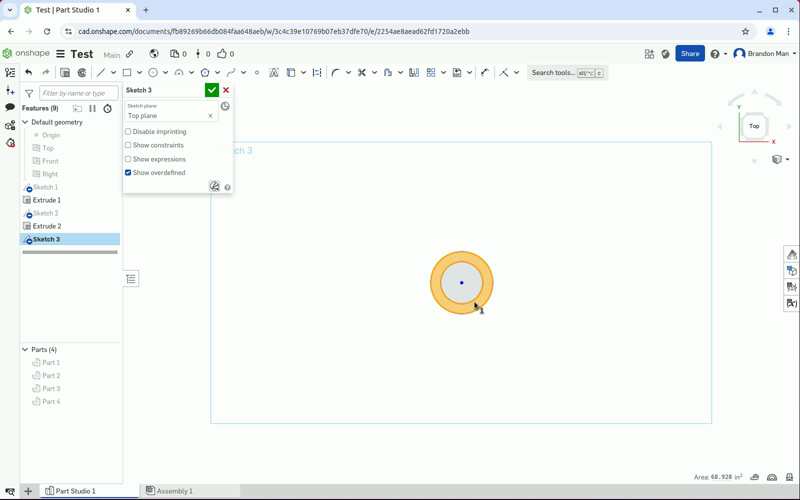
mouse_move(73, 352)
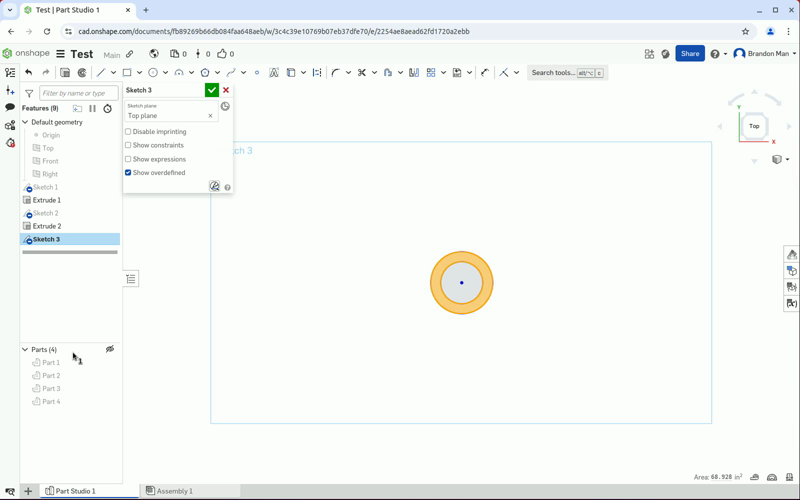
key(shift+y)
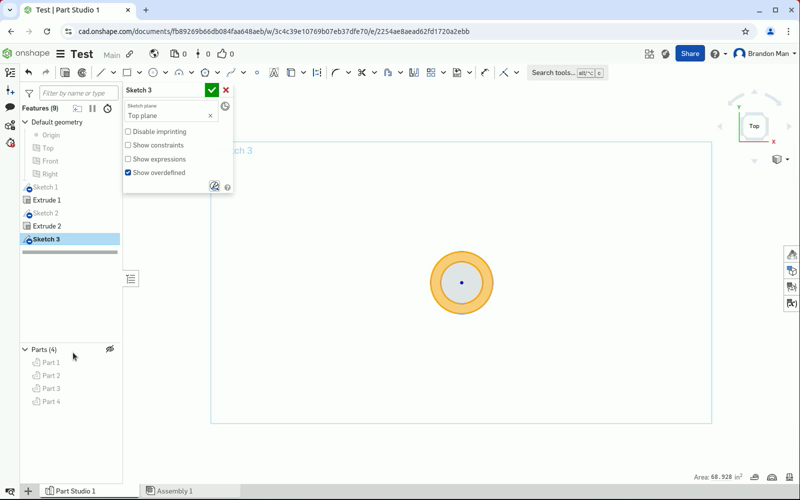
key(shift+e)
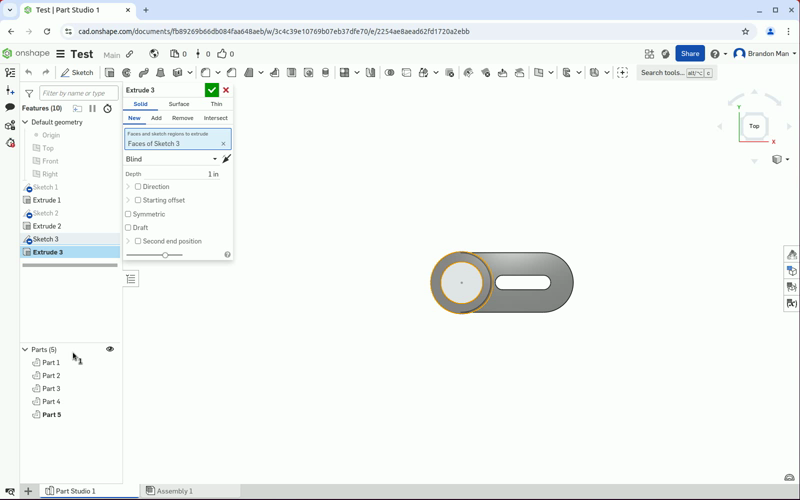
mouse_move(143, 106)
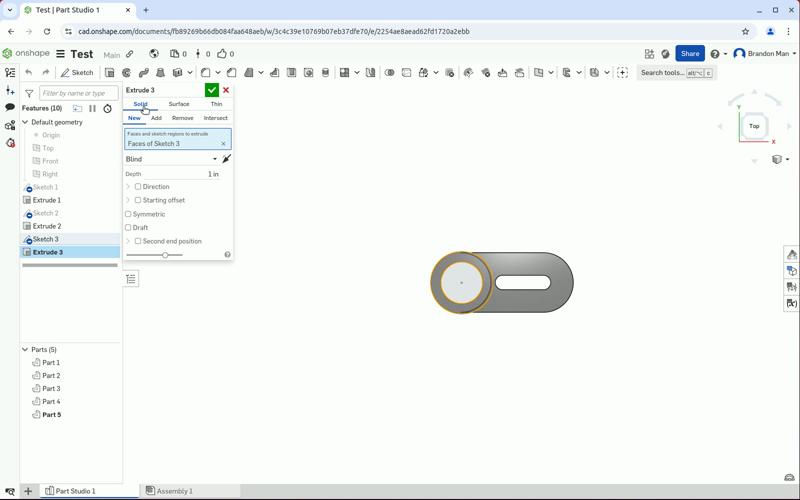
click(143, 106)
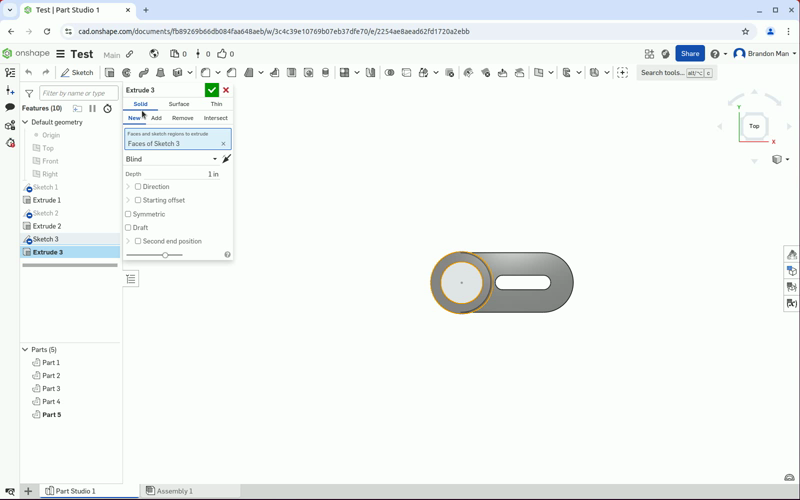
mouse_move(137, 120)
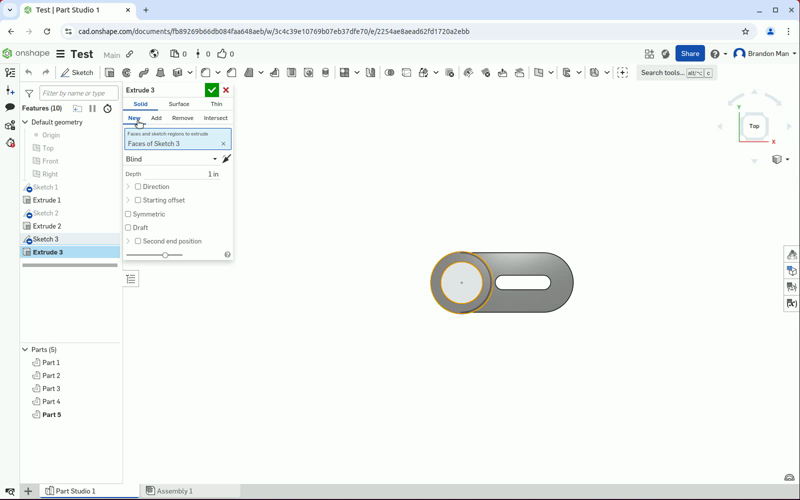
click(137, 120)
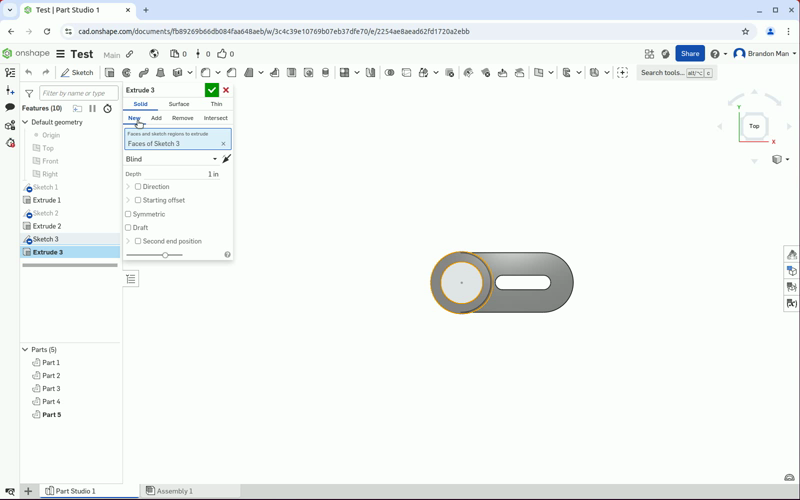
key(tab, 4)
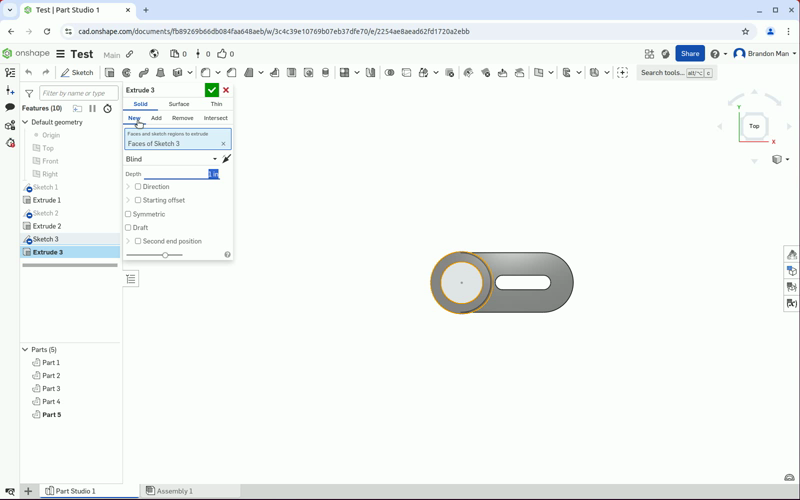
text(7.221)
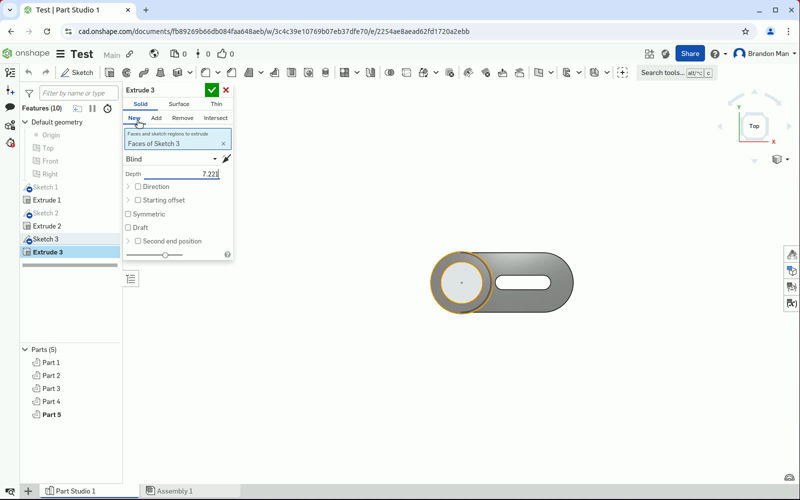
key(enter)
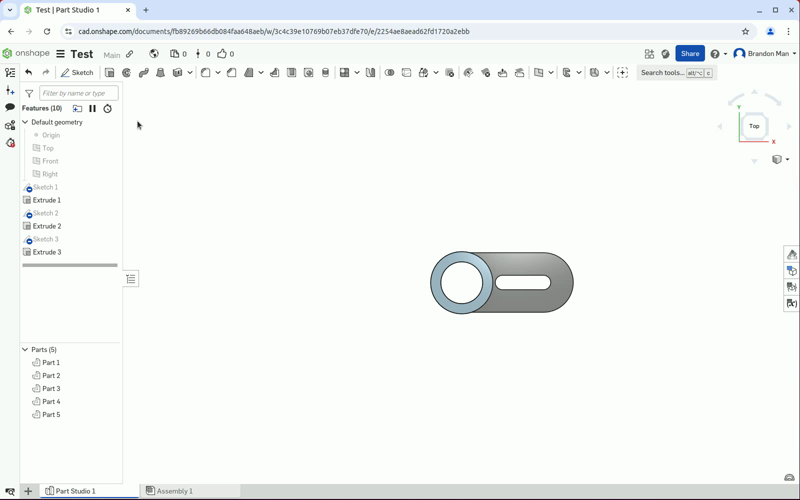
key(shift+h)
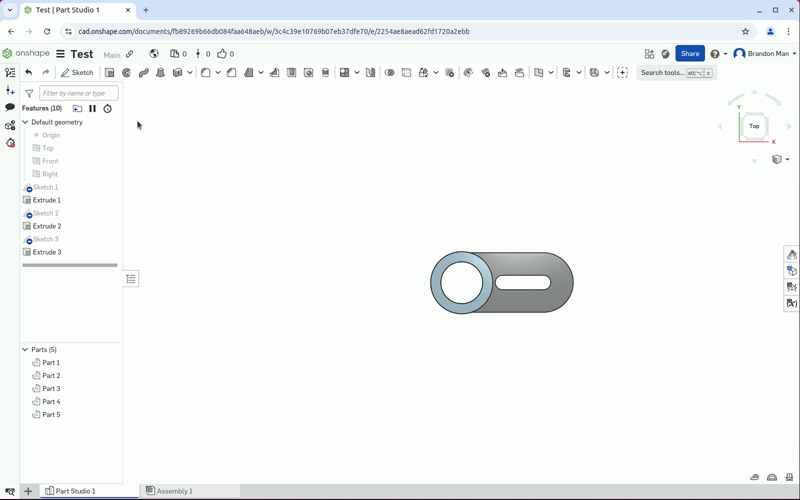
key(shift+h)
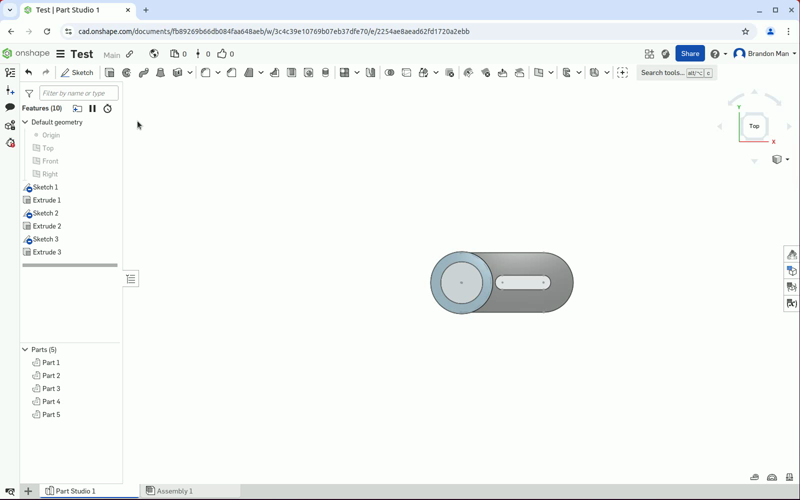
key(shift+7)
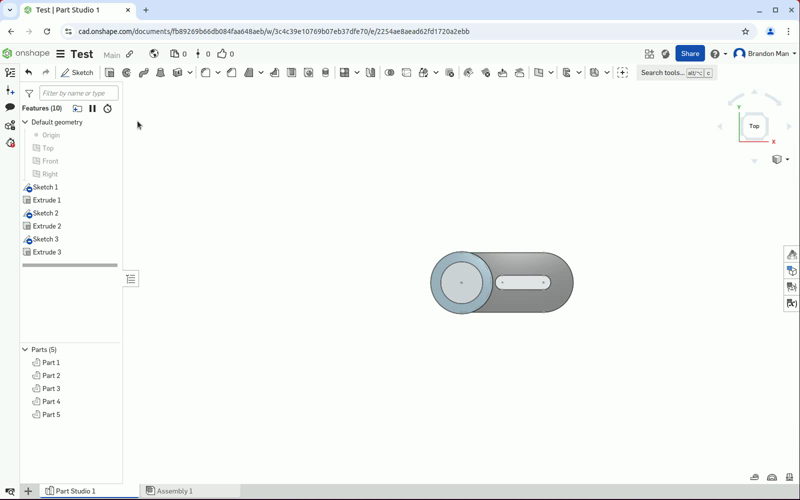
key(up, 3)
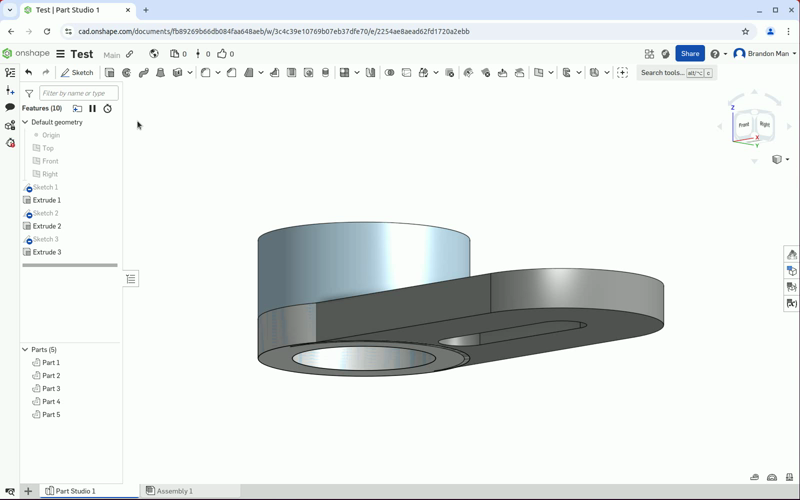
key(left, 3)
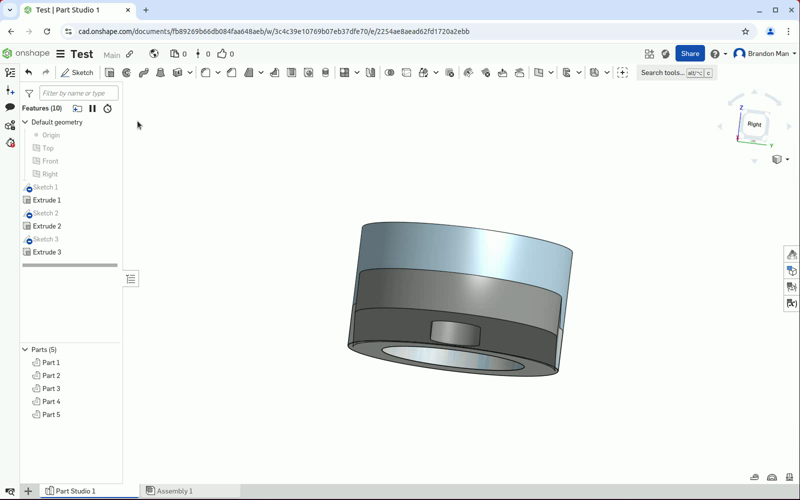
key(right, 3)
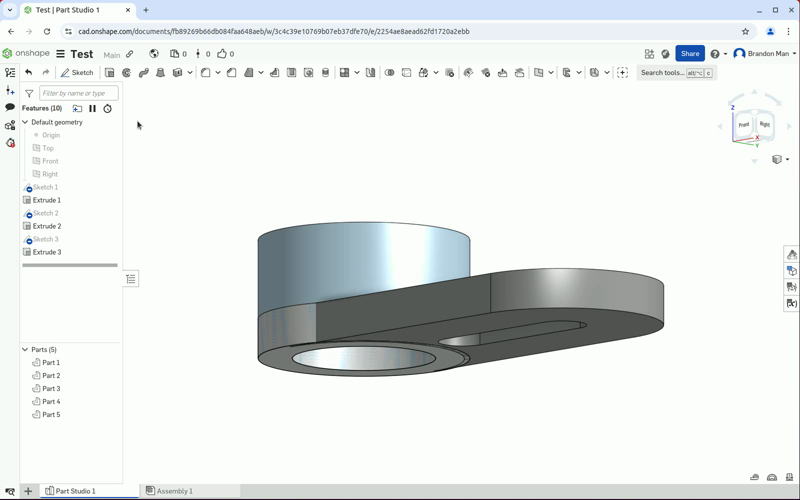
key(down, 3)
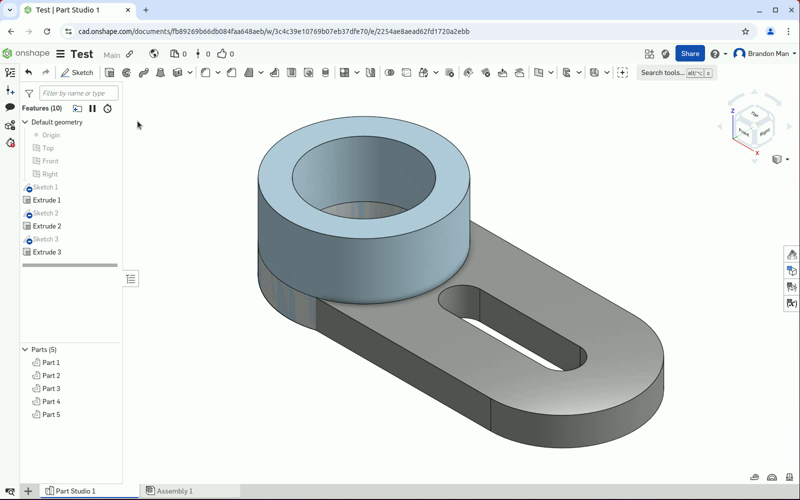
mouse_move(73, 189)
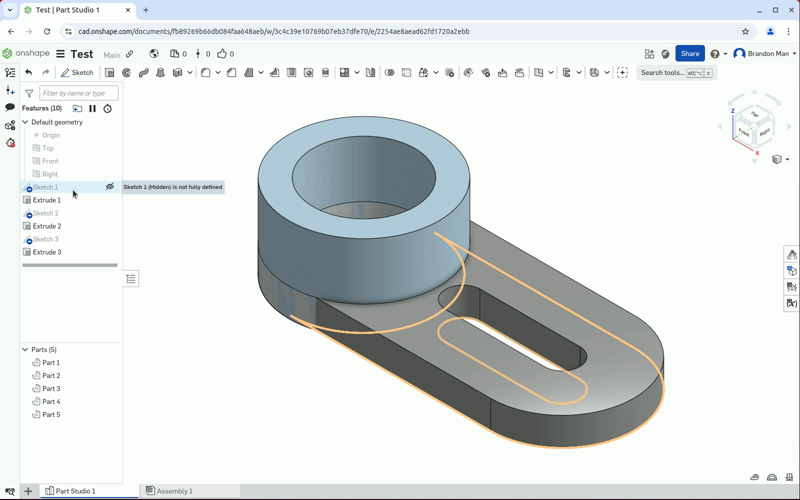
click(73, 189)